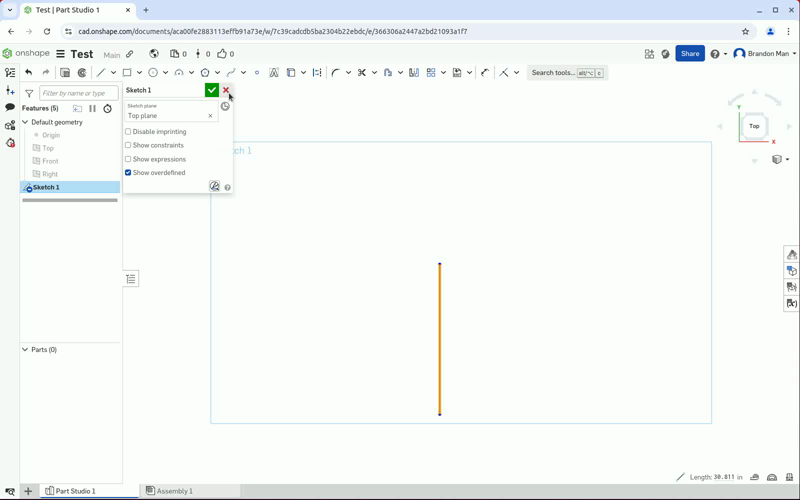
key(shift+h)
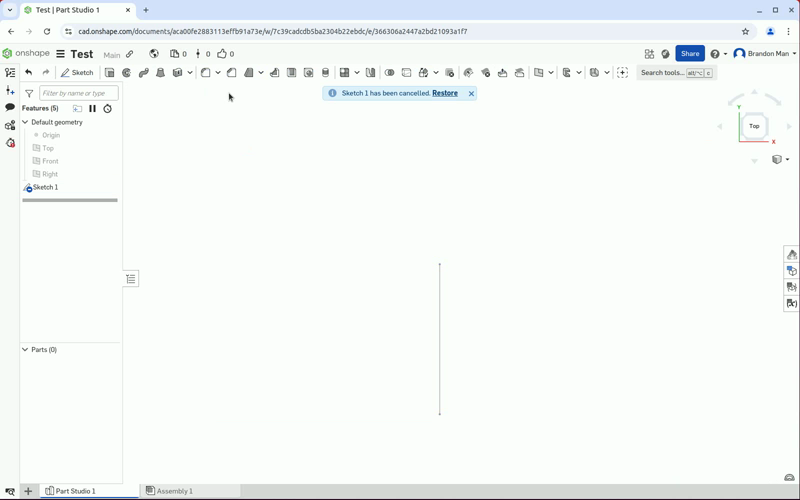
key(shift+s)
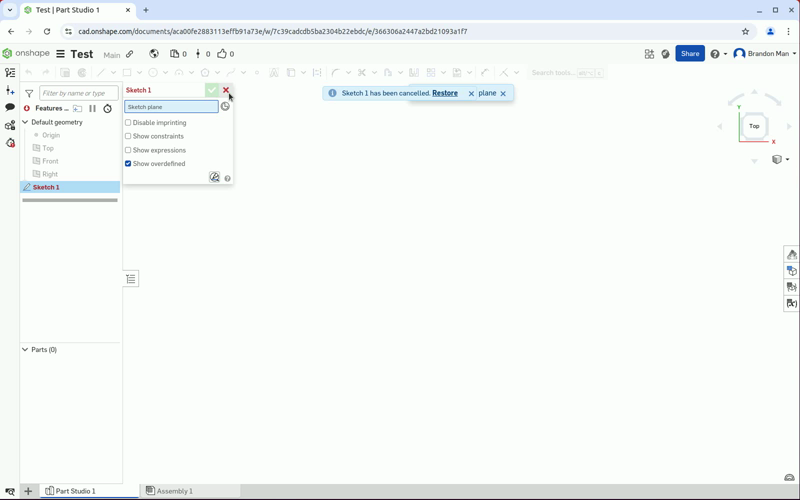
mouse_move(73, 150)
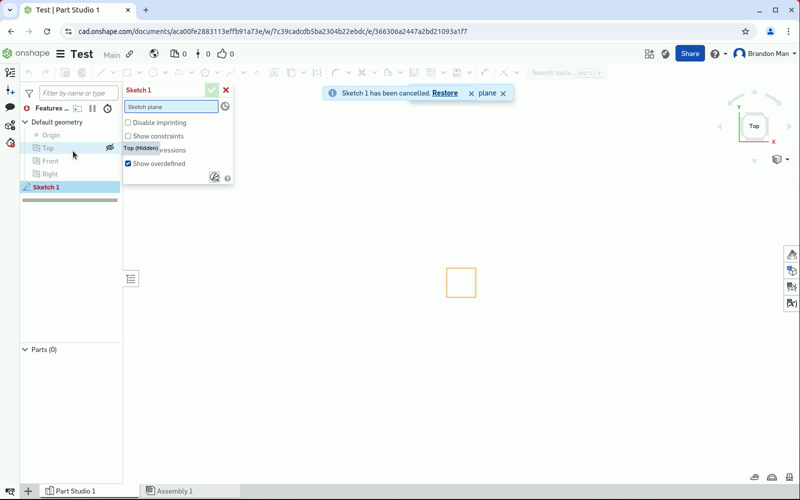
click(73, 150)
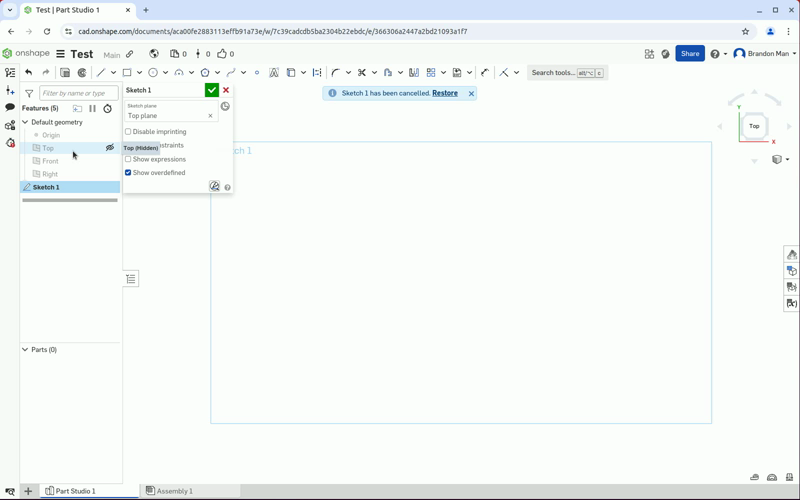
mouse_move(73, 352)
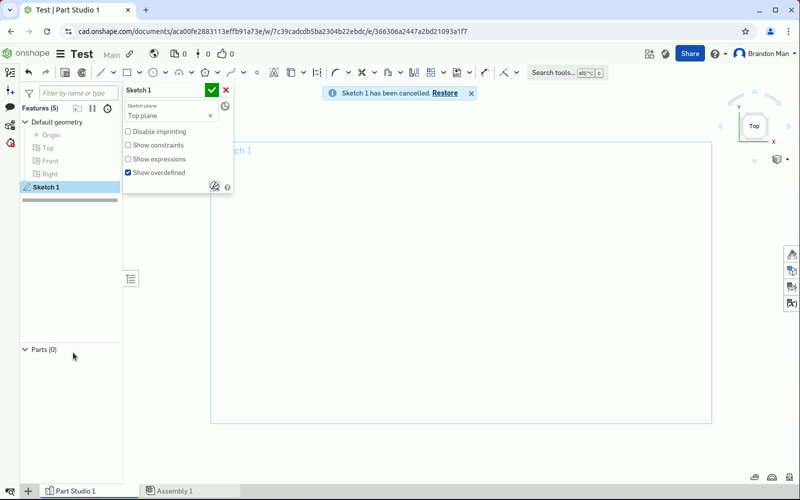
key(y)
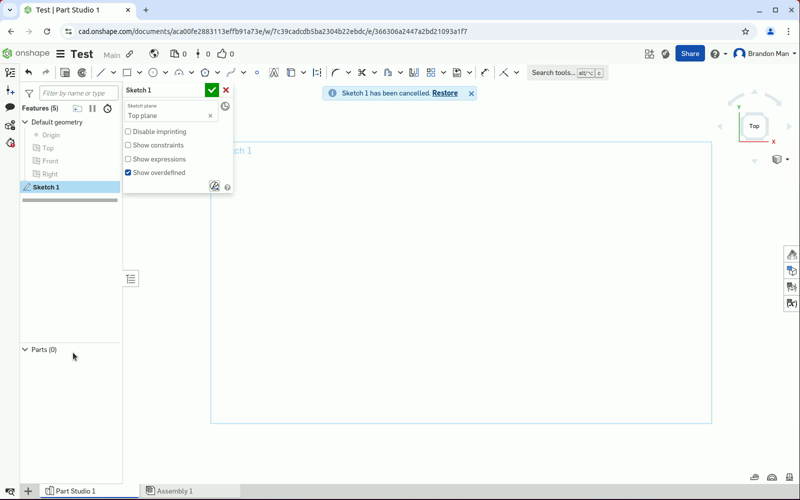
key(c)
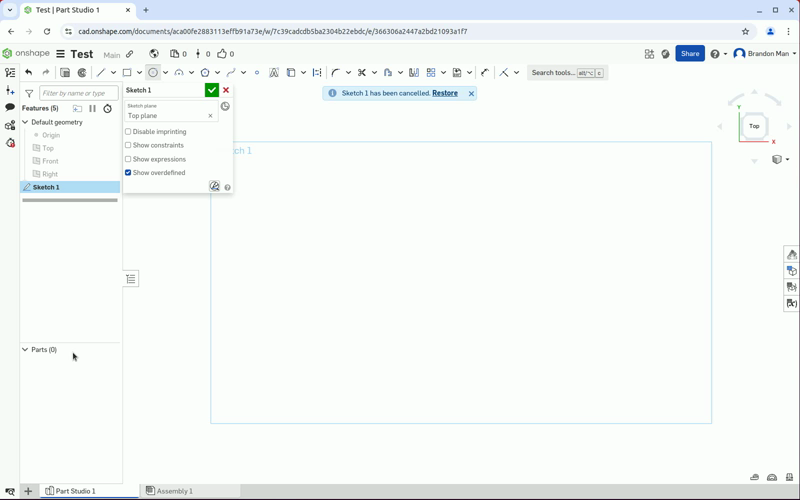
key_down(shift)
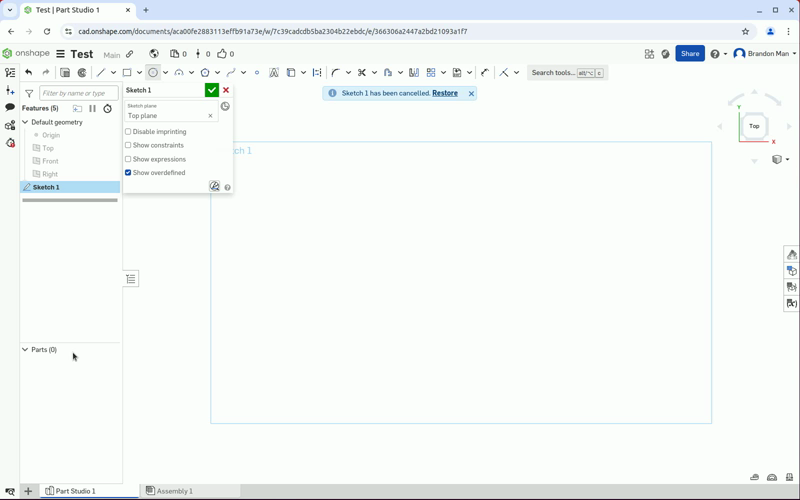
mouse_move(461, 282)
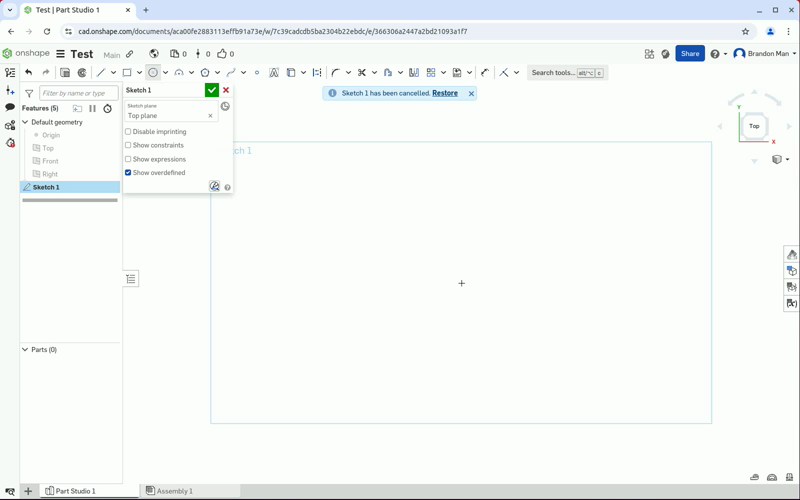
click(461, 282)
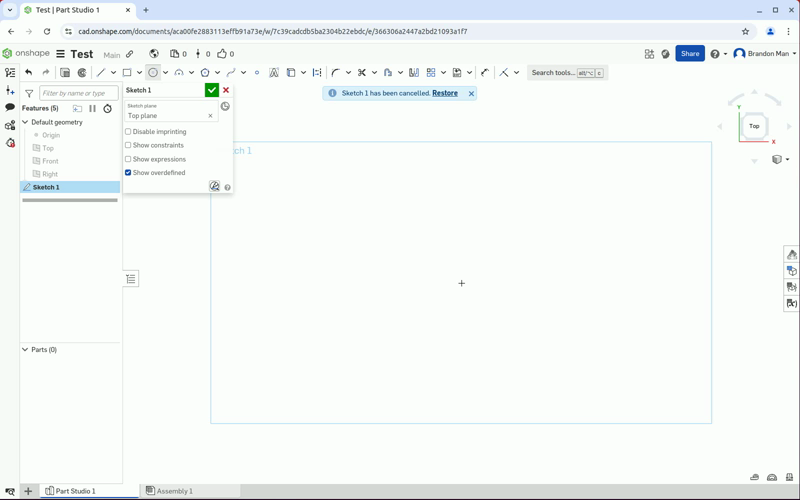
key_up(shift)
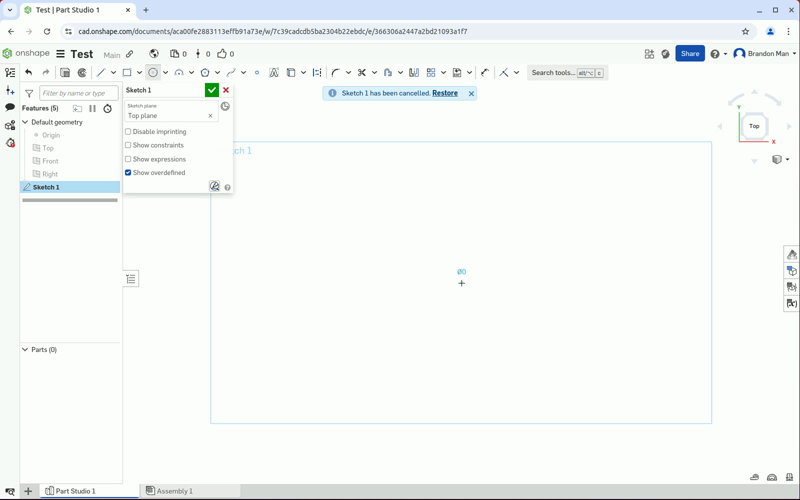
mouse_move(493, 282)
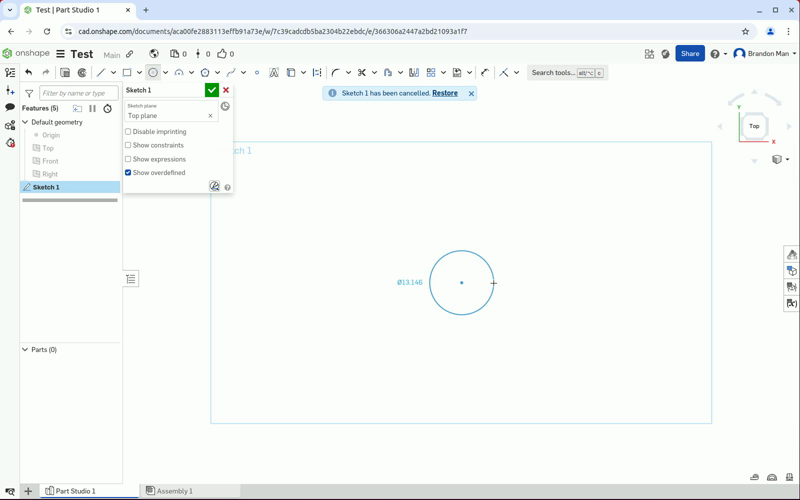
click(493, 282)
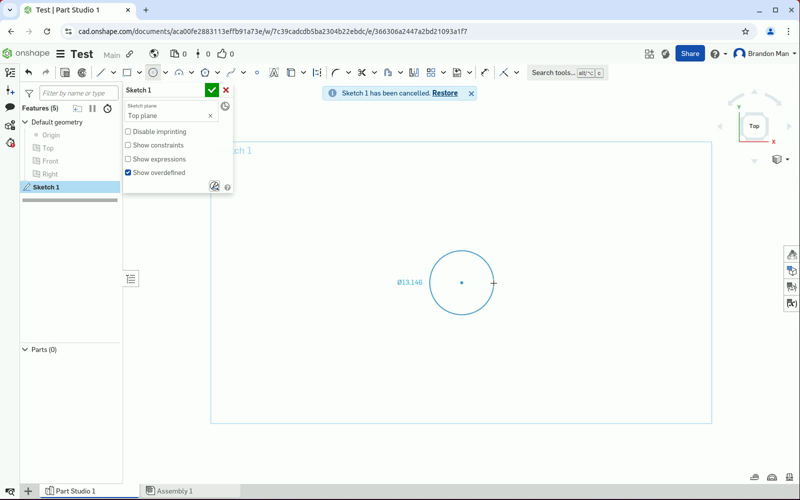
key(esc)
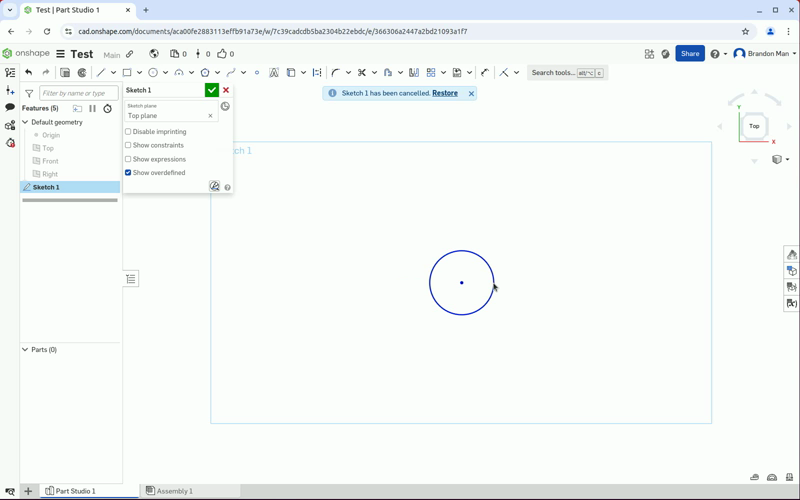
key(c)
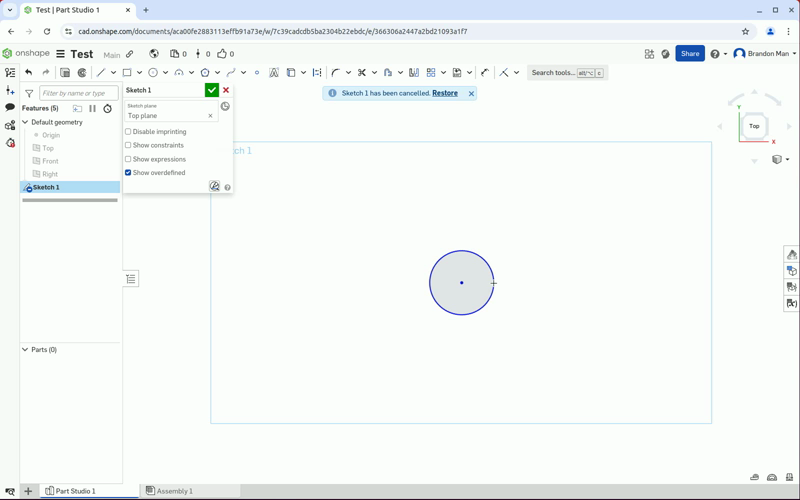
key_down(shift)
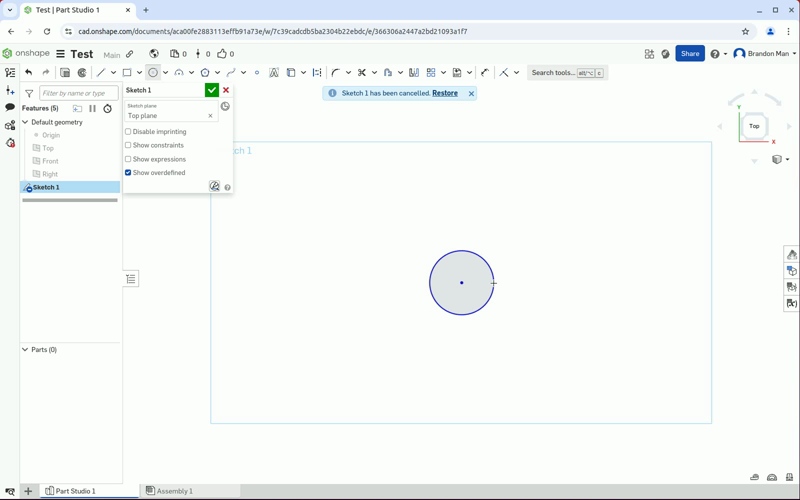
mouse_move(461, 282)
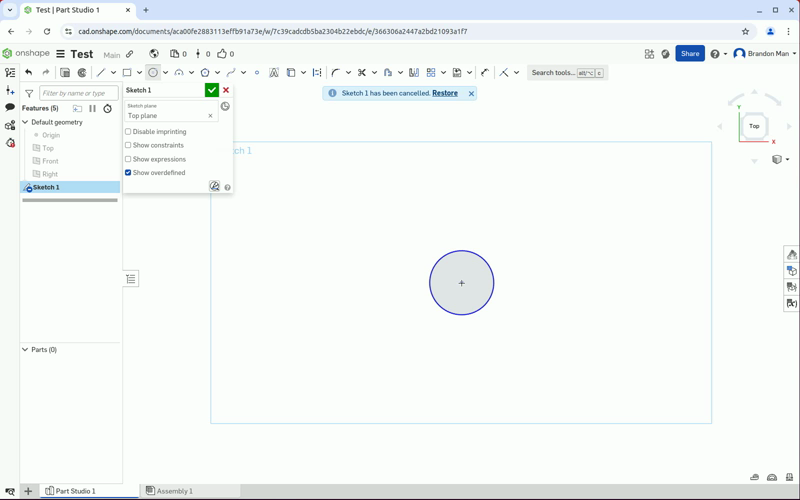
click(461, 282)
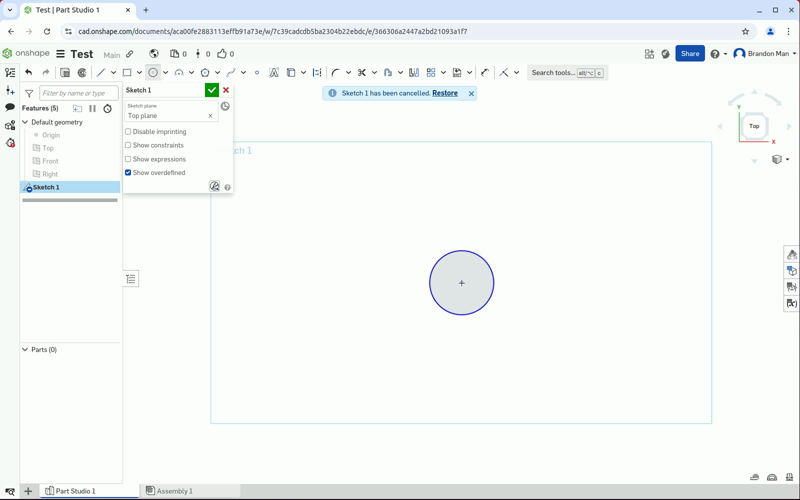
key_up(shift)
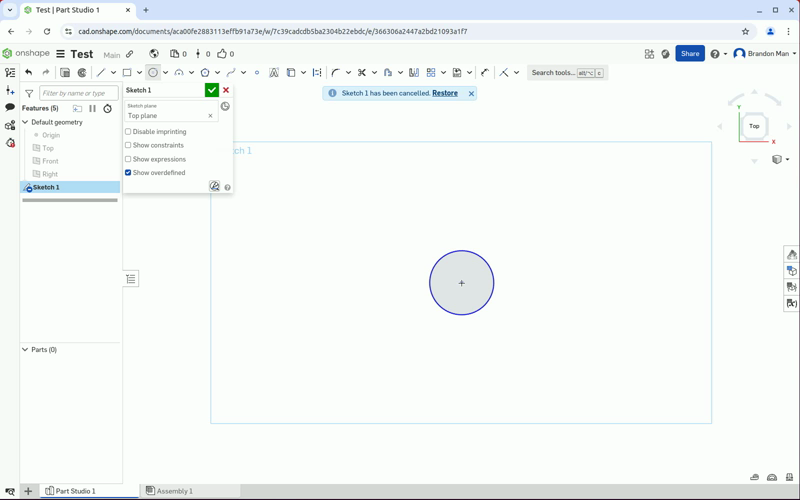
mouse_move(482, 282)
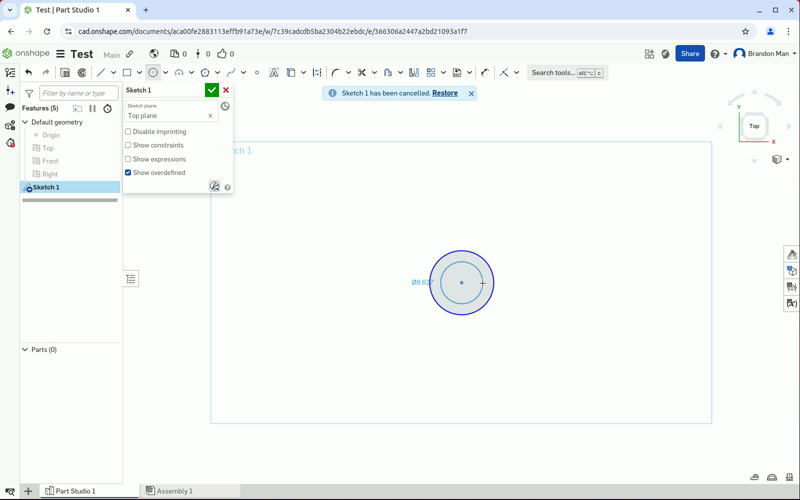
click(482, 282)
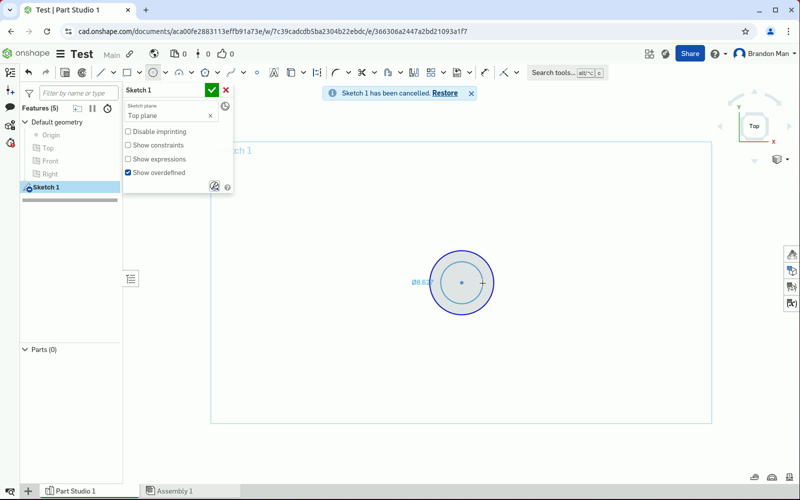
key(esc)
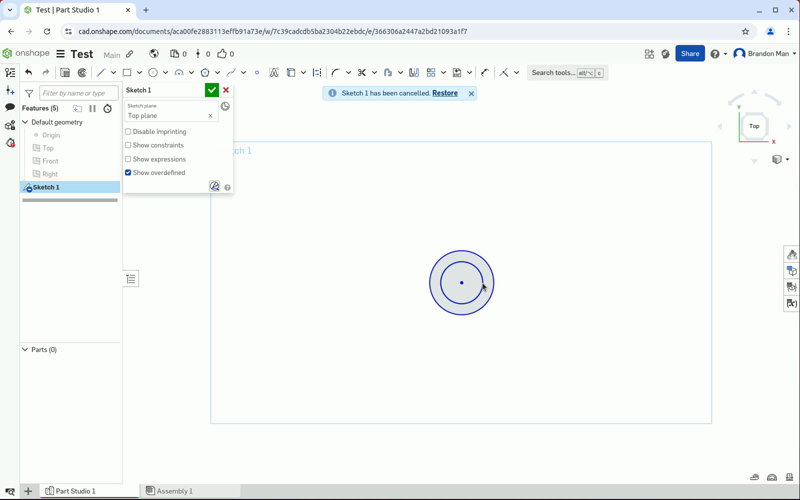
mouse_move(469, 255)
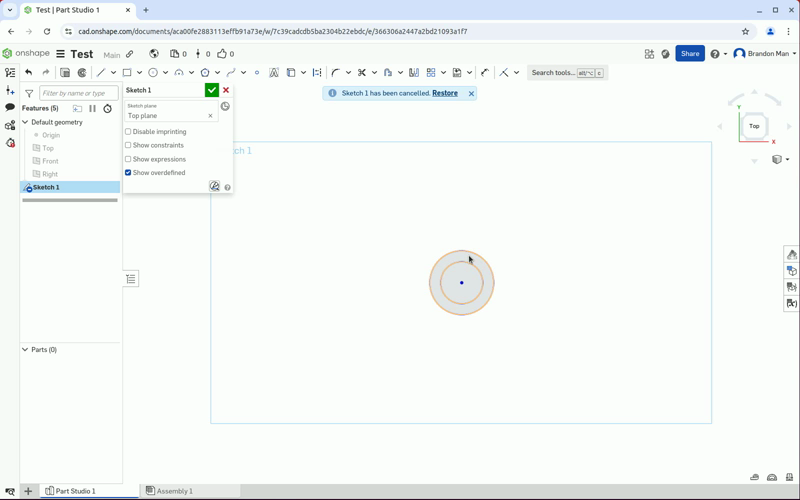
scroll(6)
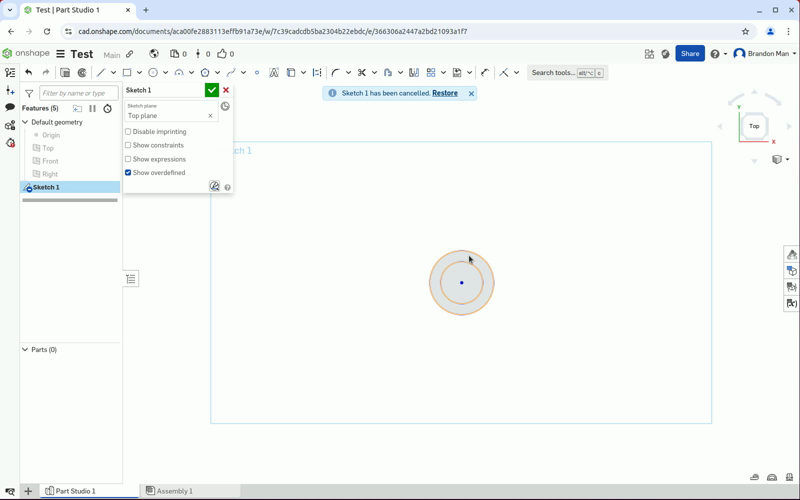
scroll(6)
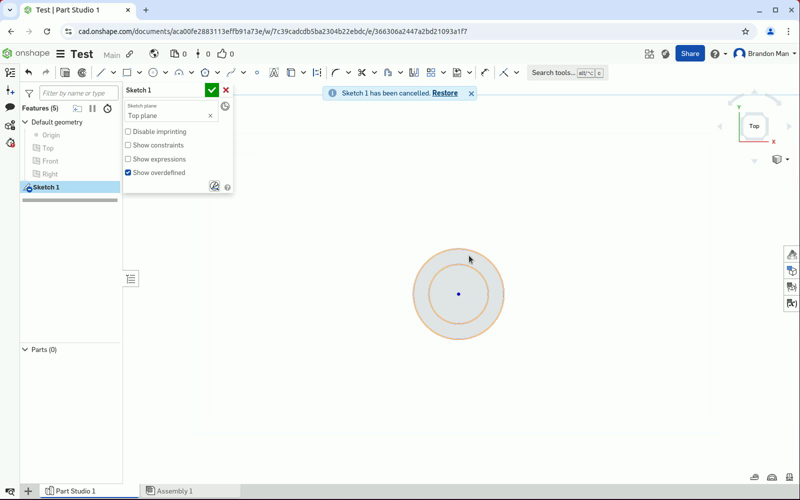
scroll(6)
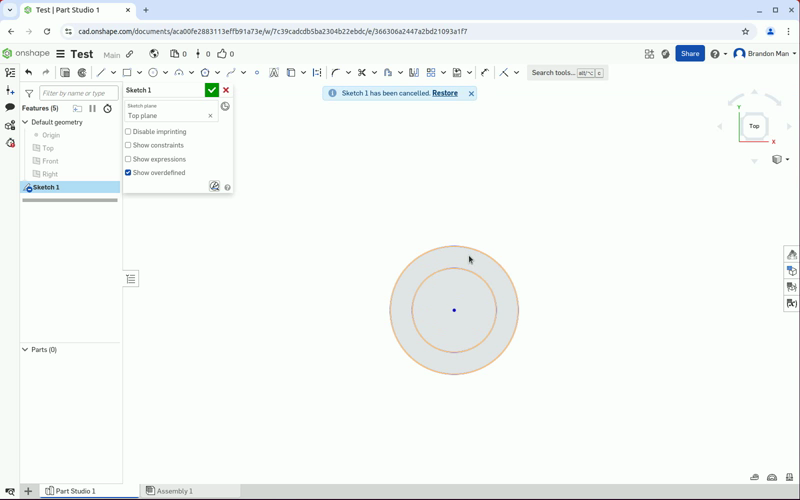
scroll(6)
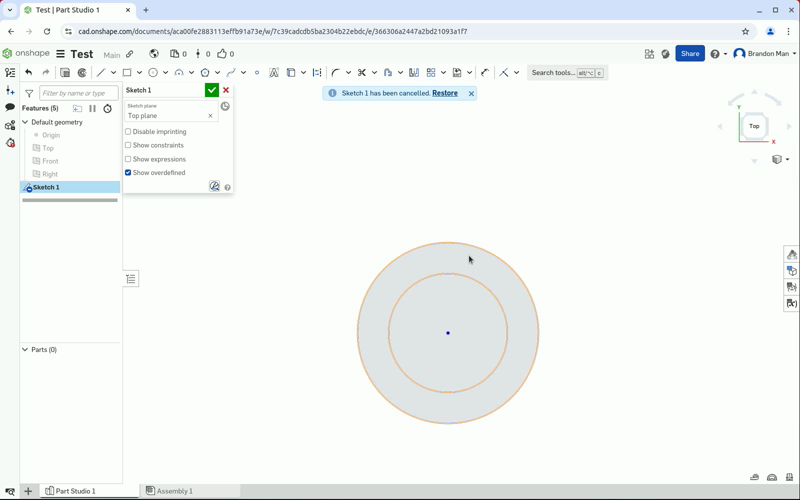
scroll(6)
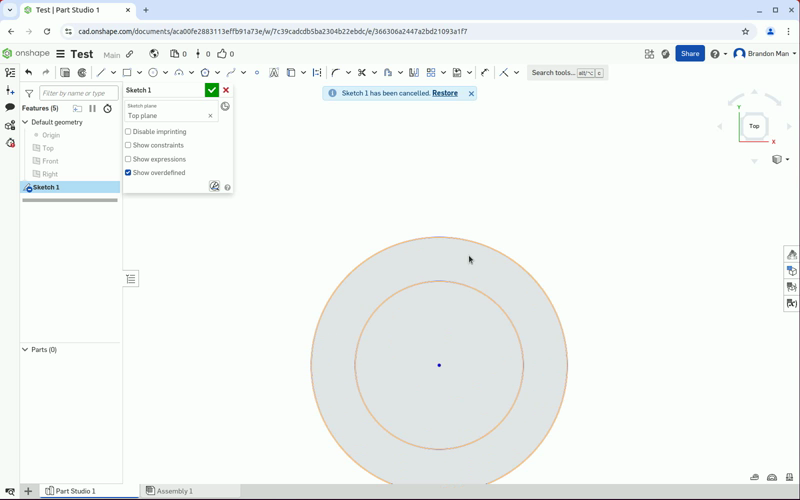
scroll(6)
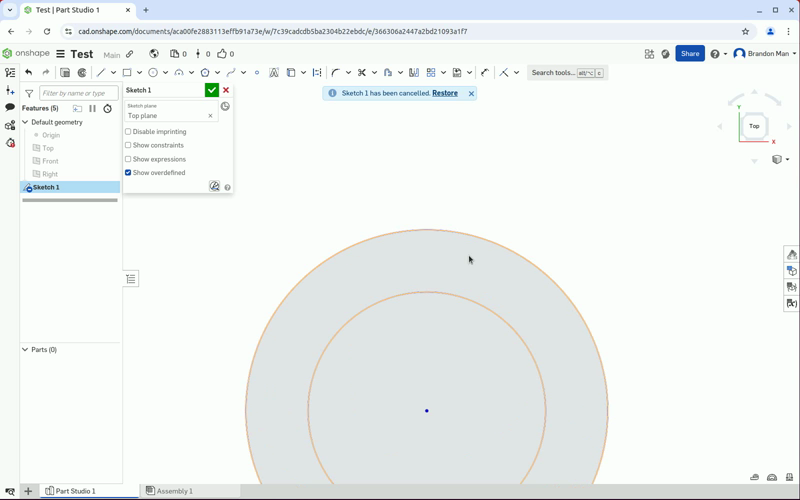
scroll(6)
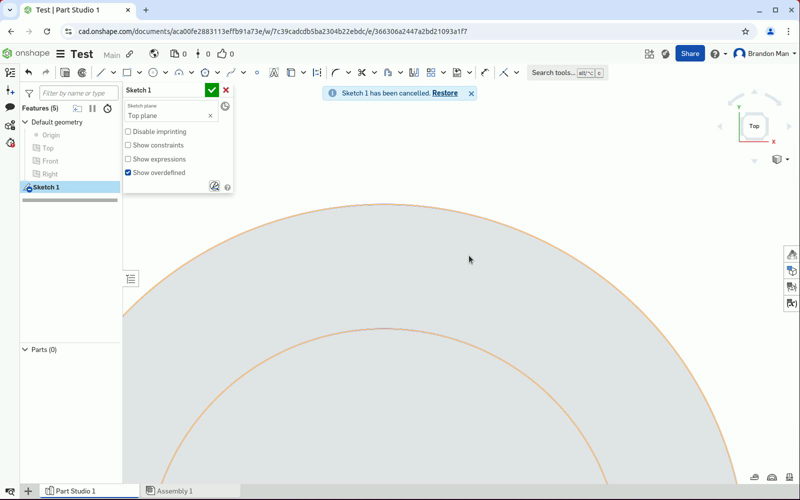
click(469, 255)
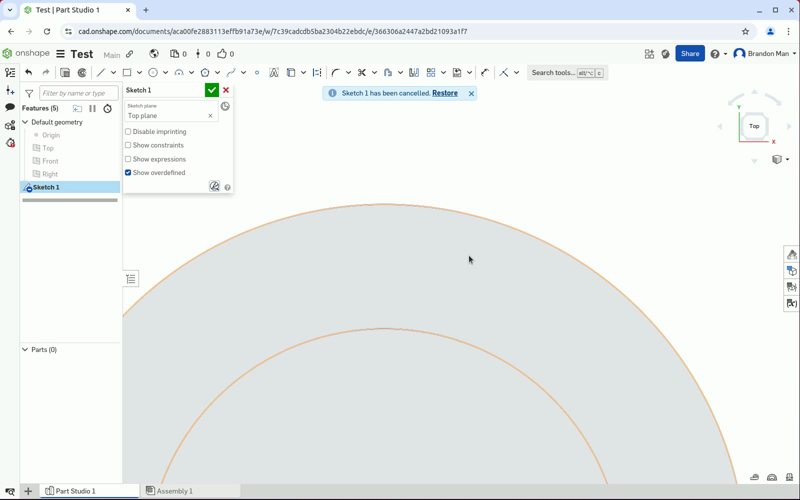
scroll(-6)
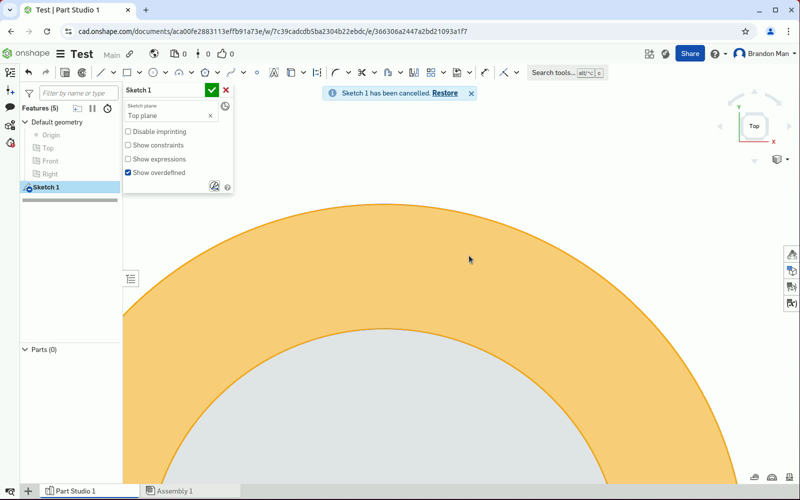
scroll(-6)
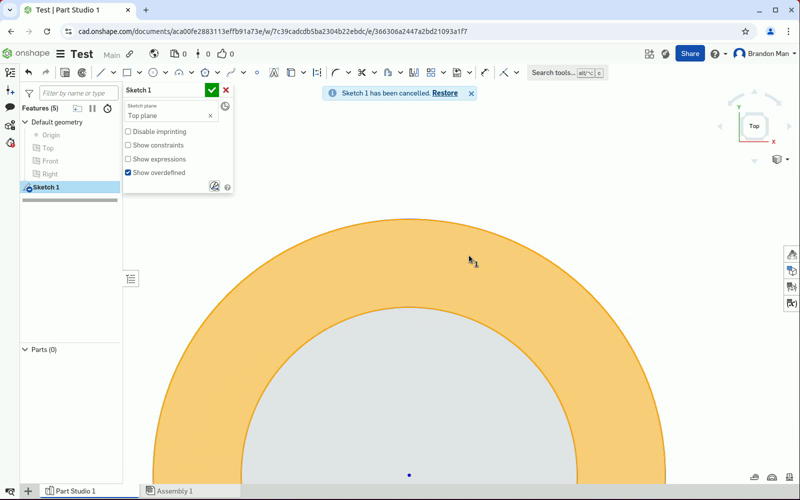
scroll(-6)
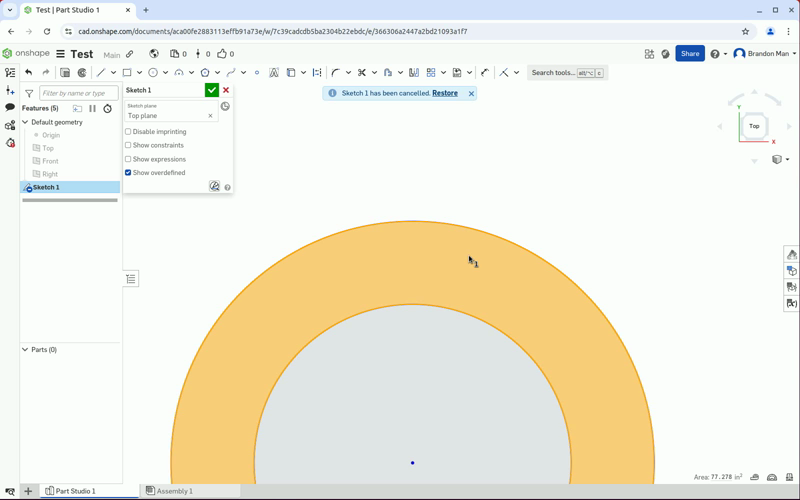
scroll(-6)
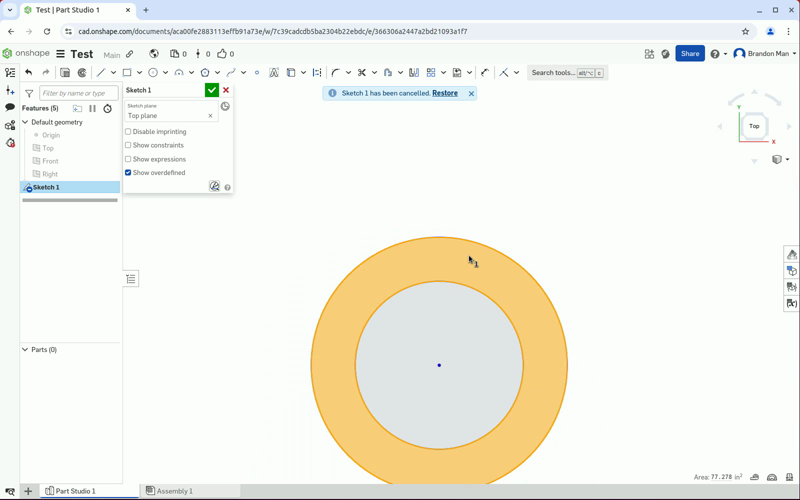
scroll(-6)
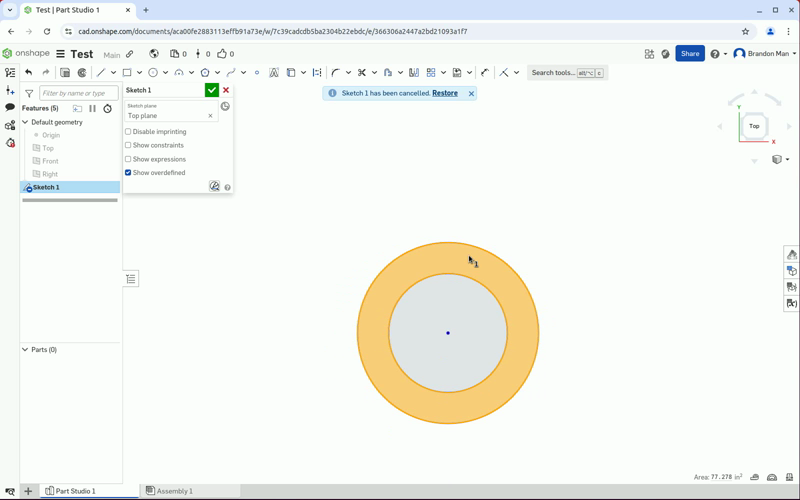
scroll(-6)
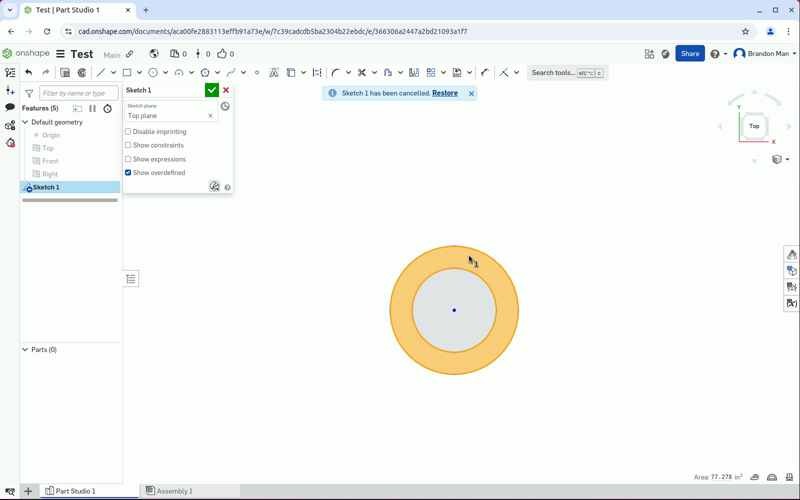
scroll(-6)
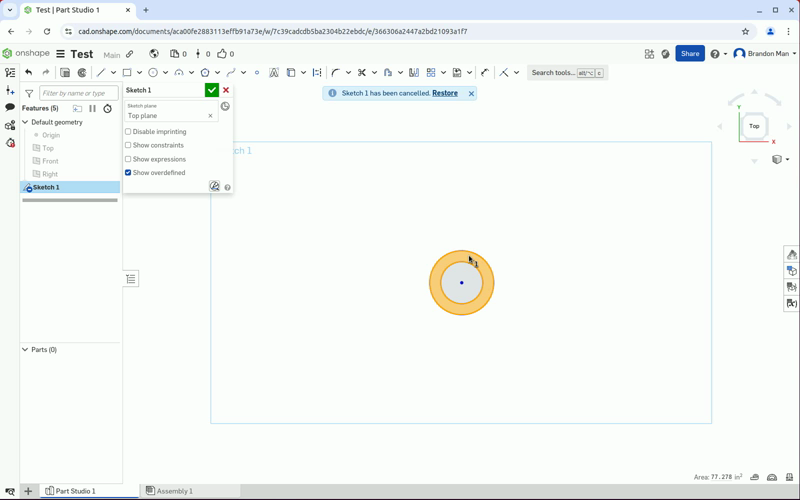
mouse_move(73, 352)
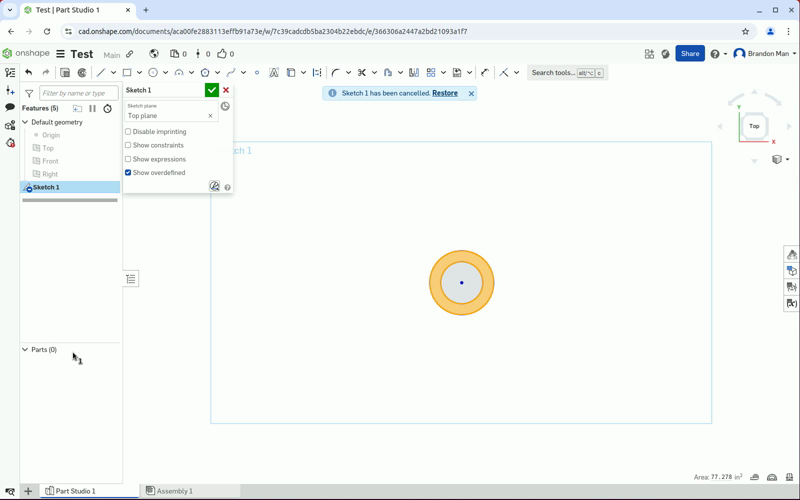
key(shift+y)
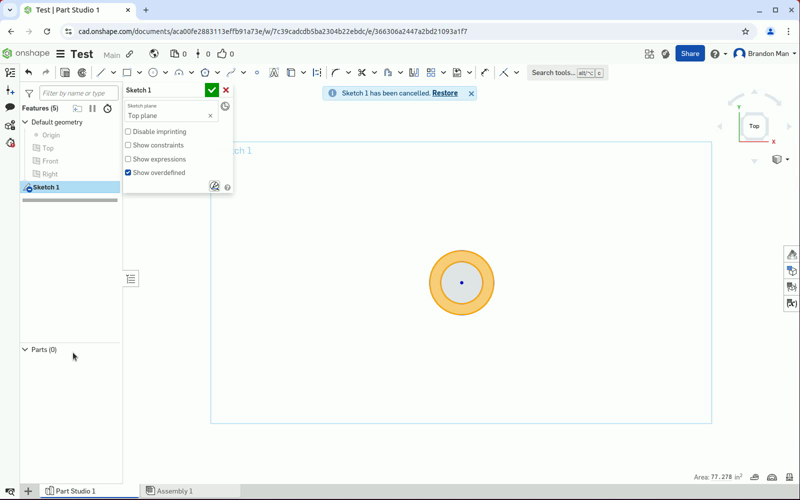
key(shift+e)
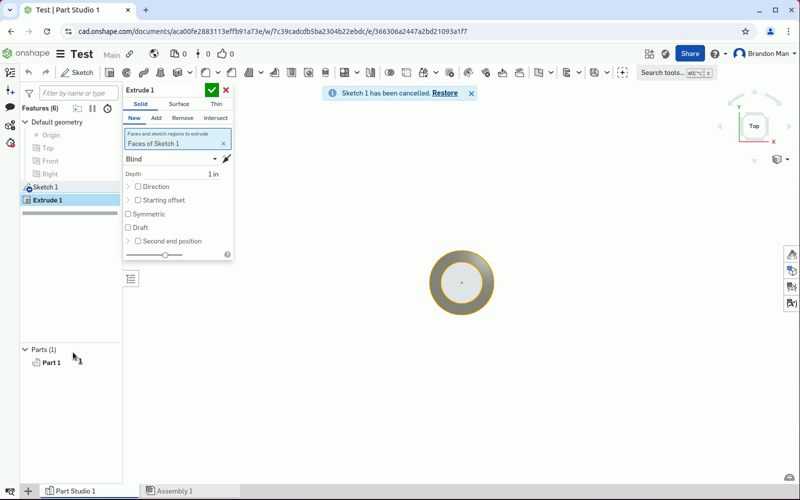
mouse_move(143, 106)
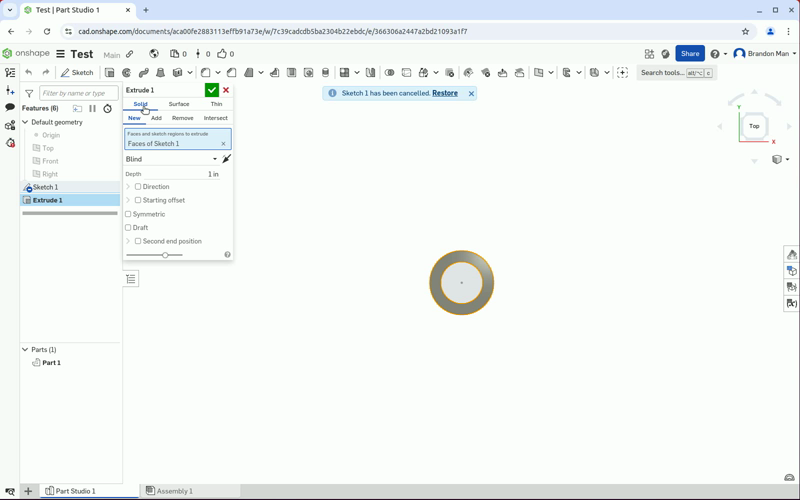
click(143, 106)
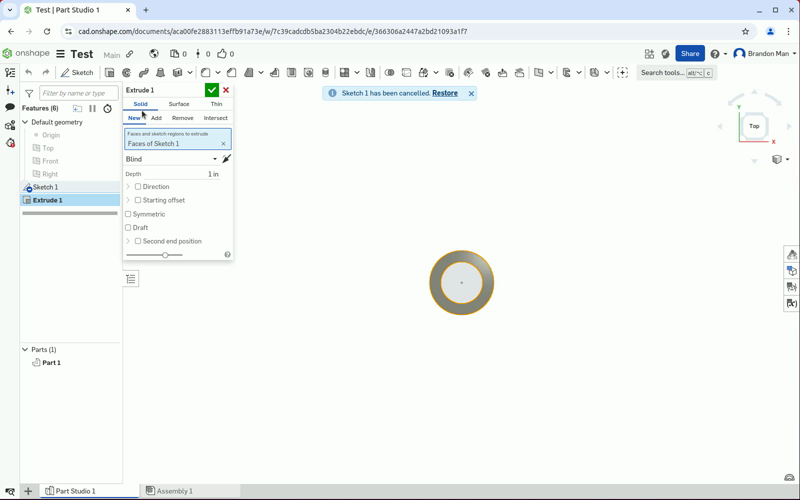
mouse_move(137, 120)
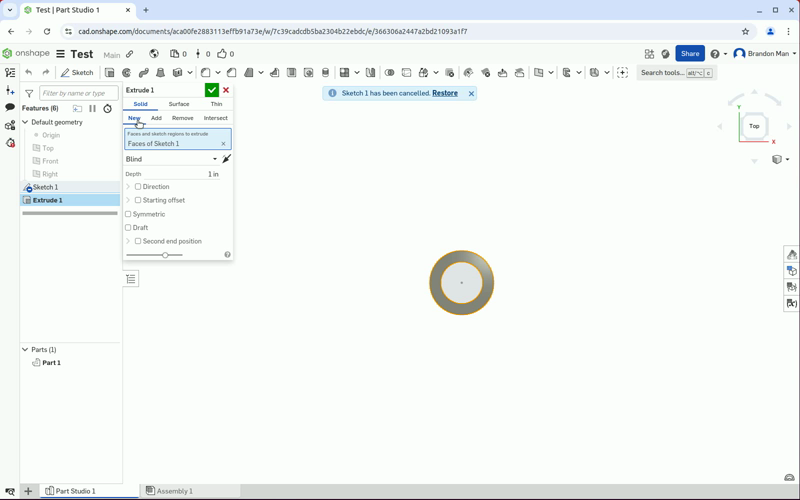
click(137, 120)
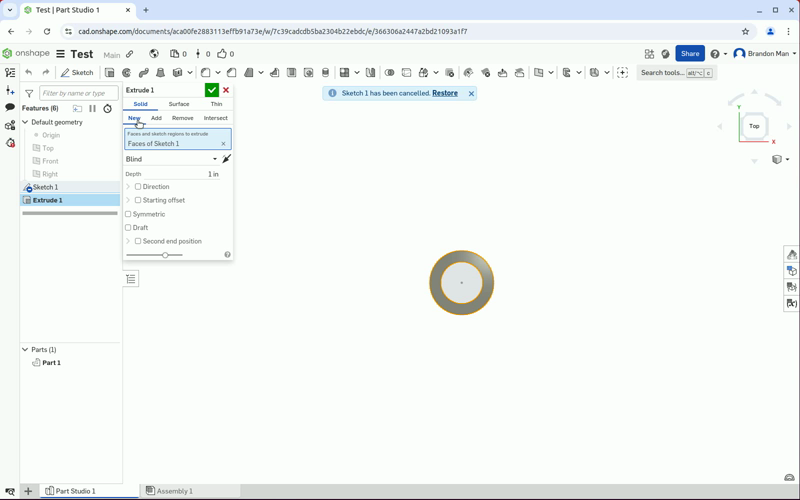
key(tab, 4)
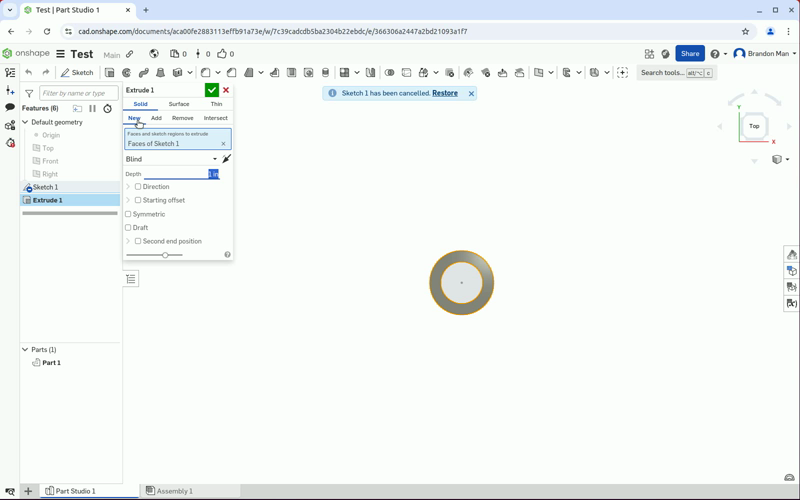
text(23.108)
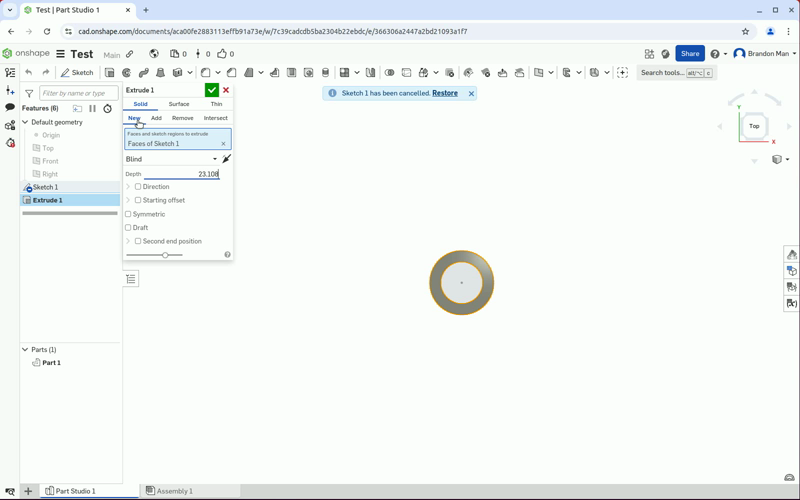
key(enter)
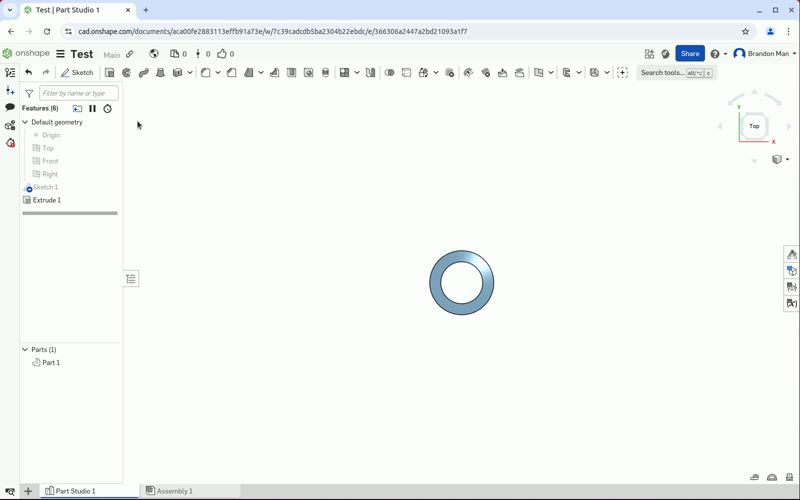
key(shift+h)
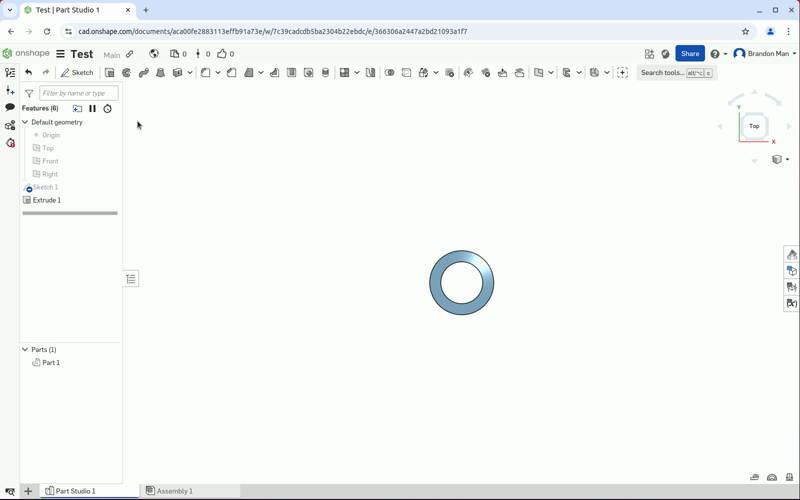
key(shift+h)
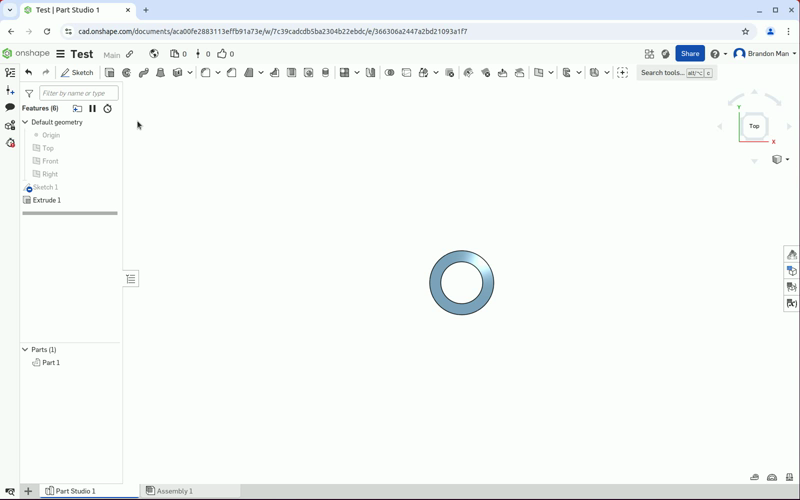
mouse_move(73, 189)
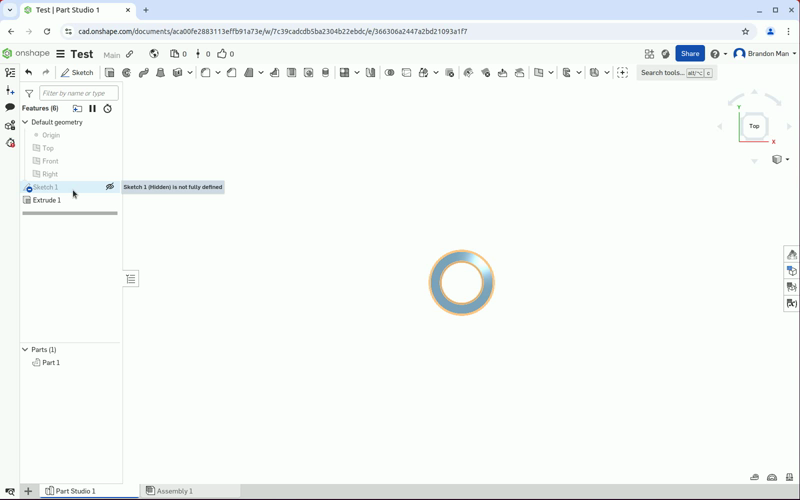
click(73, 189)
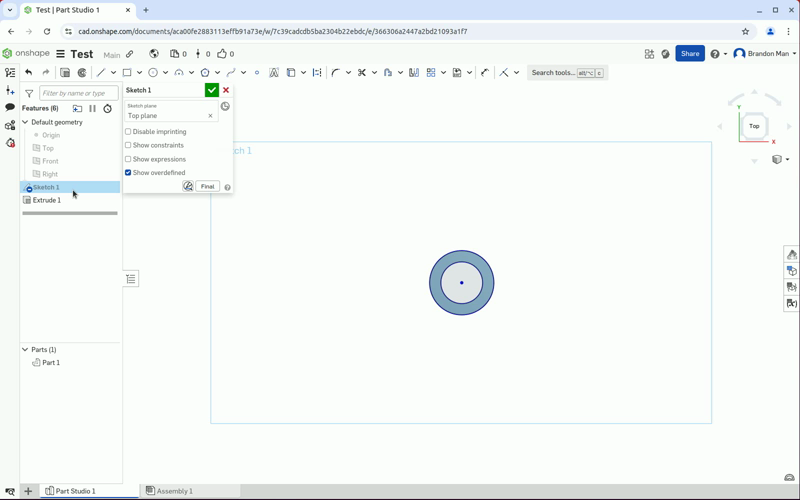
mouse_move(229, 92)
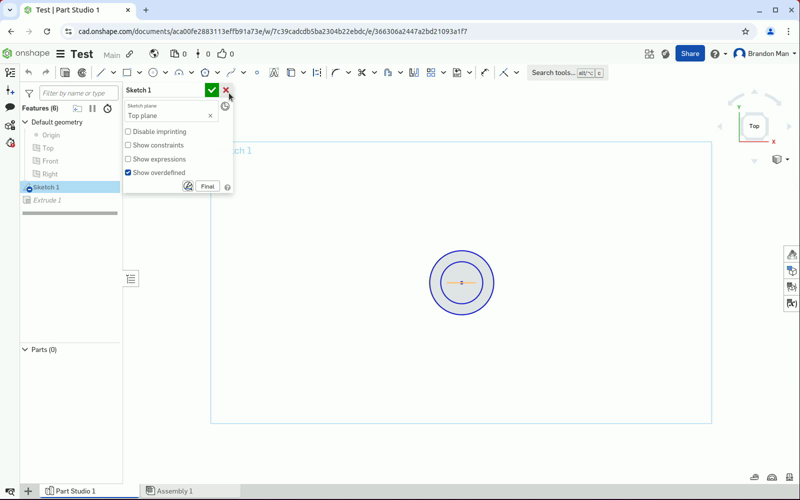
click(229, 92)
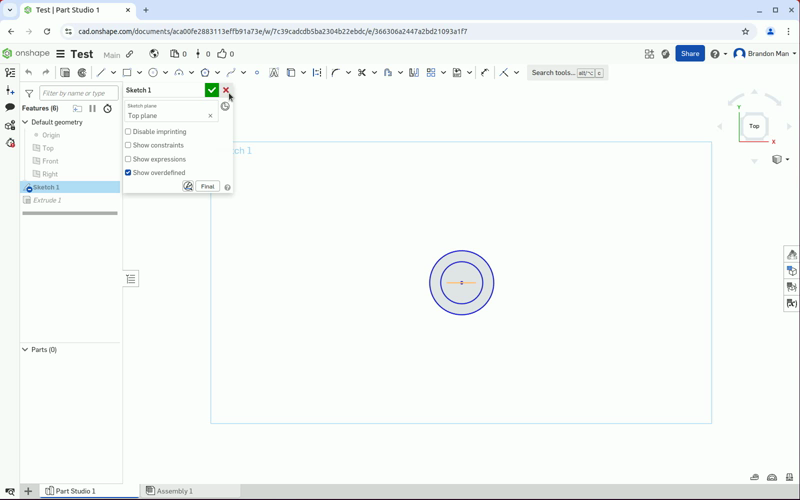
key(shift+s)
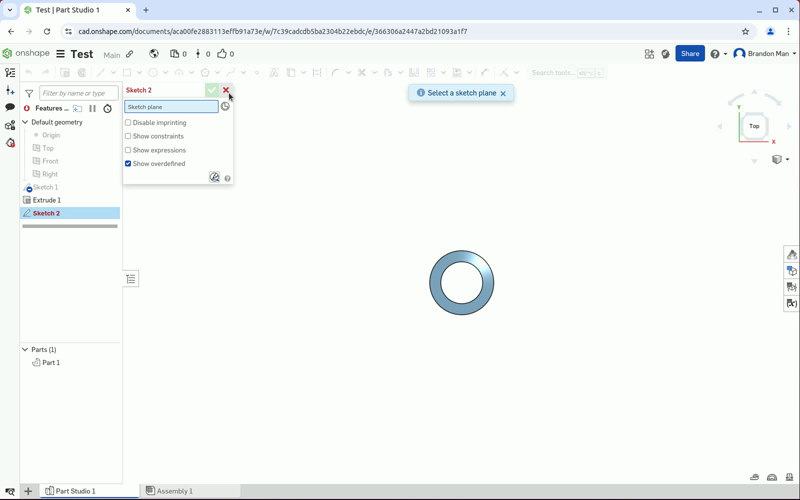
mouse_move(73, 150)
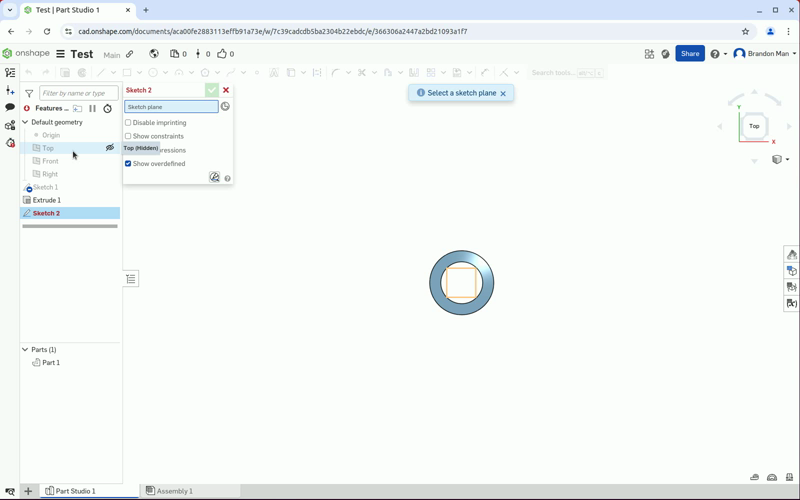
click(73, 150)
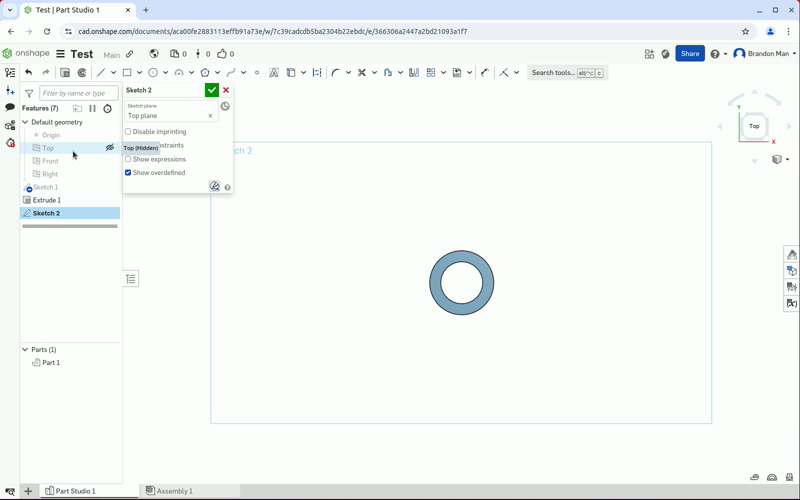
mouse_move(73, 352)
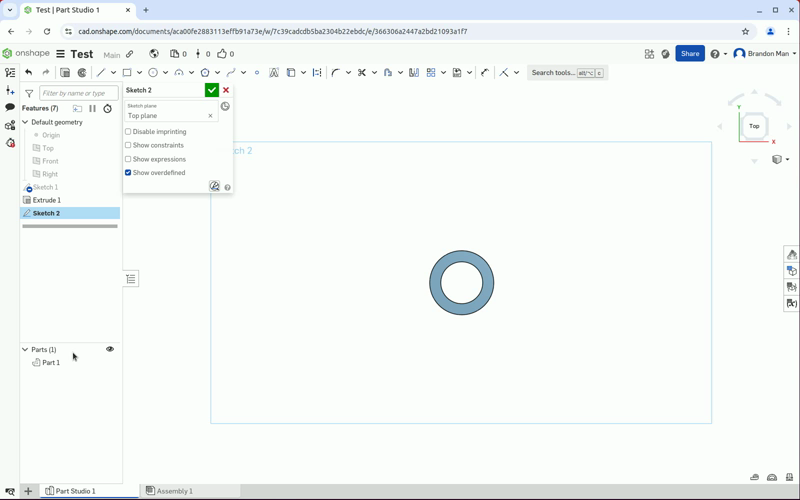
key(y)
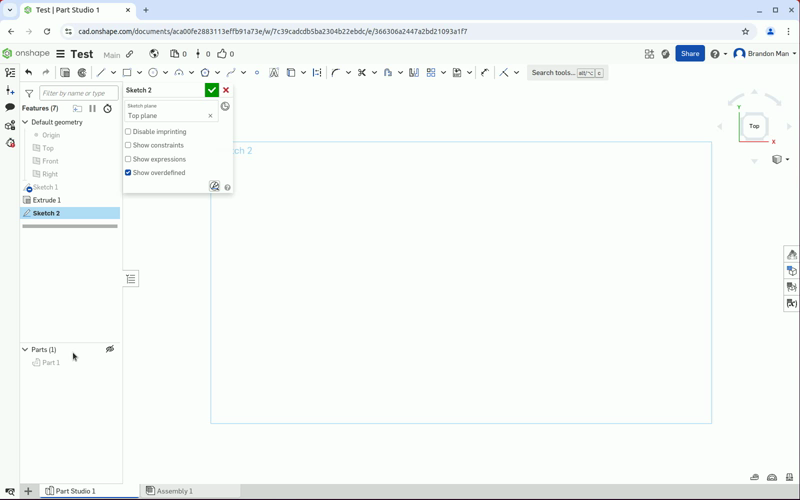
key(c)
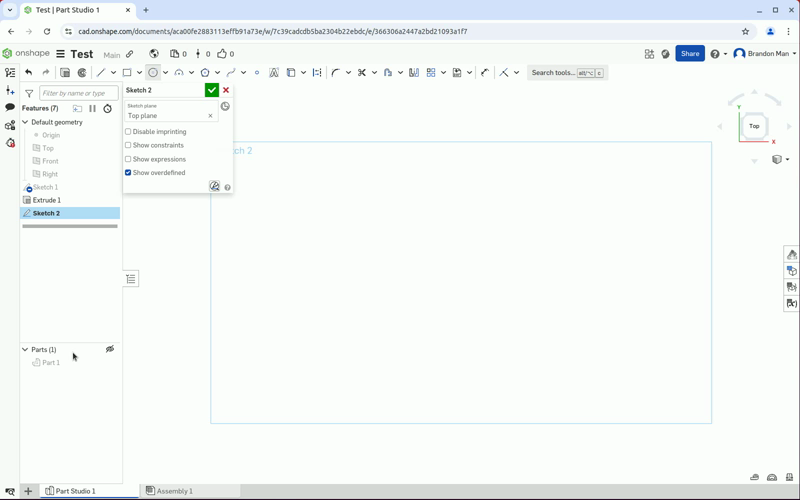
key_down(shift)
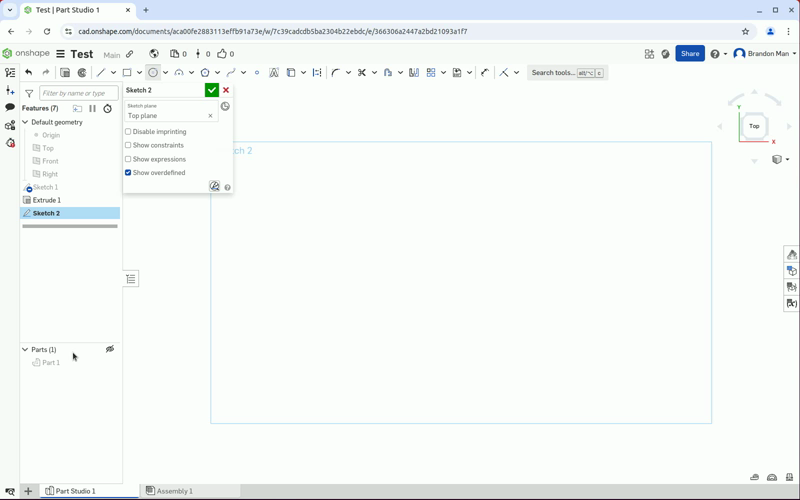
mouse_move(461, 282)
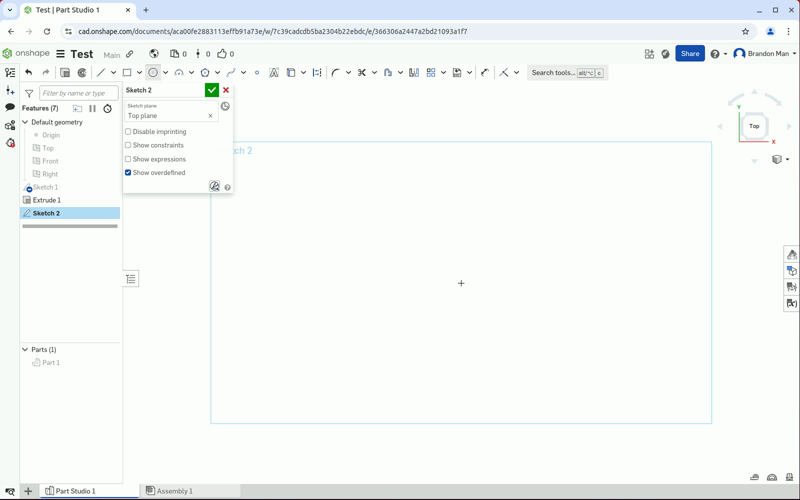
click(461, 282)
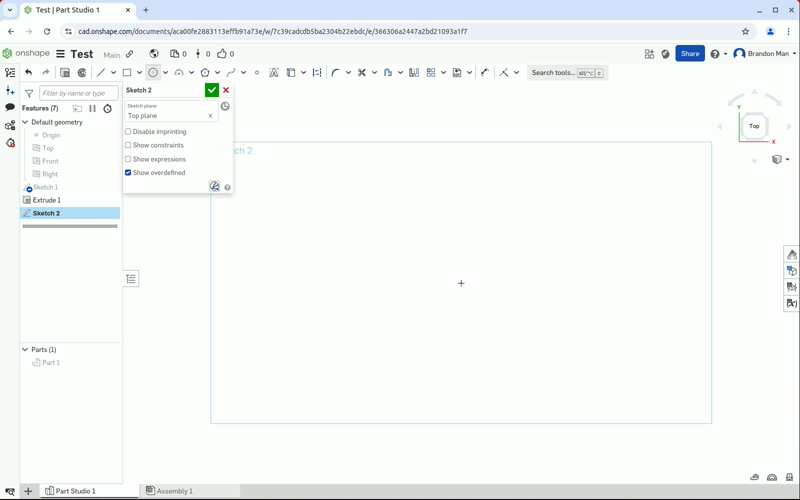
key_up(shift)
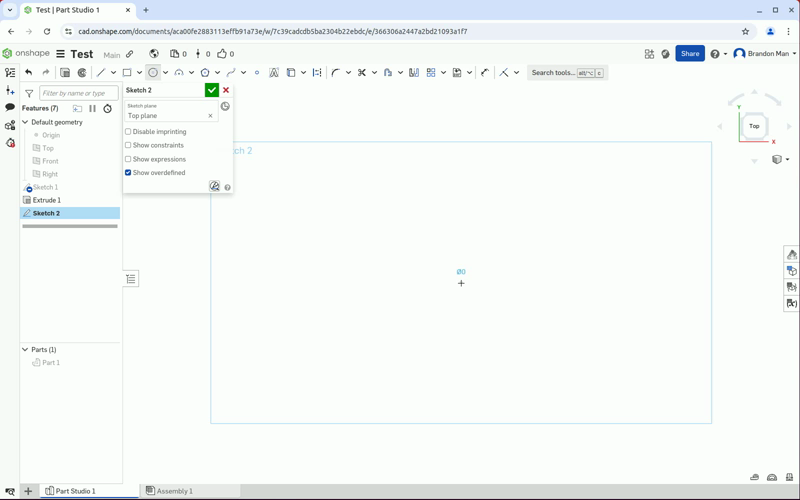
mouse_move(520, 282)
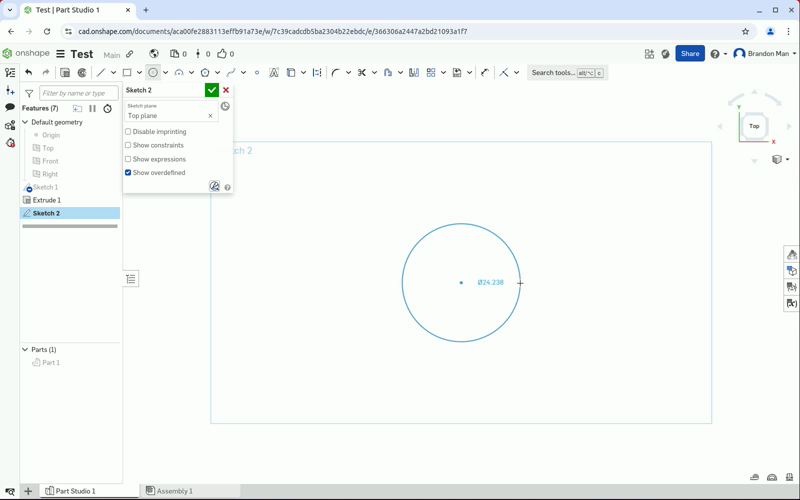
click(520, 282)
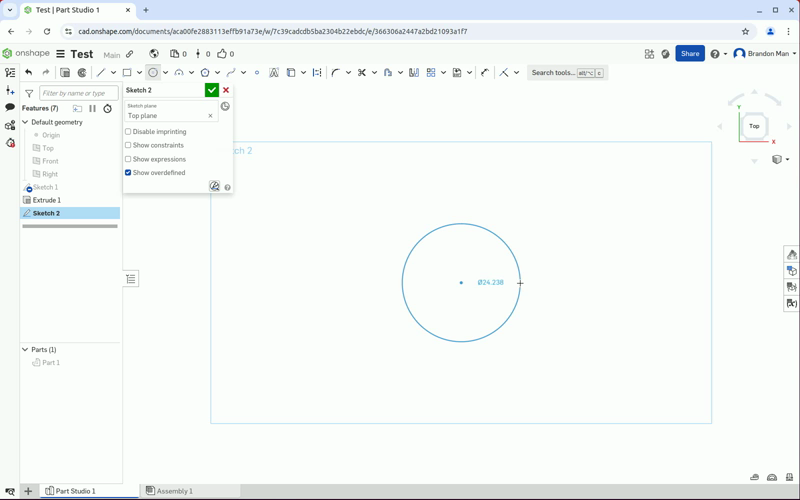
key(esc)
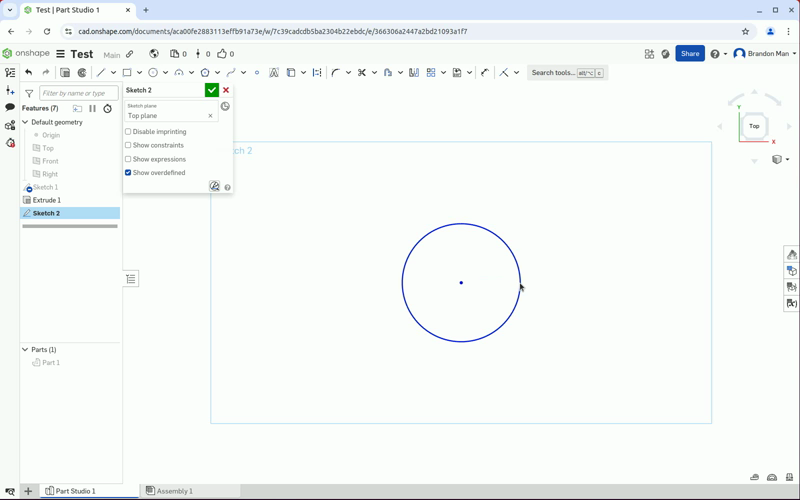
key(c)
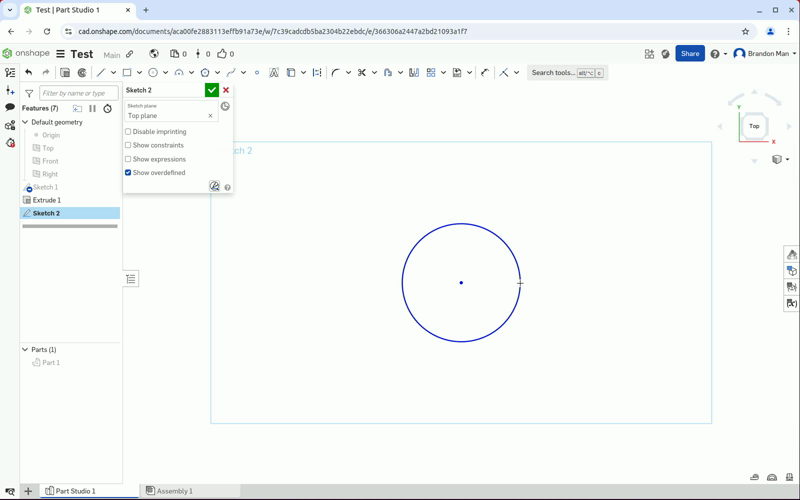
key_down(shift)
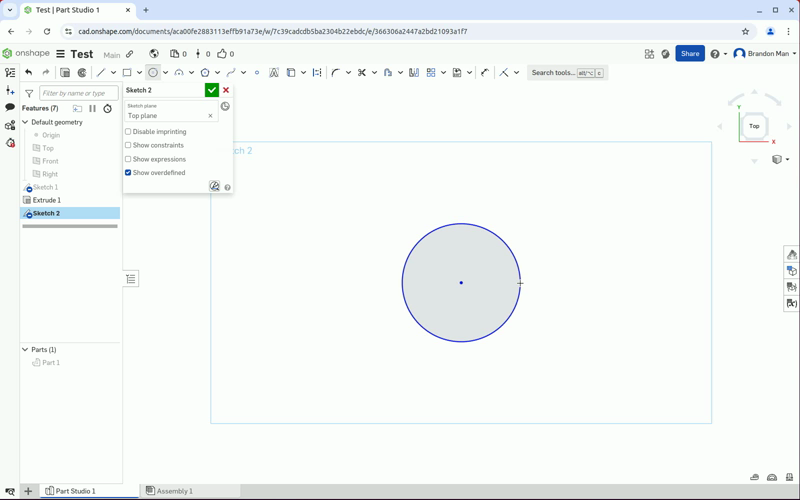
mouse_move(461, 282)
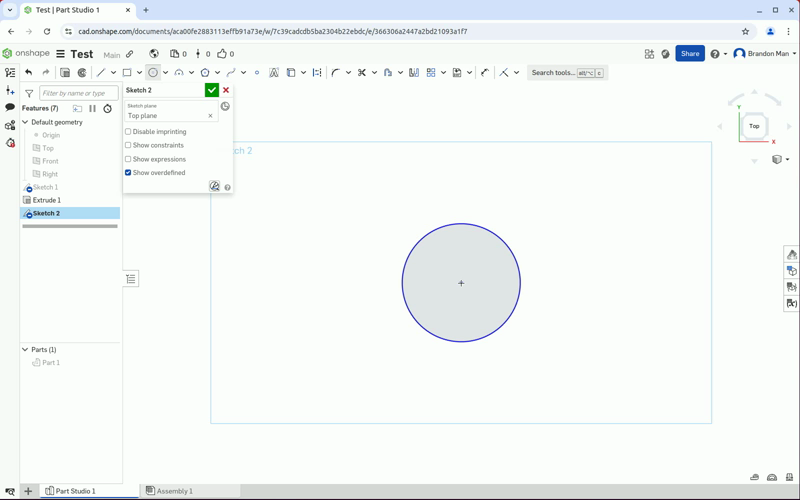
click(461, 282)
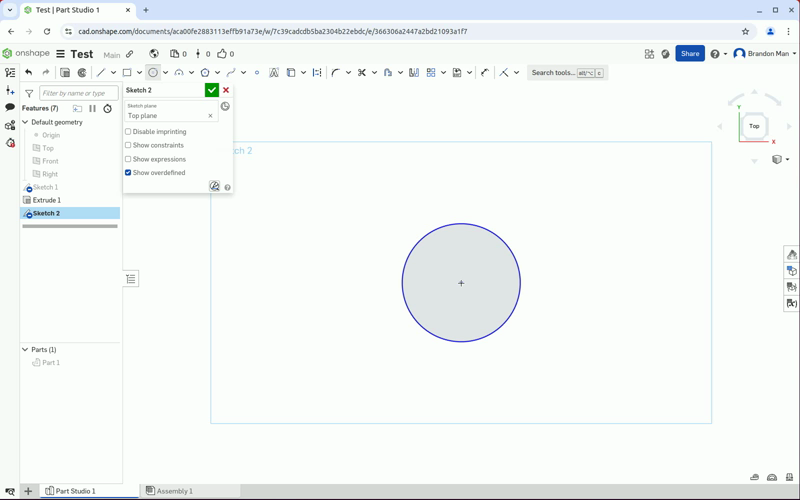
key_up(shift)
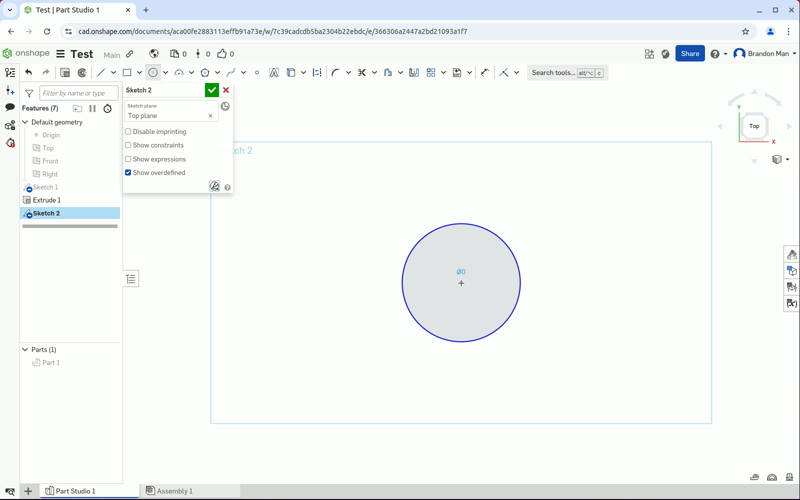
mouse_move(505, 282)
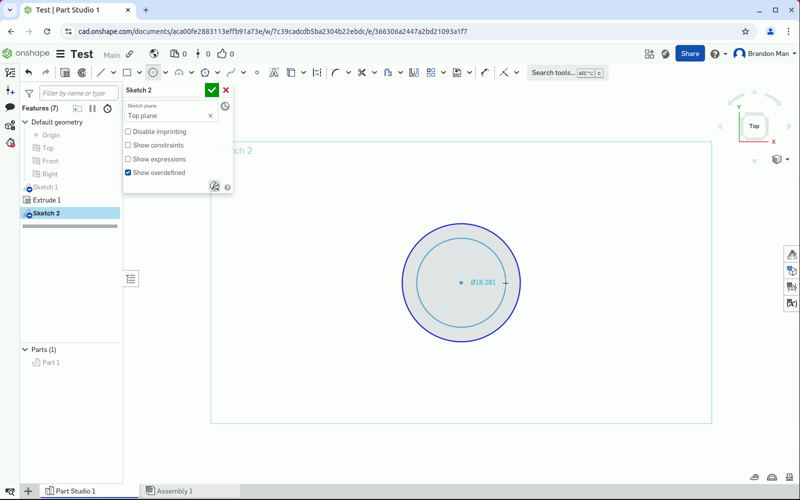
click(505, 282)
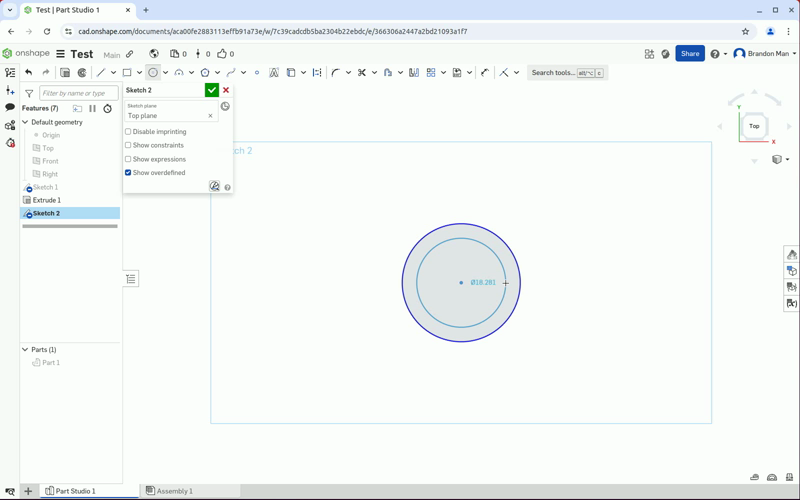
key(esc)
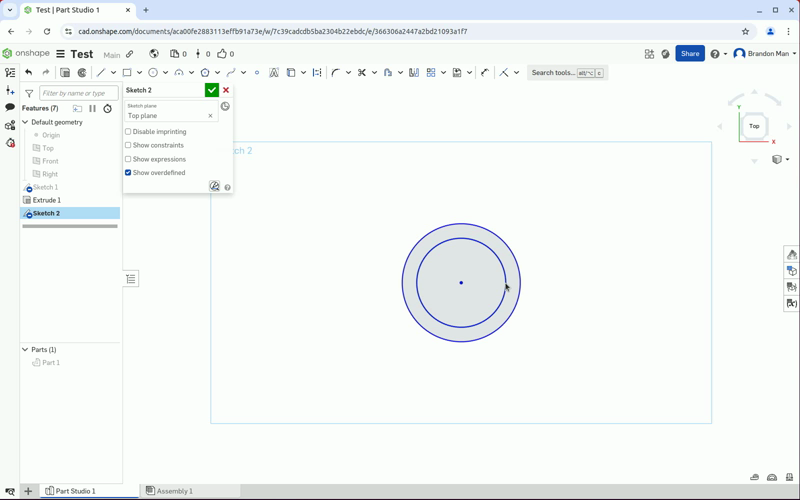
mouse_move(409, 285)
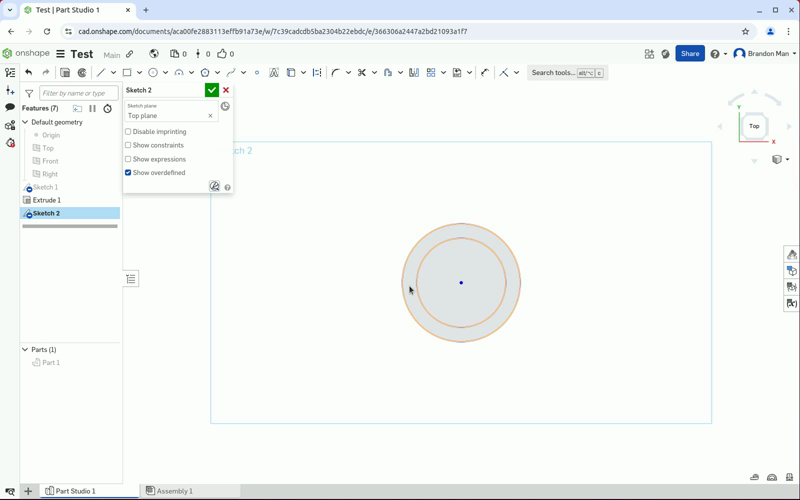
click(409, 285)
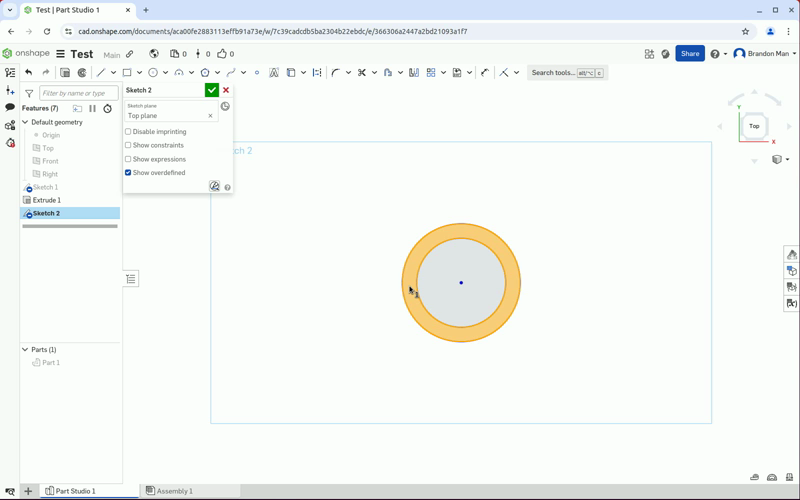
mouse_move(73, 352)
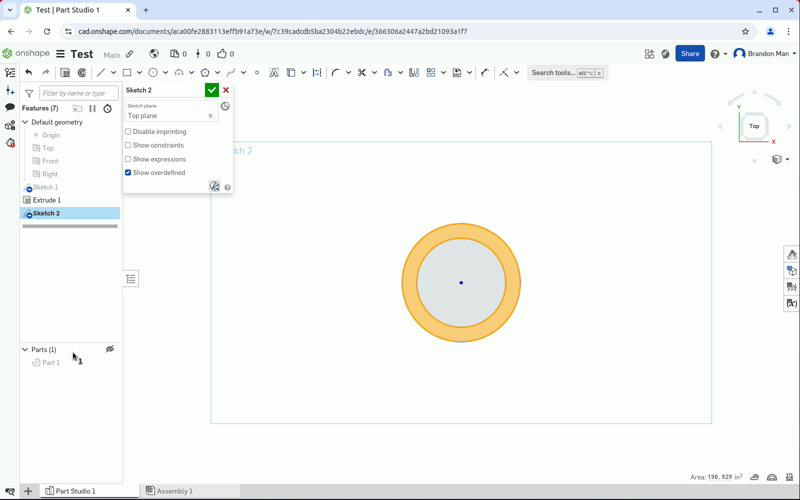
key(shift+y)
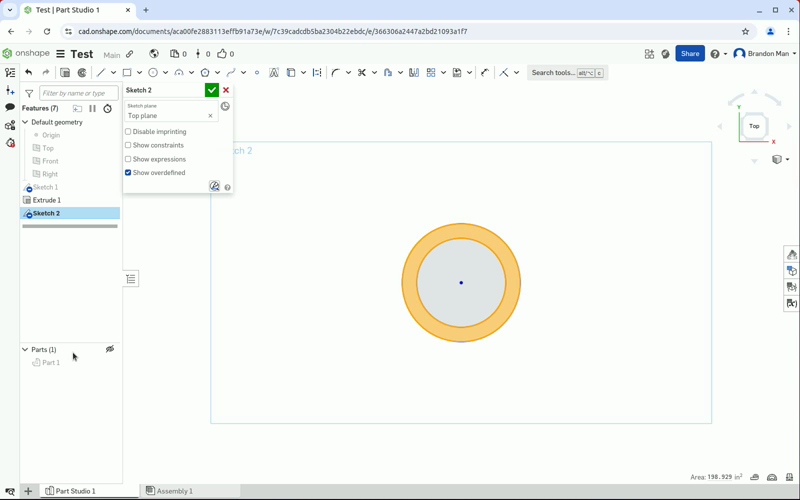
key(shift+e)
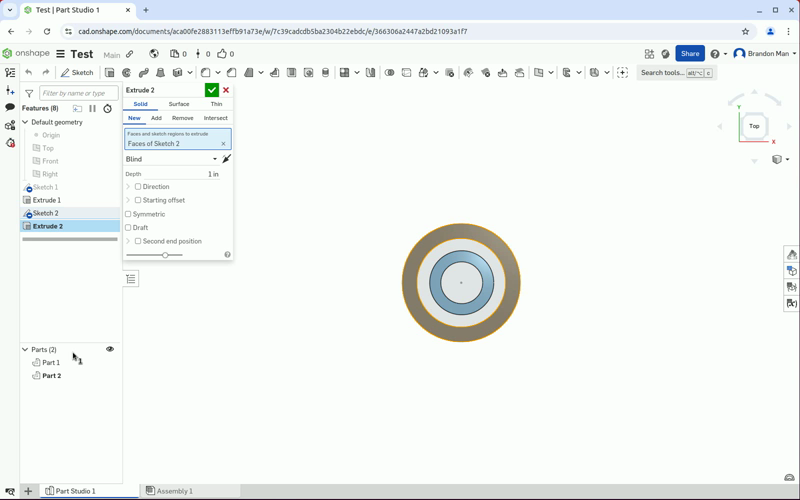
mouse_move(143, 106)
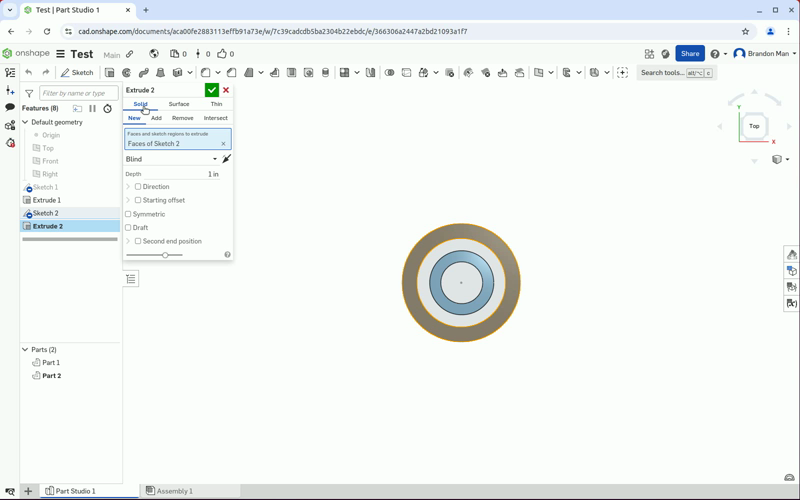
click(143, 106)
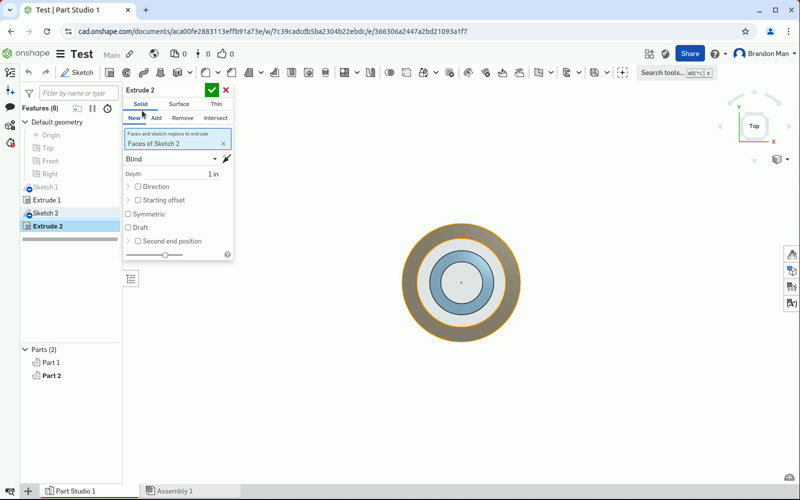
mouse_move(137, 120)
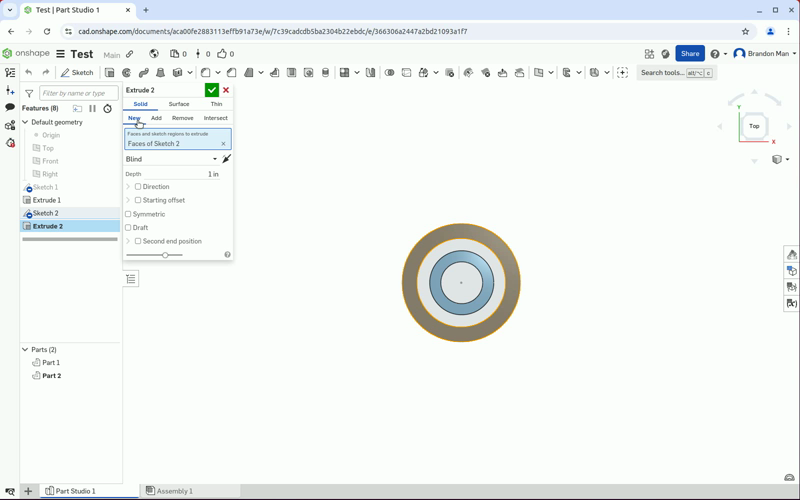
click(137, 120)
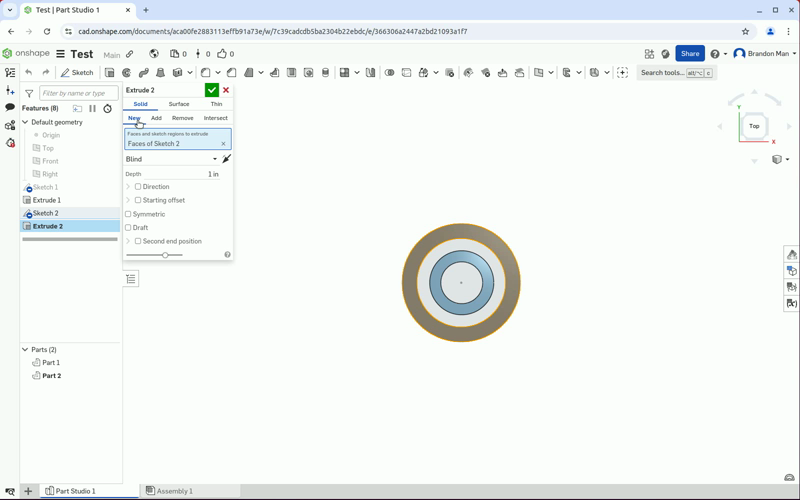
key(tab, 4)
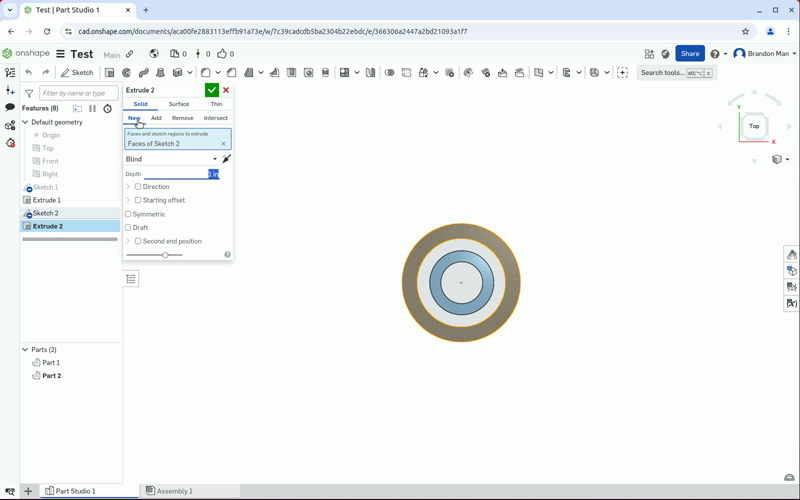
text(1.204)
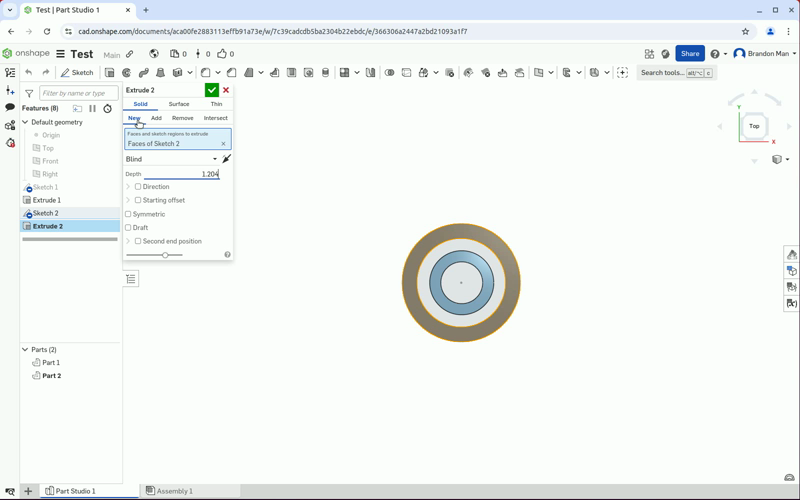
key(enter)
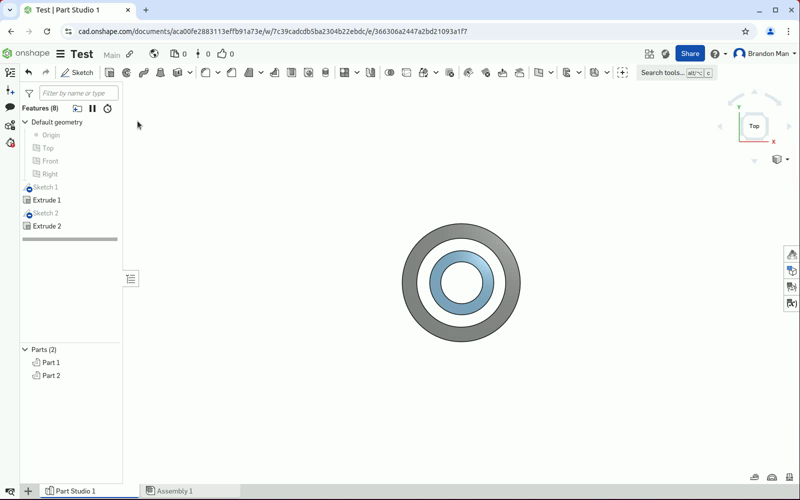
key(shift+h)
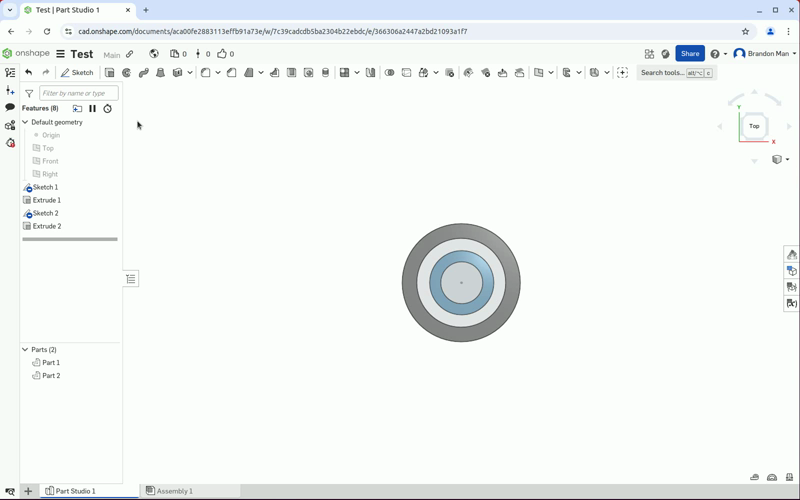
key(shift+h)
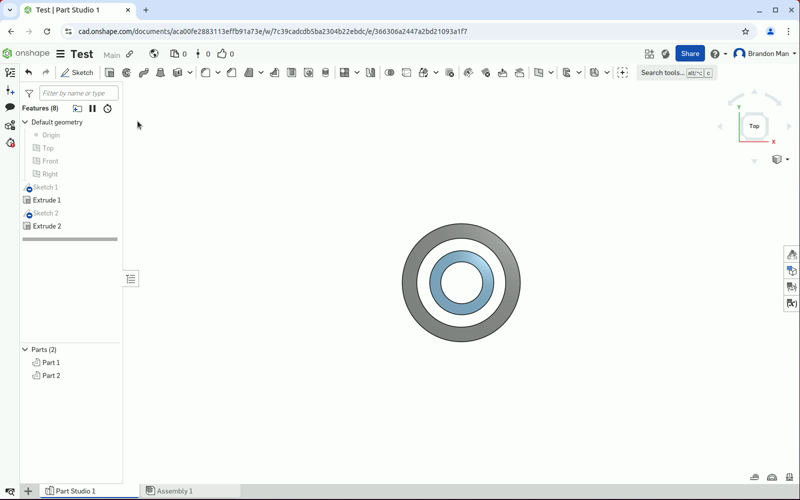
mouse_move(73, 189)
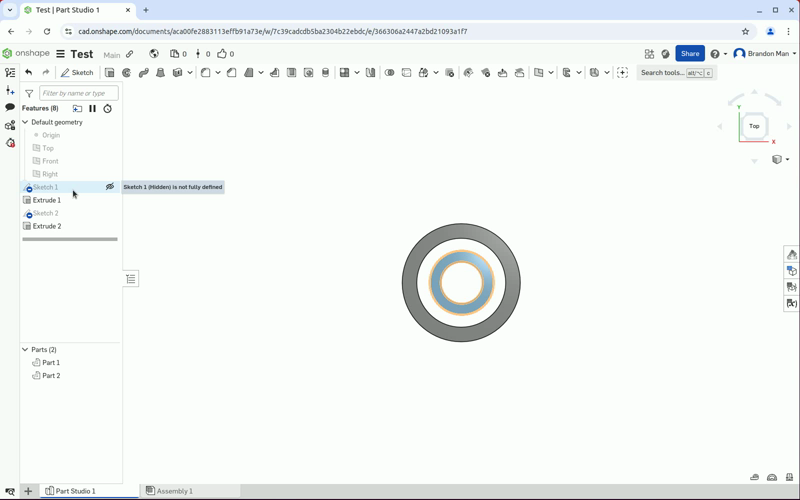
click(73, 189)
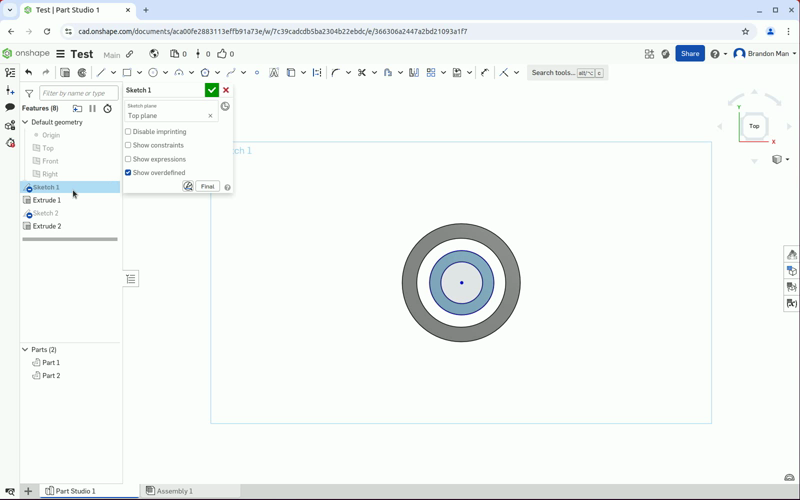
mouse_move(229, 92)
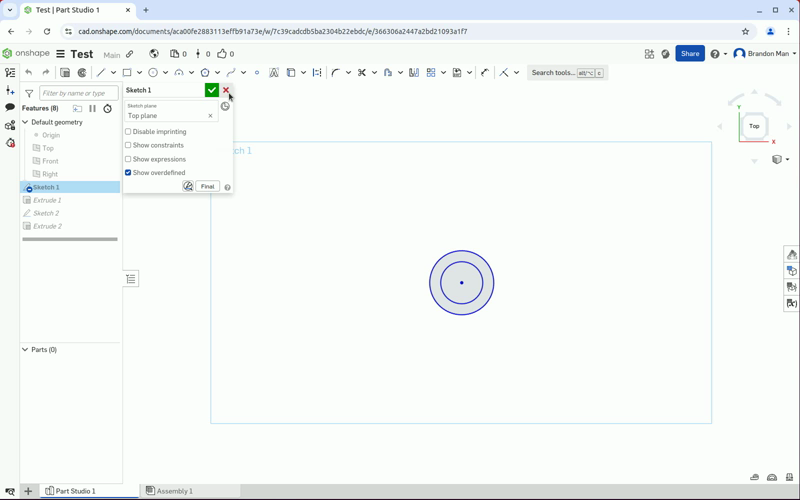
click(229, 92)
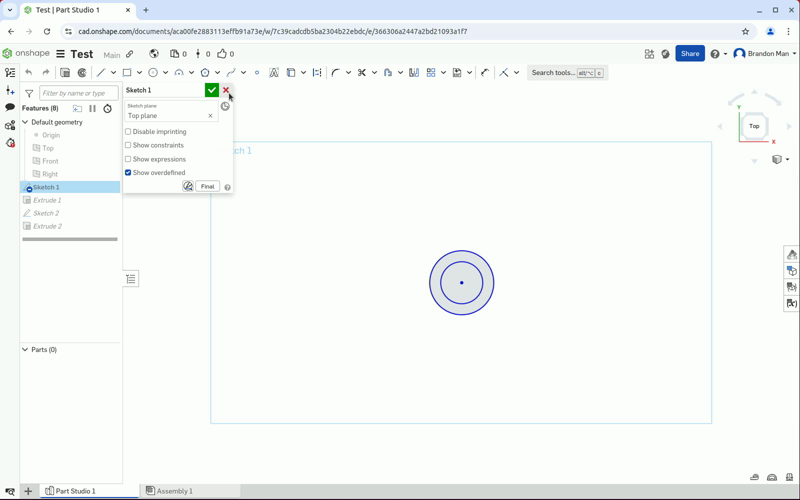
key(shift+s)
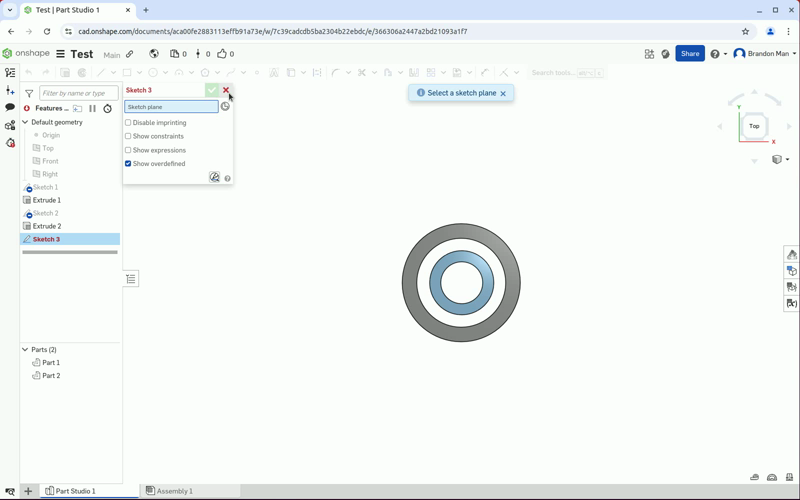
mouse_move(73, 150)
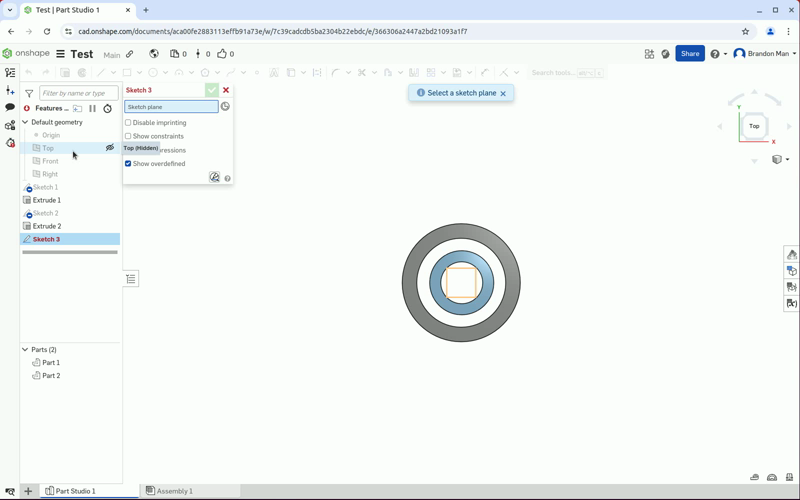
click(73, 150)
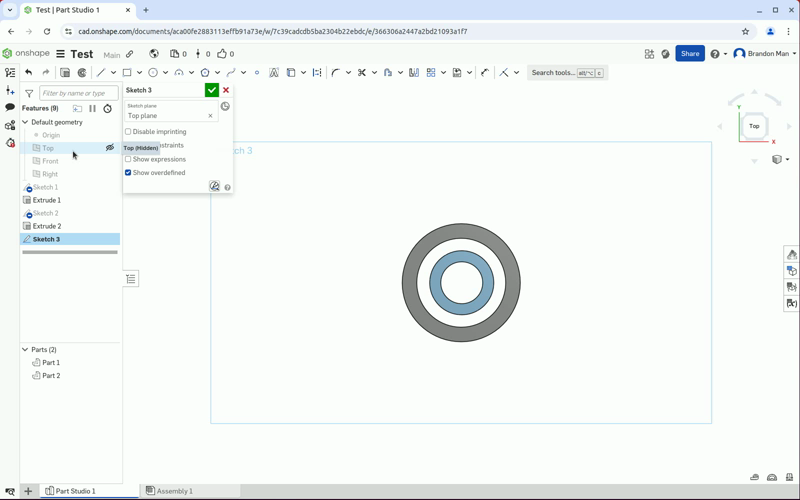
mouse_move(73, 352)
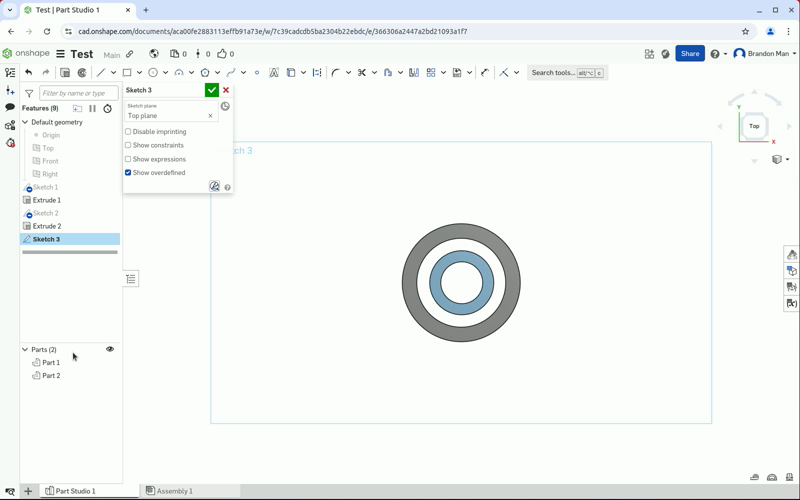
key(y)
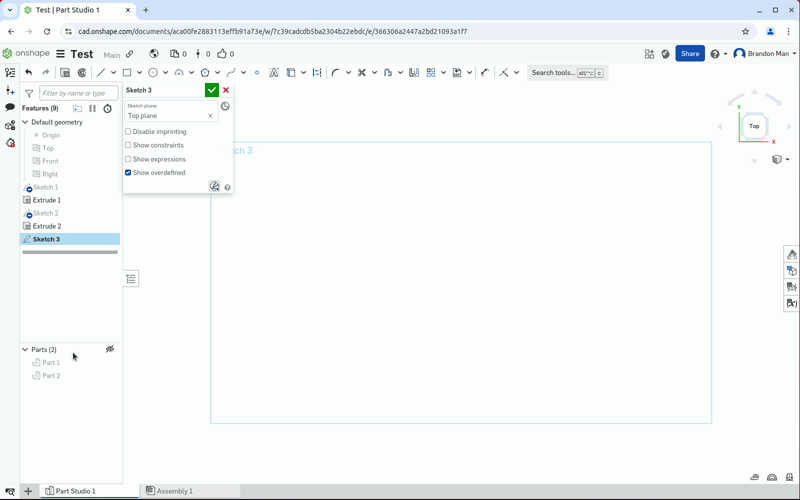
key(c)
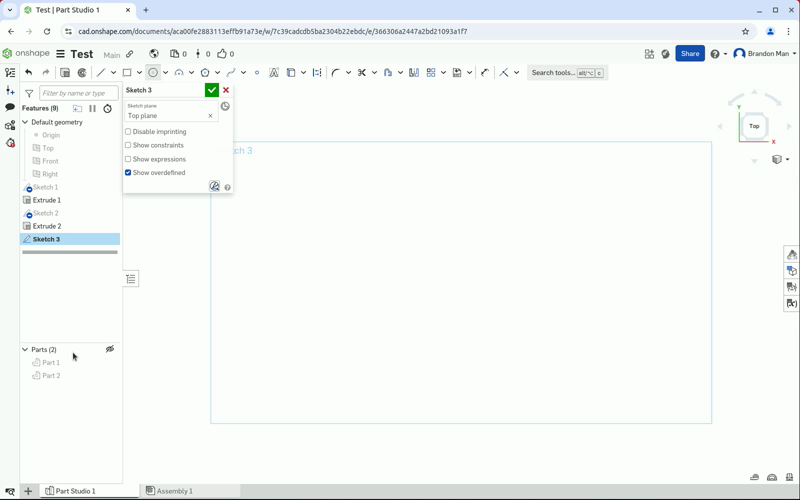
key_down(shift)
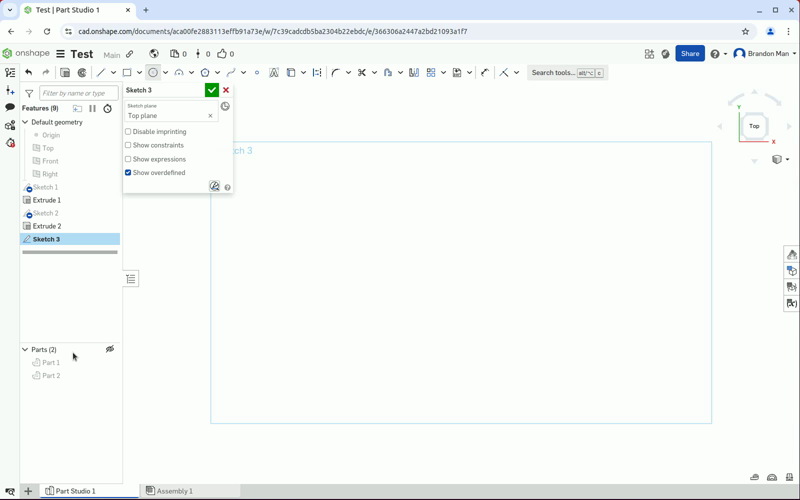
mouse_move(461, 282)
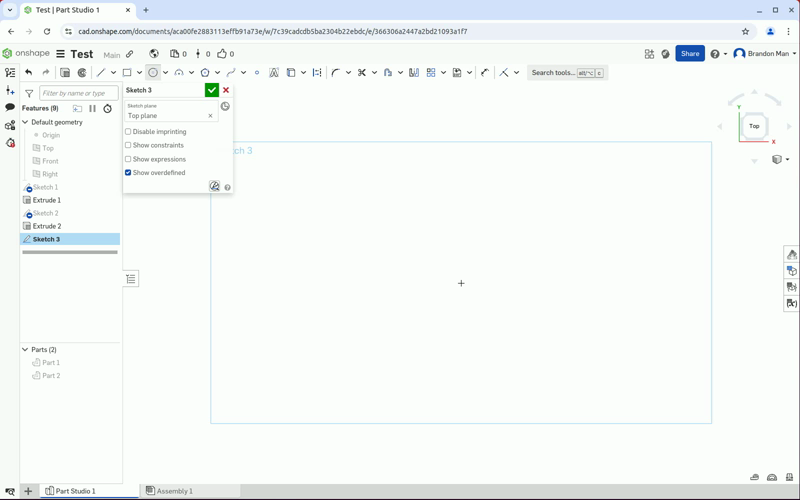
click(461, 282)
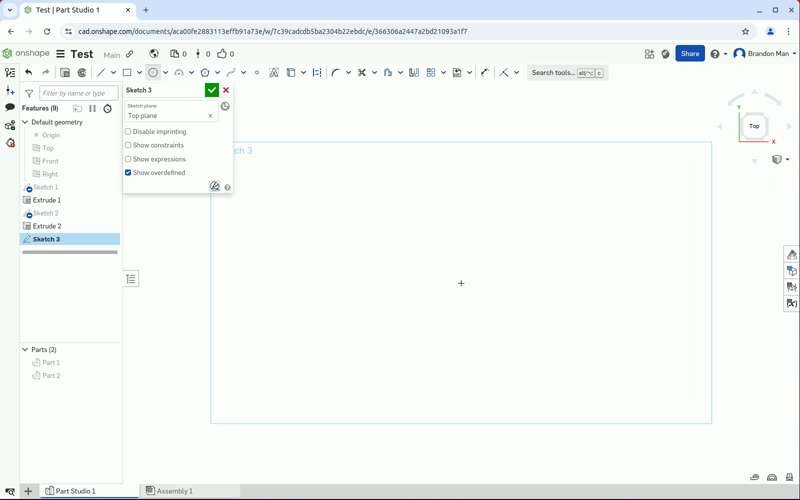
key_up(shift)
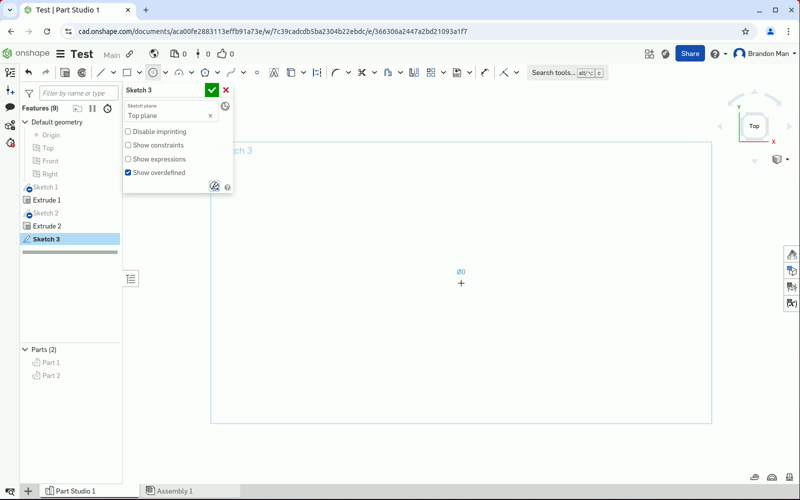
mouse_move(506, 282)
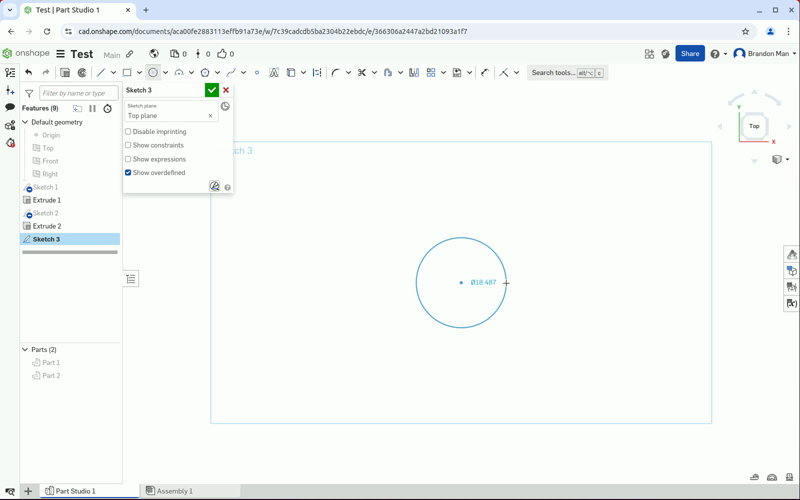
click(506, 282)
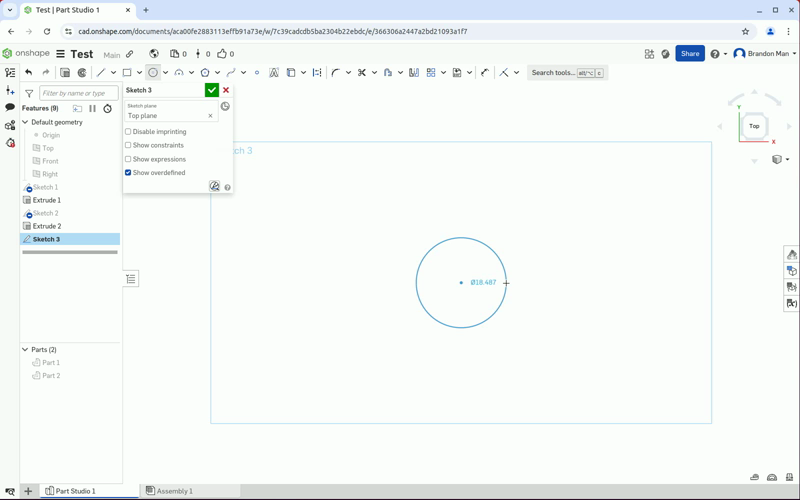
key(esc)
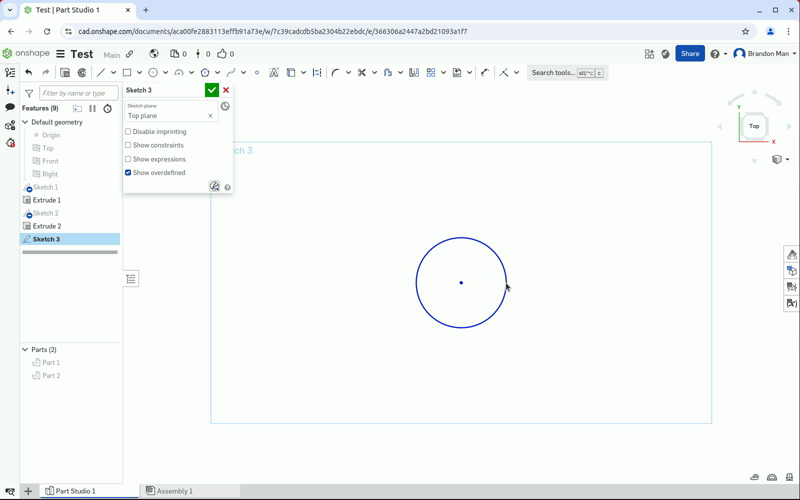
key(c)
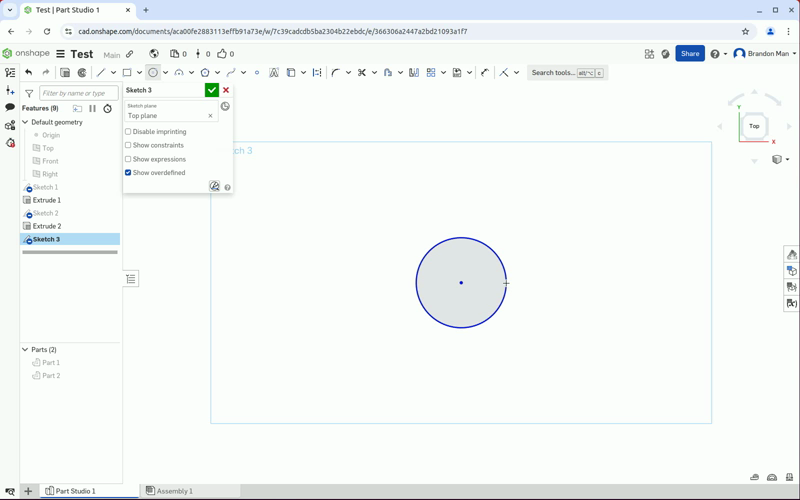
key_down(shift)
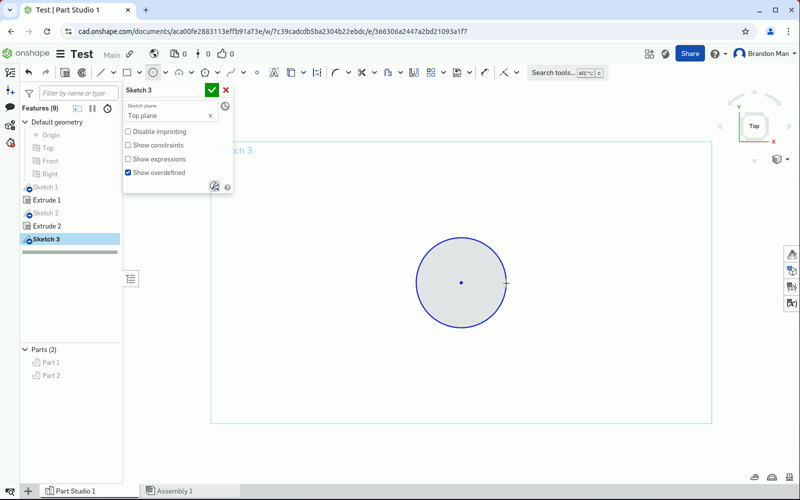
mouse_move(461, 282)
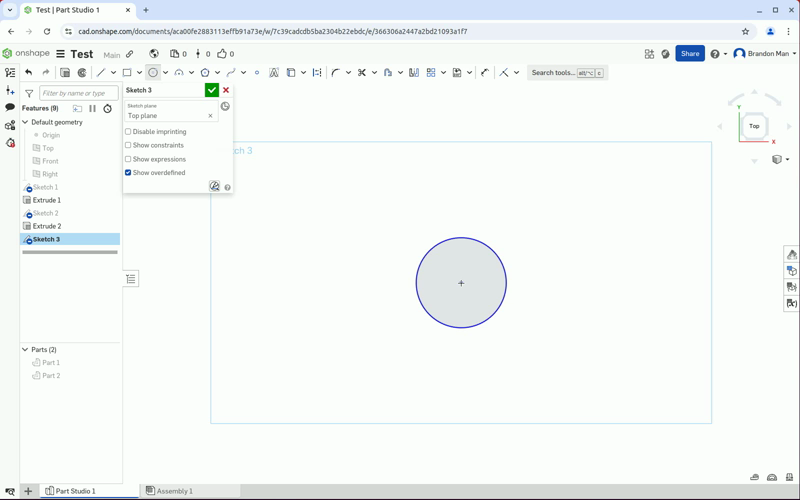
click(461, 282)
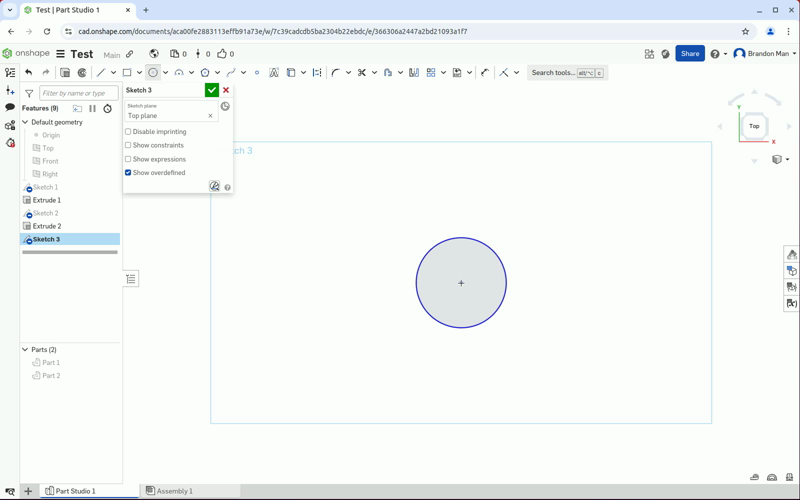
key_up(shift)
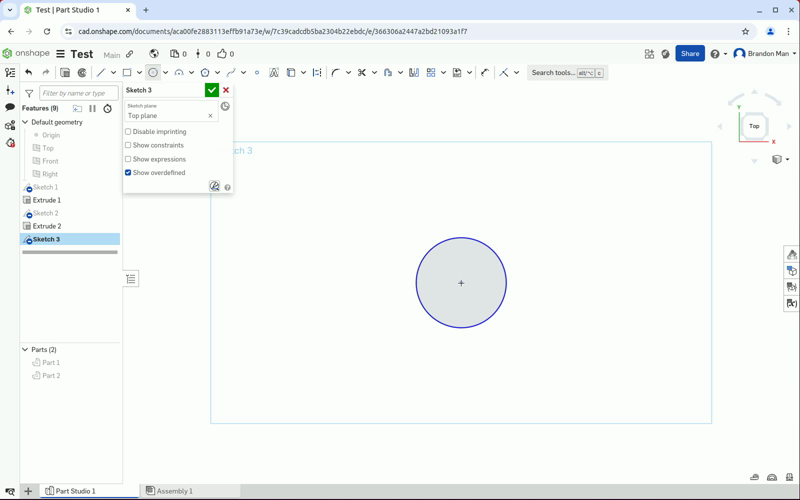
mouse_move(492, 282)
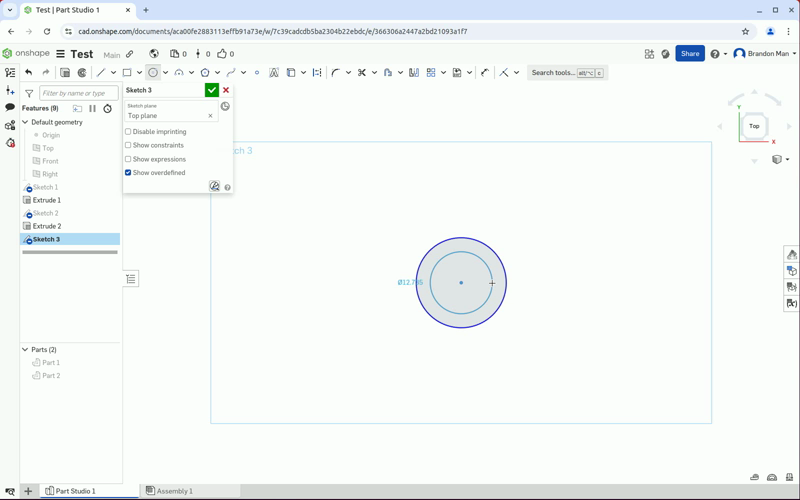
click(492, 282)
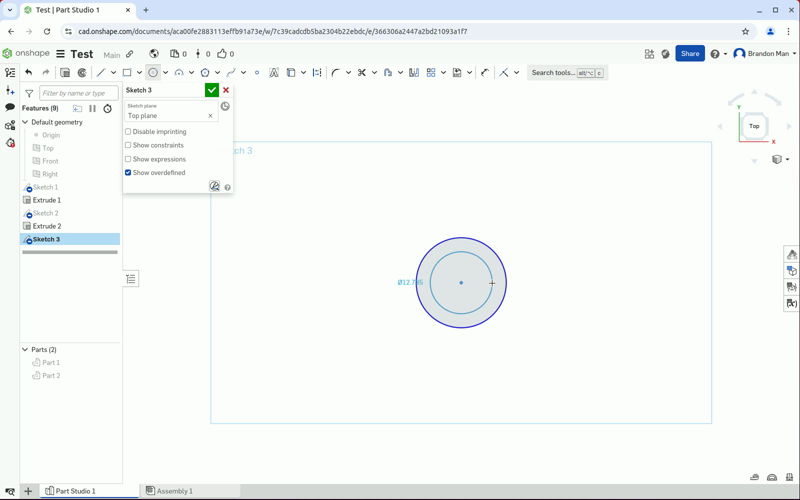
key(esc)
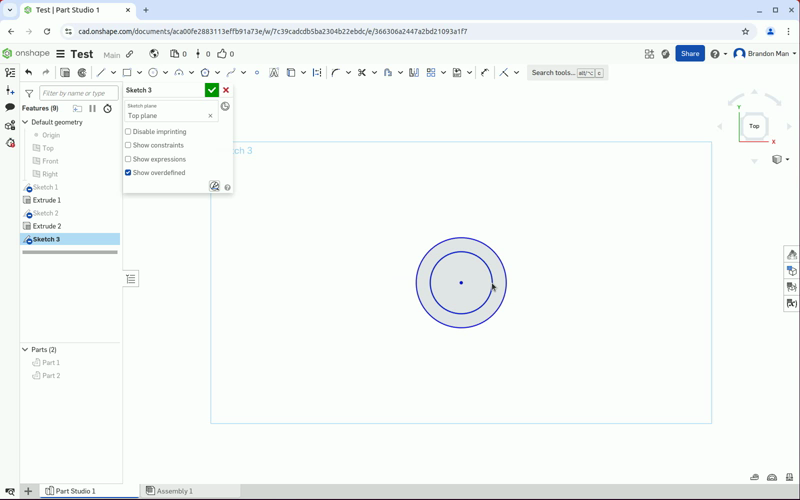
mouse_move(471, 321)
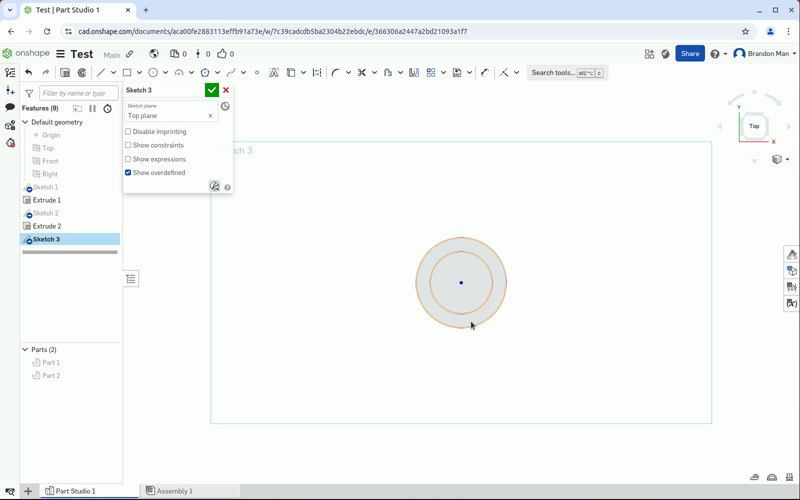
click(471, 321)
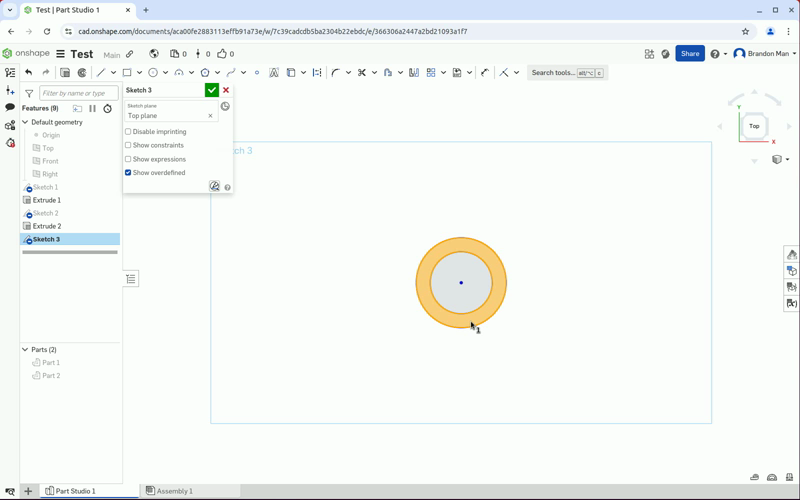
mouse_move(73, 352)
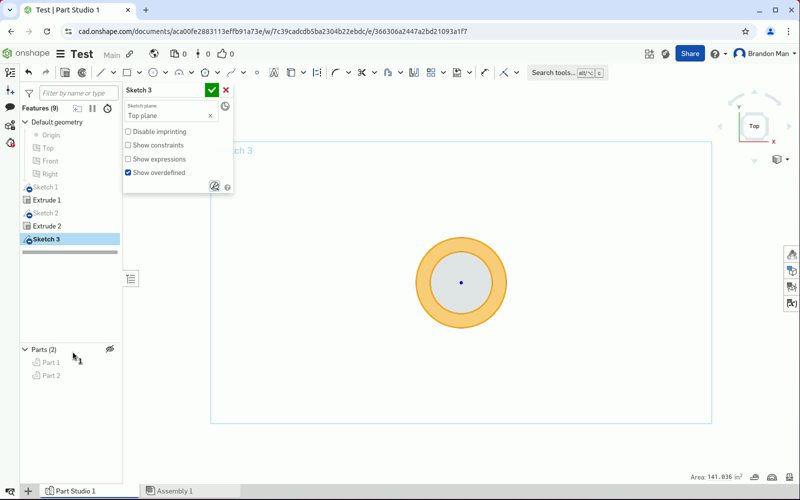
key(shift+y)
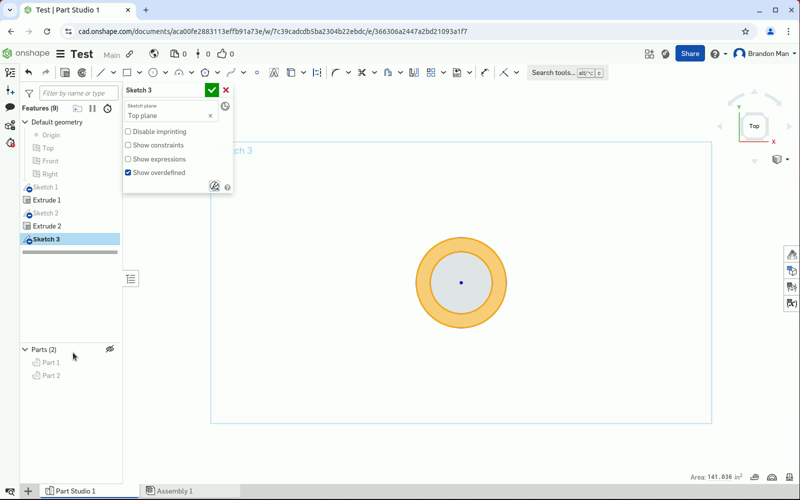
key(shift+e)
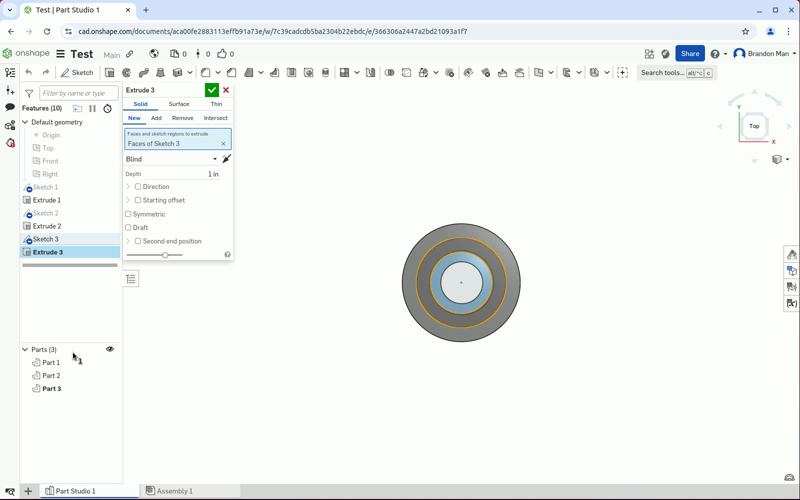
mouse_move(143, 106)
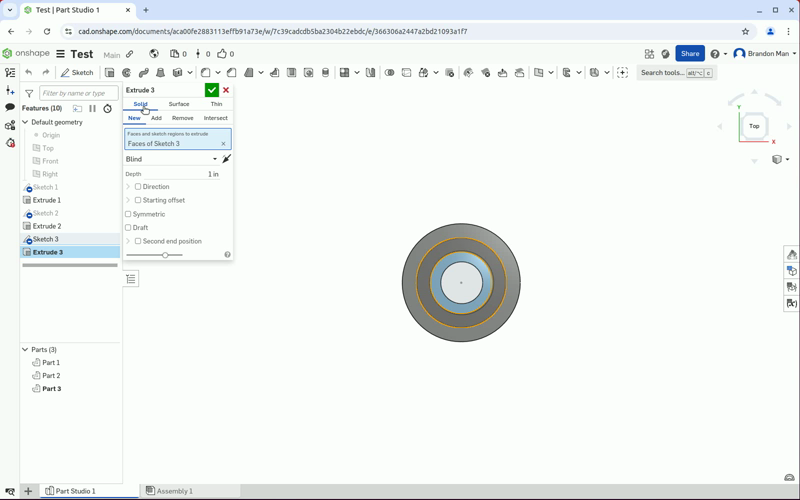
click(143, 106)
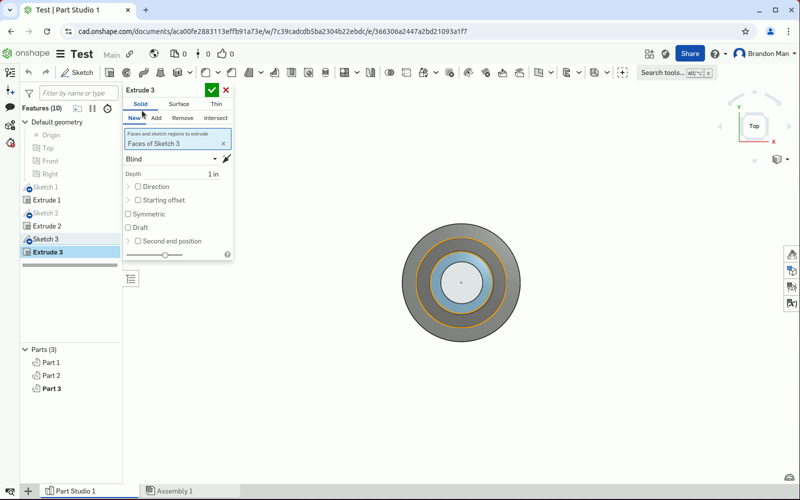
mouse_move(137, 120)
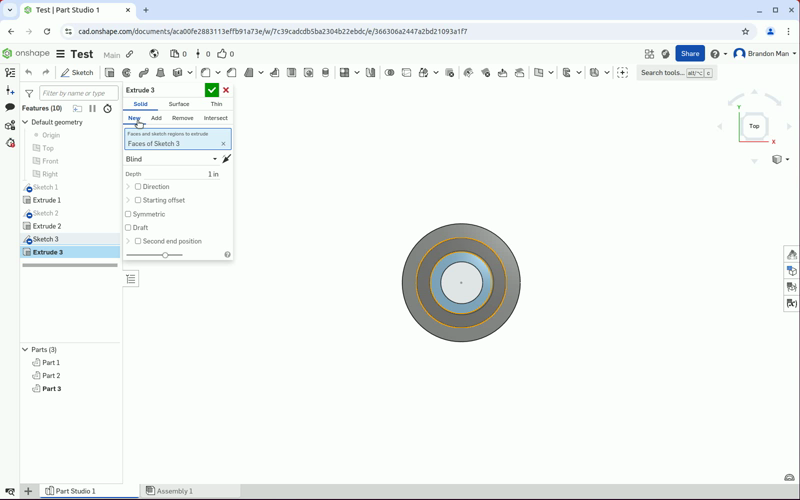
click(137, 120)
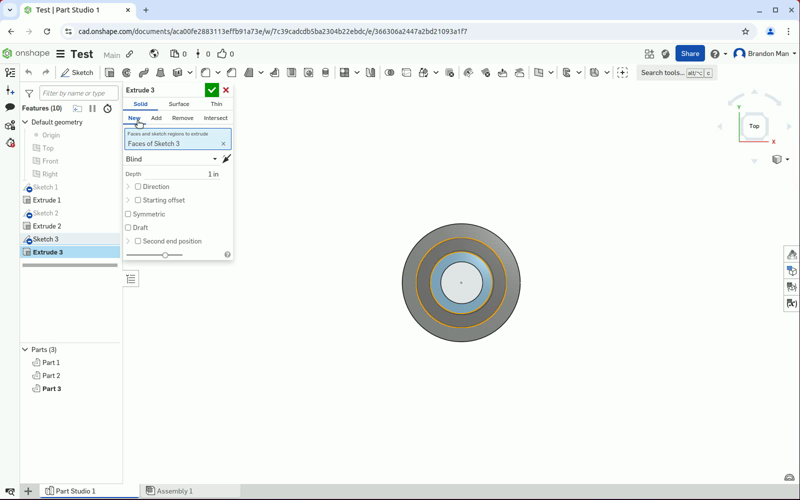
key(tab, 4)
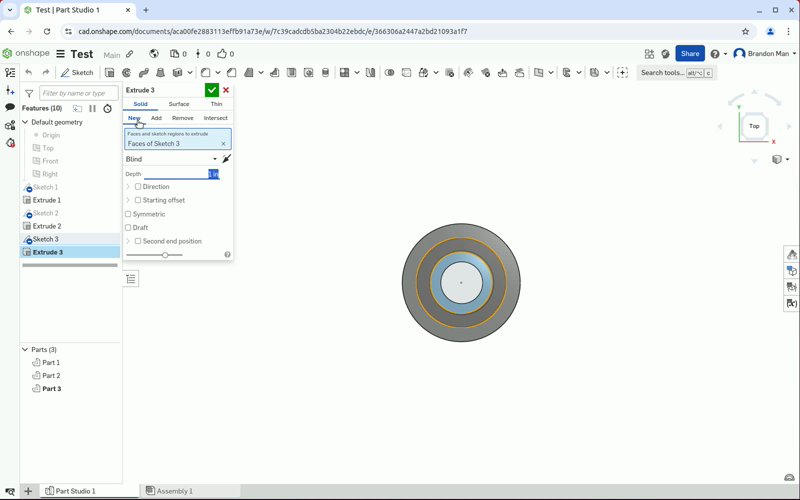
text(1.204)
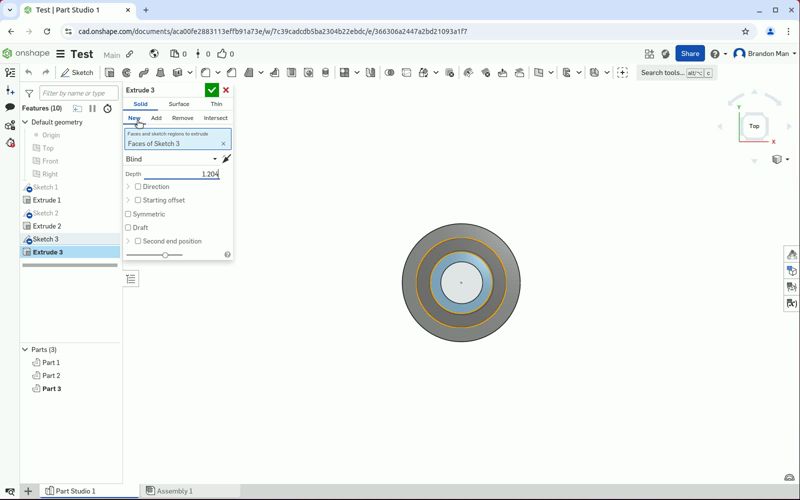
key(enter)
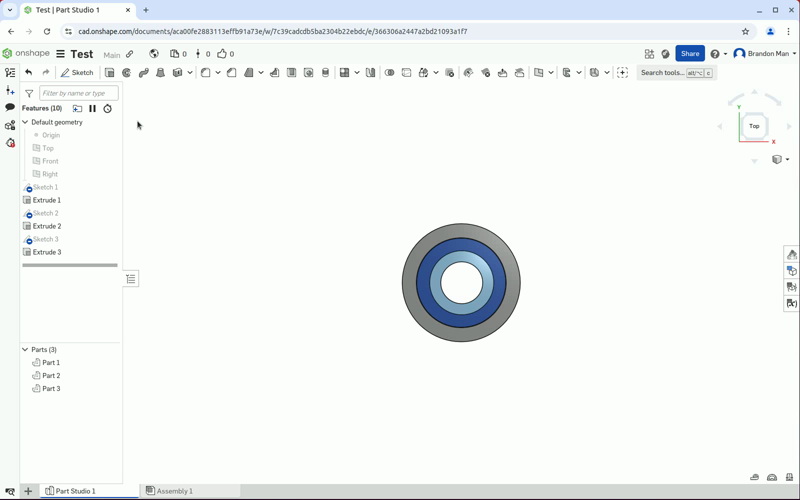
key(shift+h)
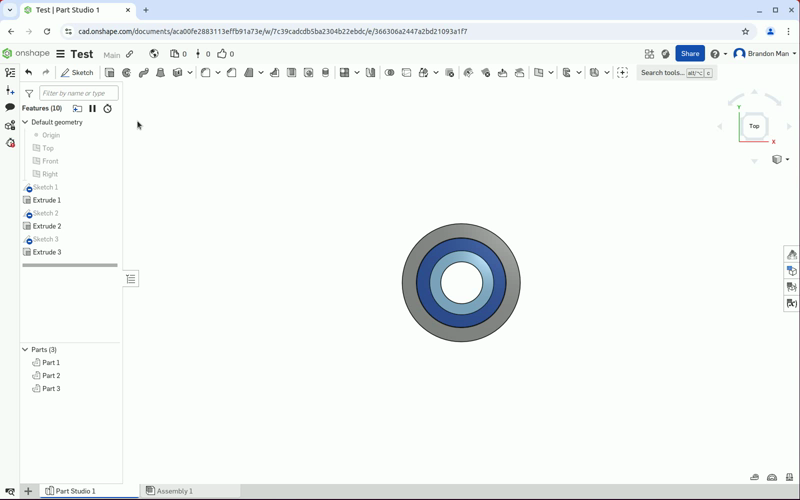
key(shift+h)
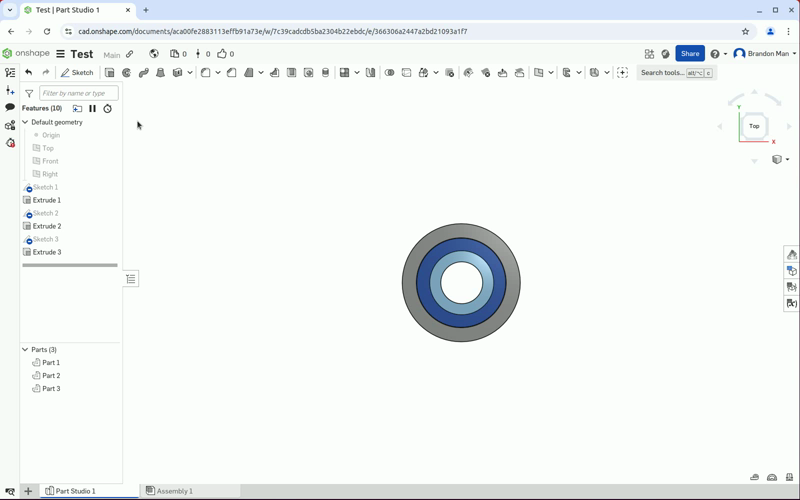
mouse_move(73, 189)
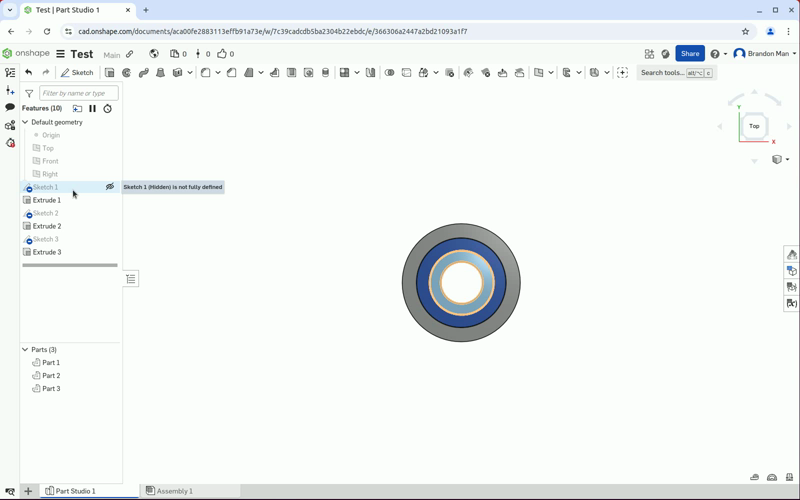
click(73, 189)
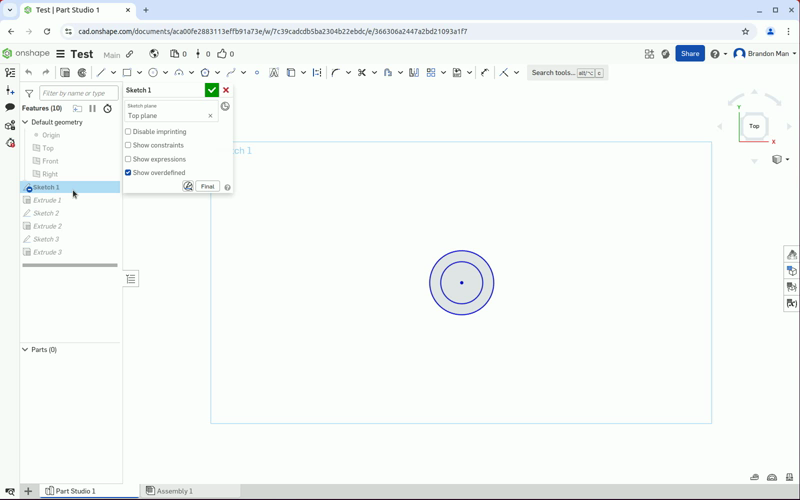
mouse_move(229, 92)
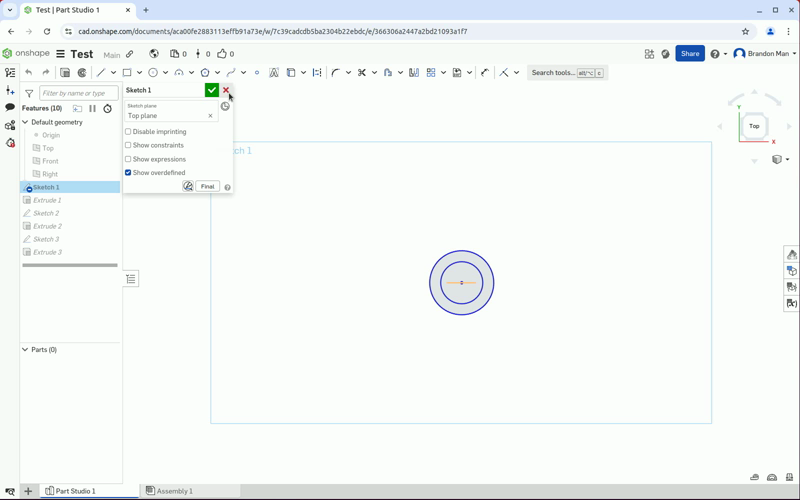
click(229, 92)
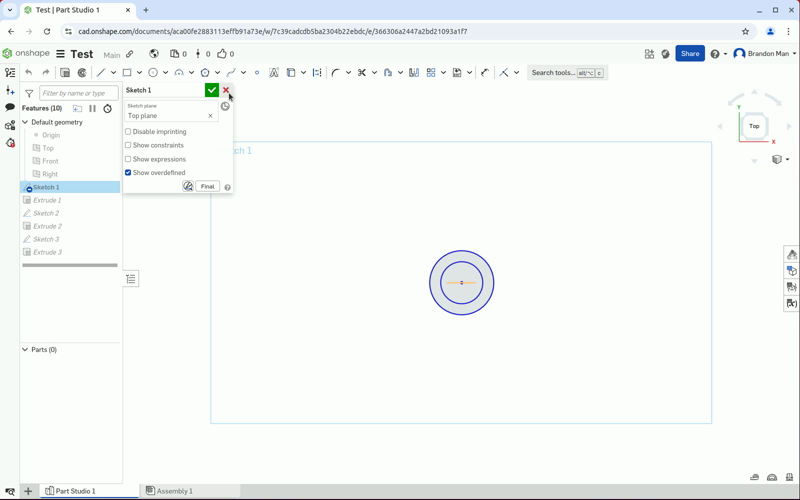
key(shift+s)
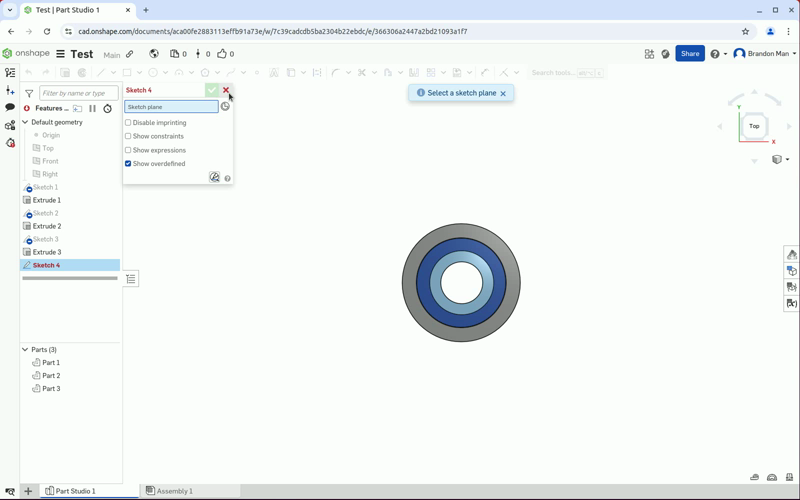
mouse_move(73, 150)
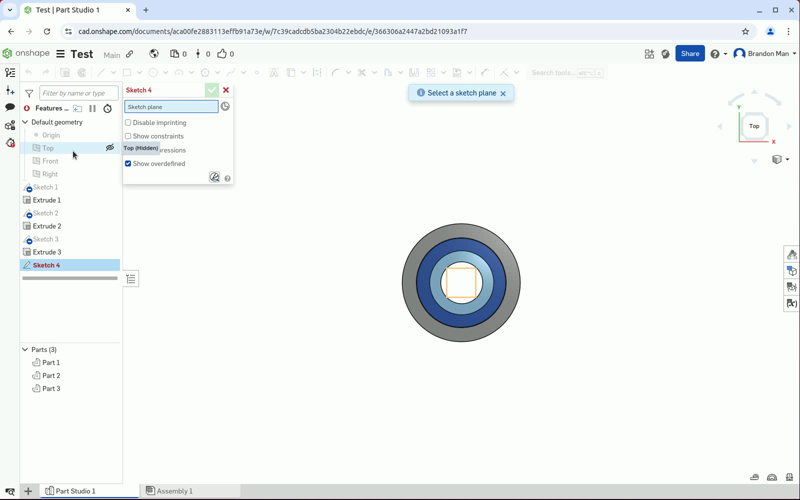
click(73, 150)
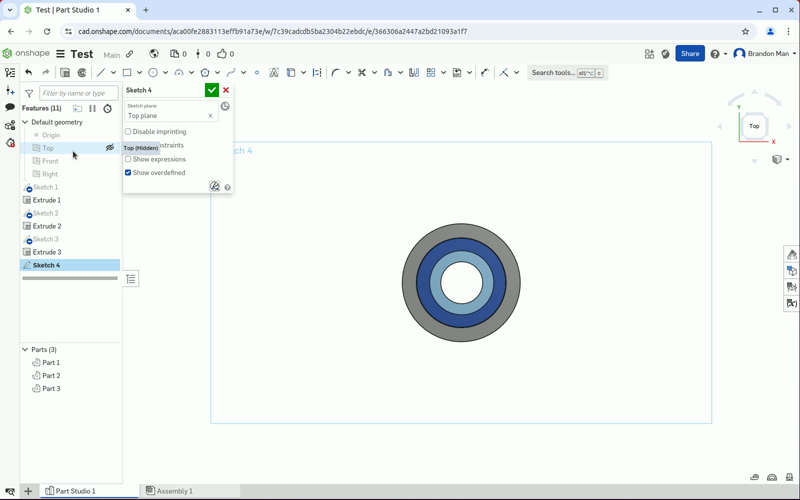
mouse_move(73, 352)
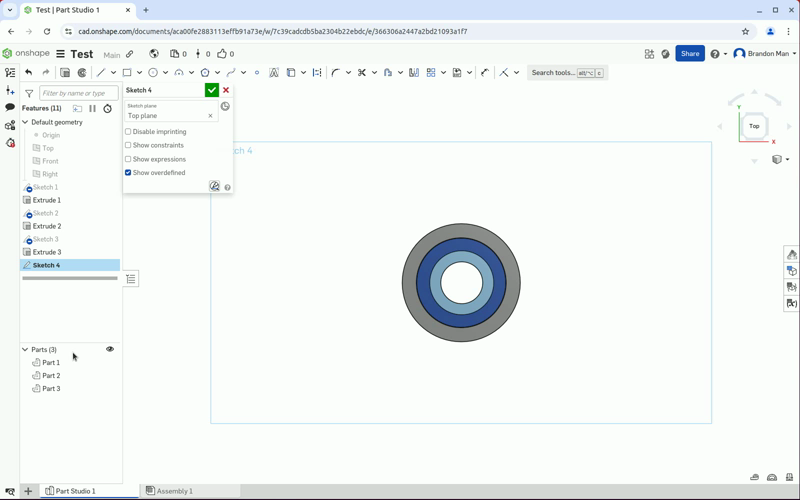
key(y)
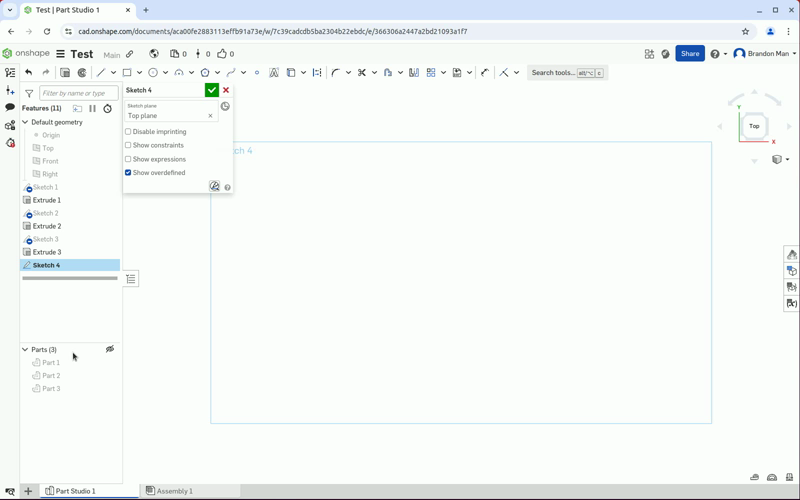
key(c)
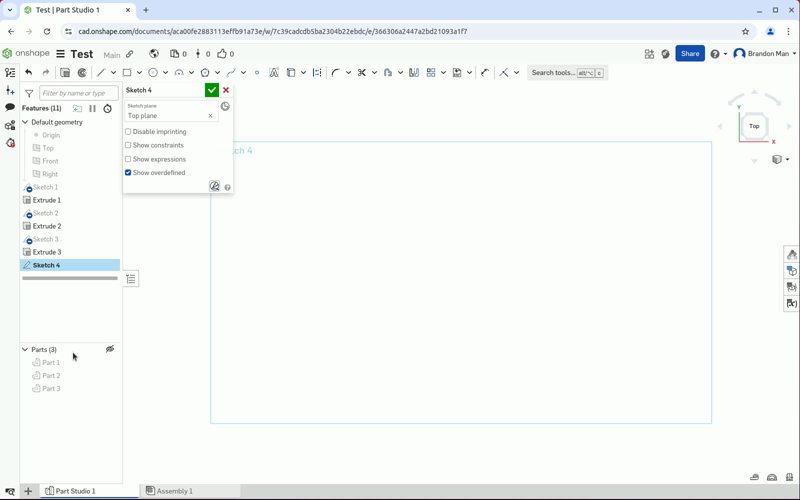
key_down(shift)
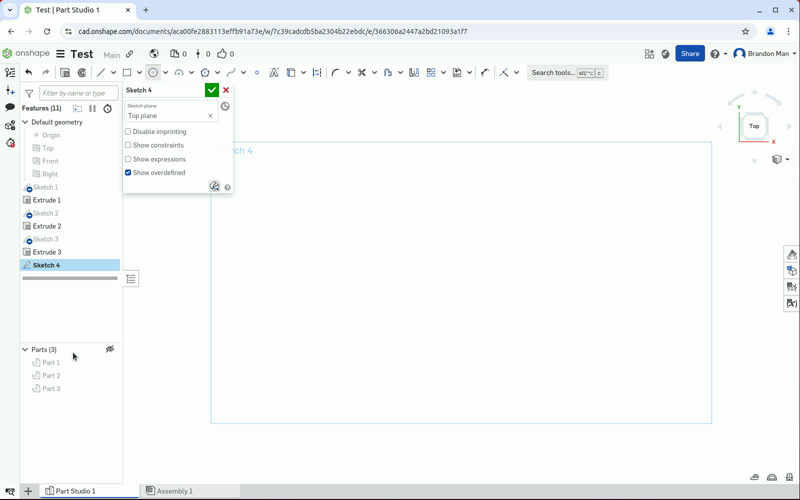
mouse_move(461, 282)
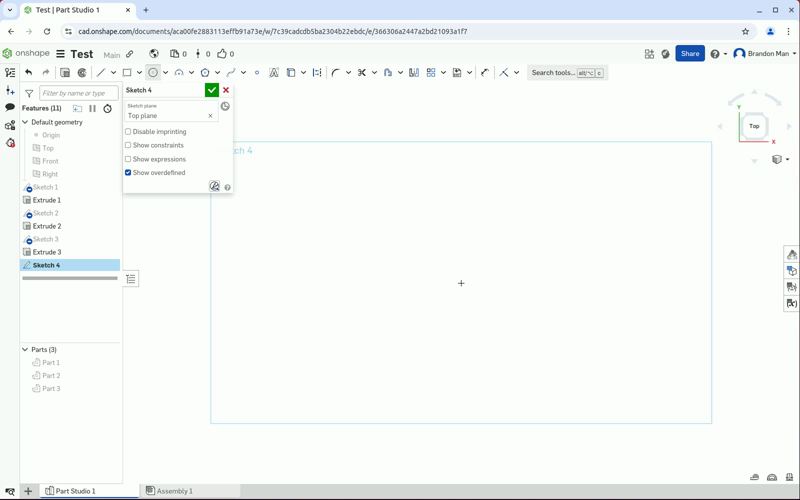
click(461, 282)
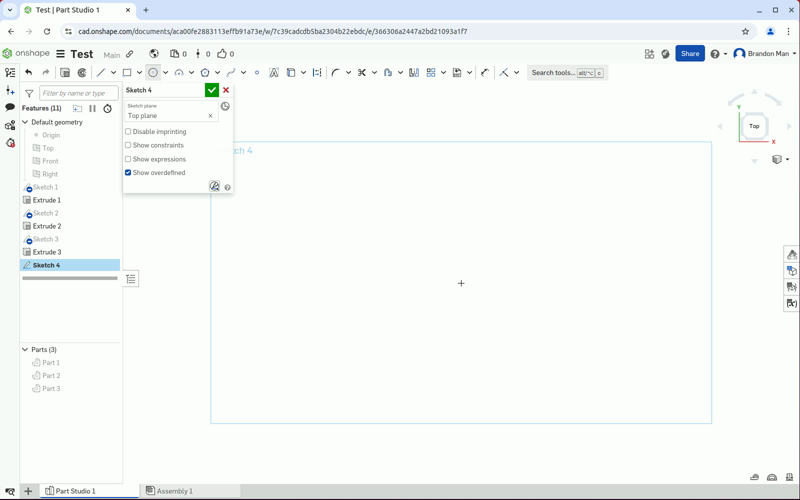
key_up(shift)
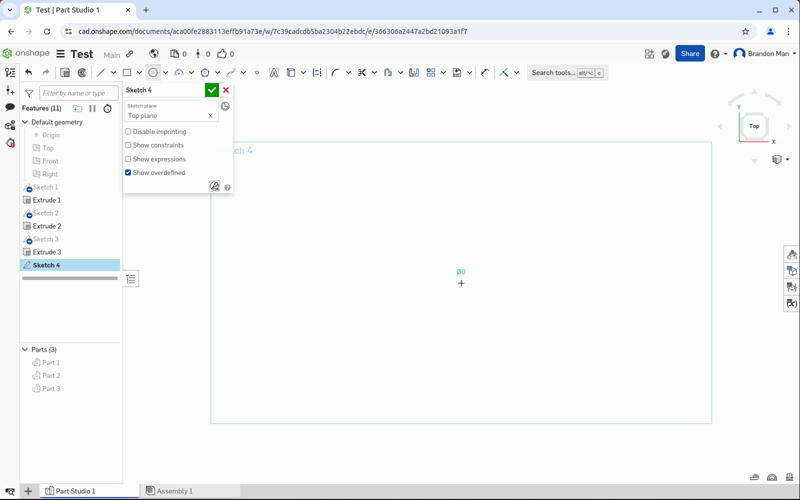
mouse_move(520, 282)
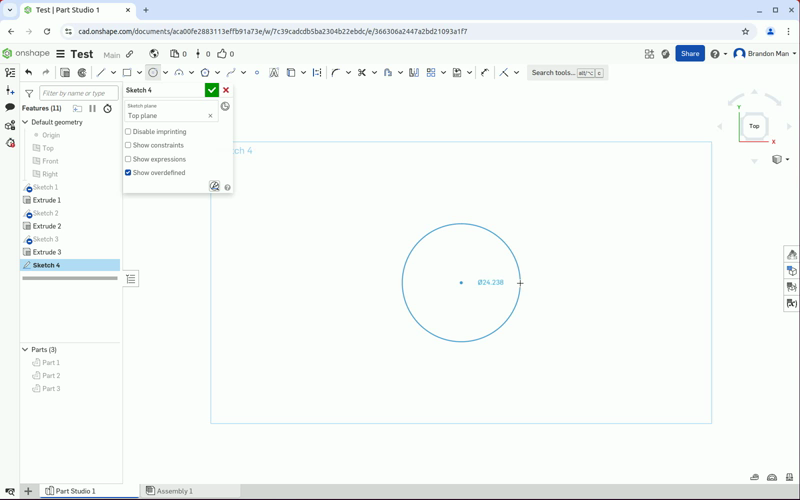
click(520, 282)
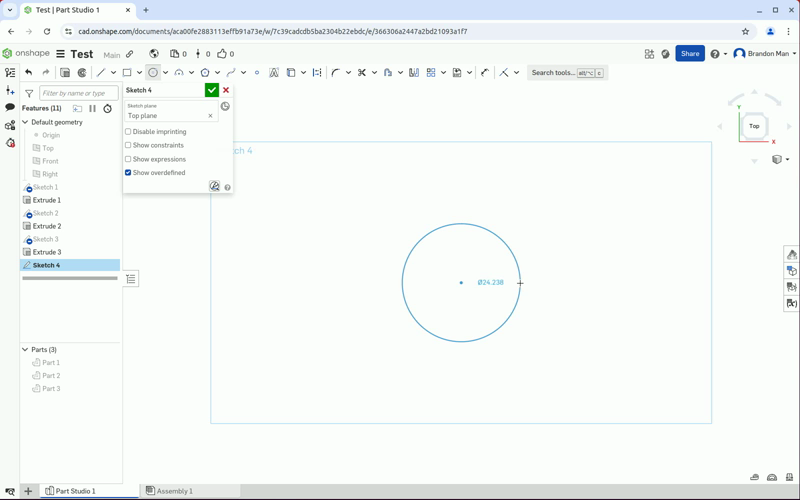
key(esc)
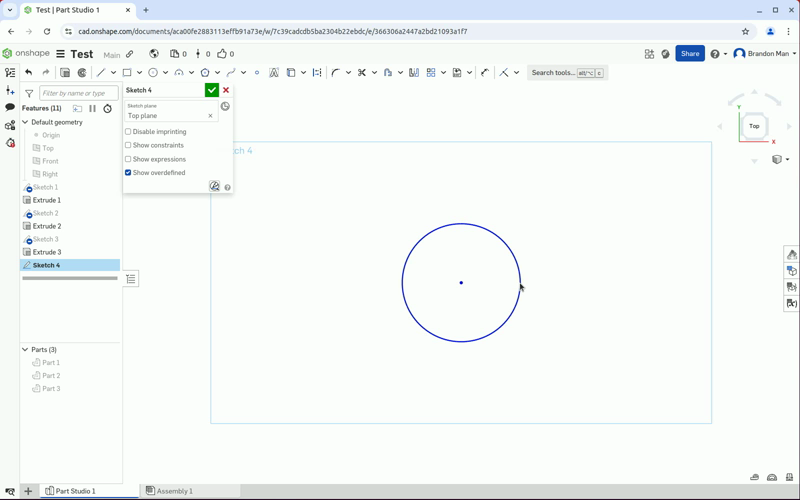
key(c)
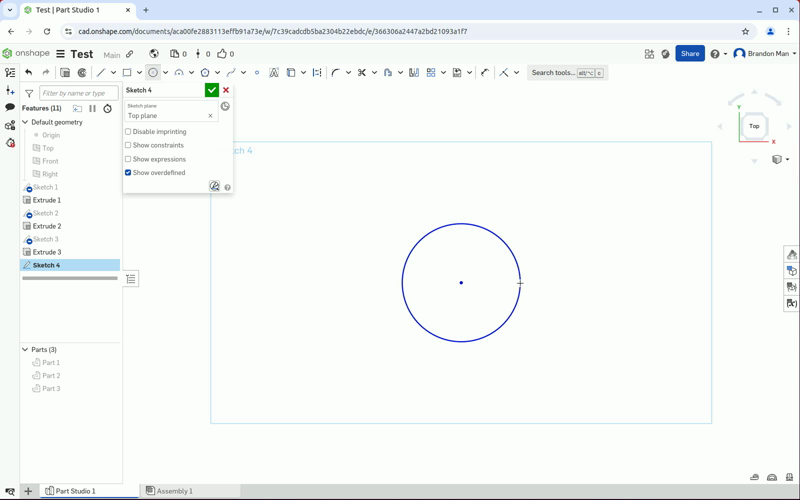
key_down(shift)
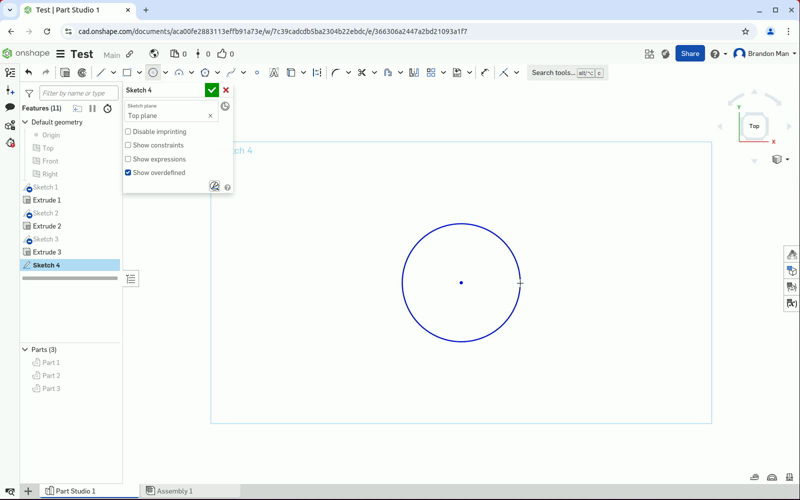
mouse_move(461, 282)
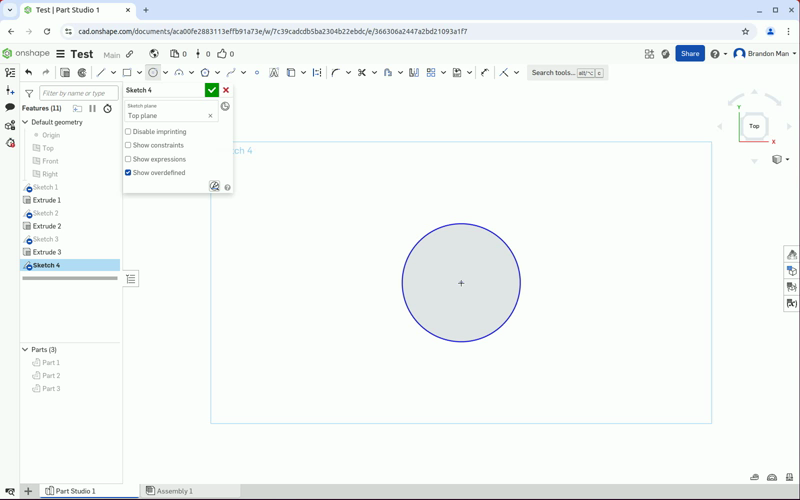
click(461, 282)
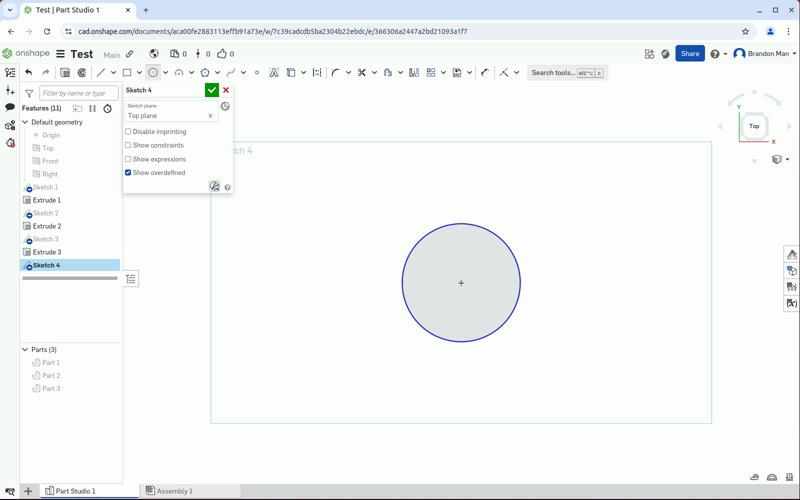
key_up(shift)
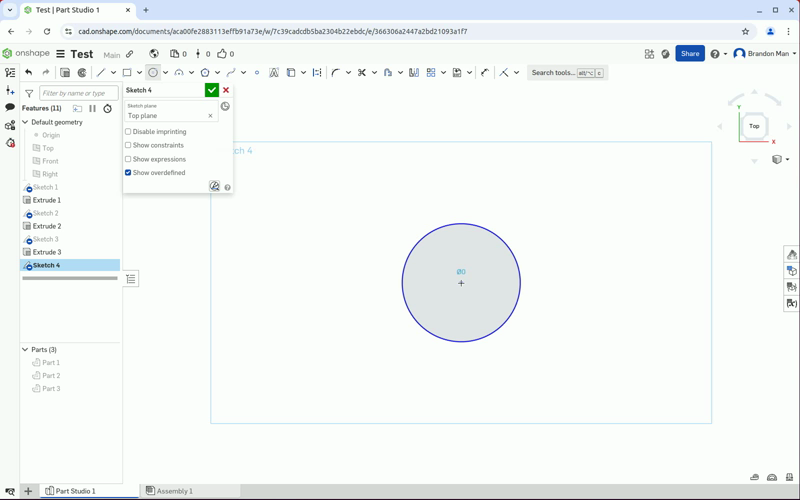
mouse_move(505, 282)
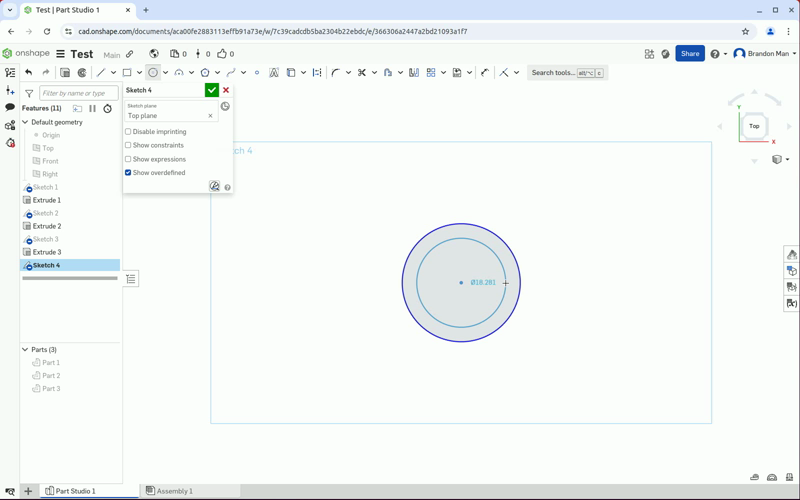
click(505, 282)
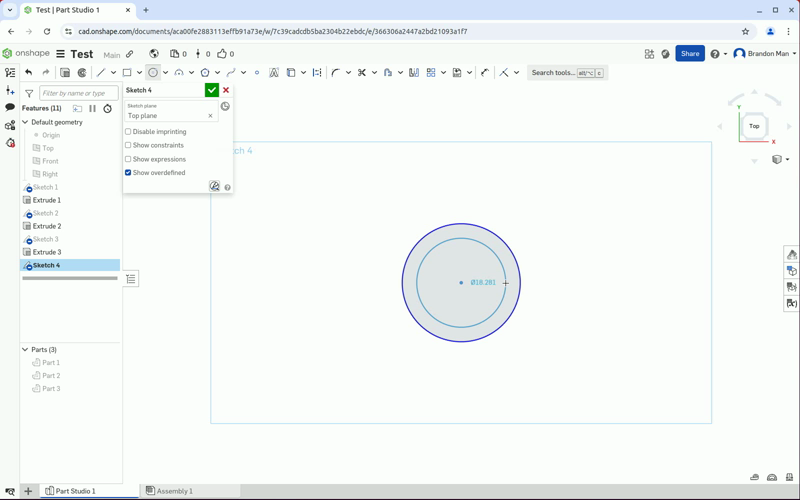
key(esc)
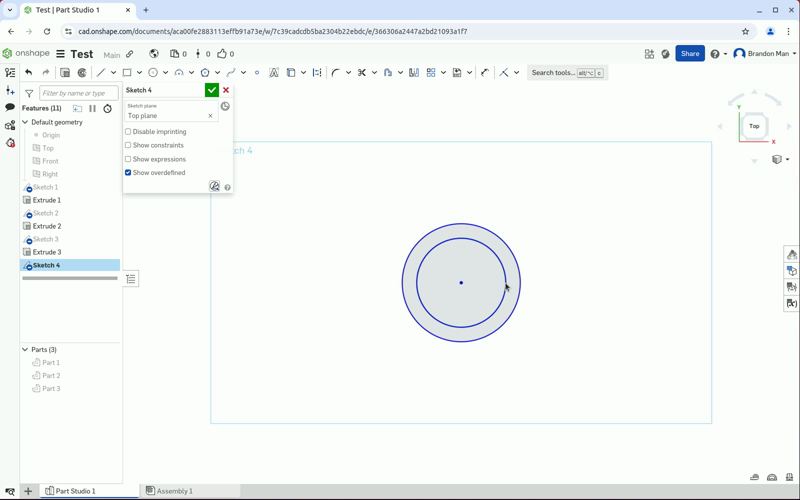
mouse_move(511, 299)
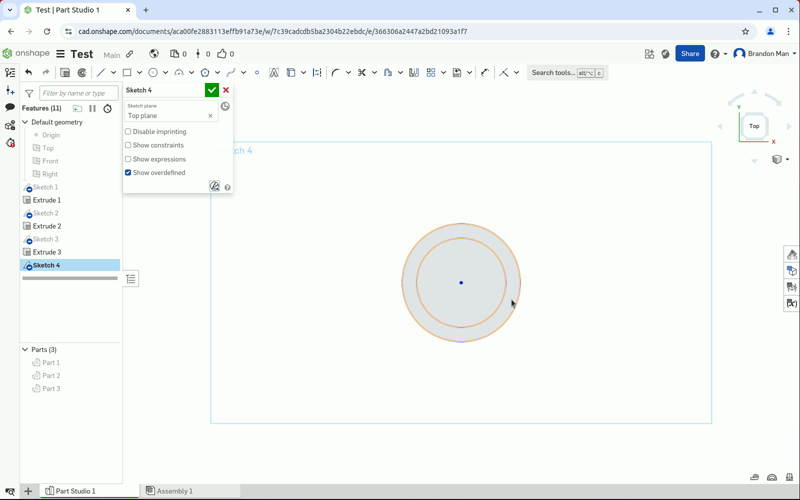
click(511, 299)
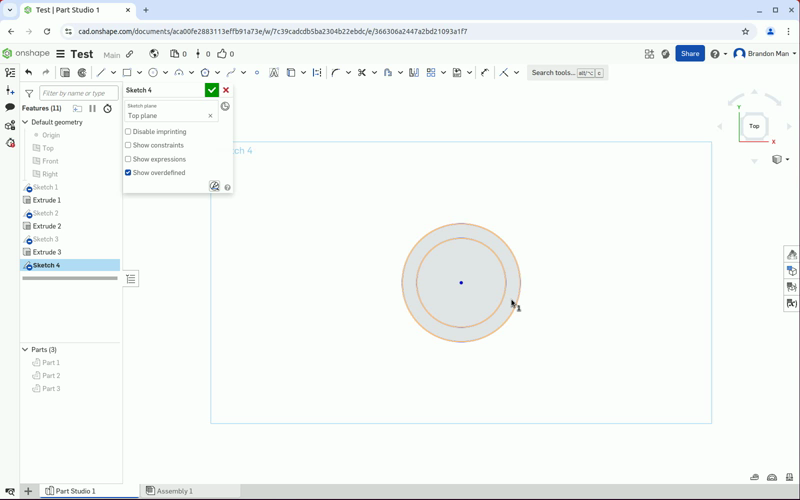
mouse_move(73, 352)
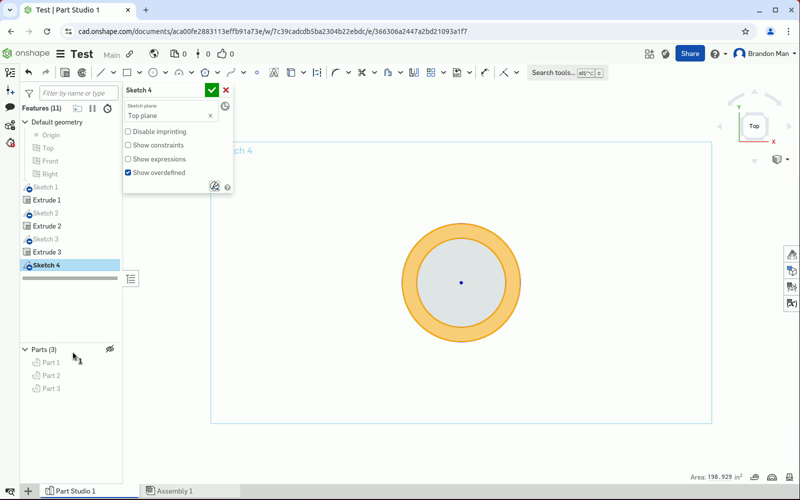
key(shift+y)
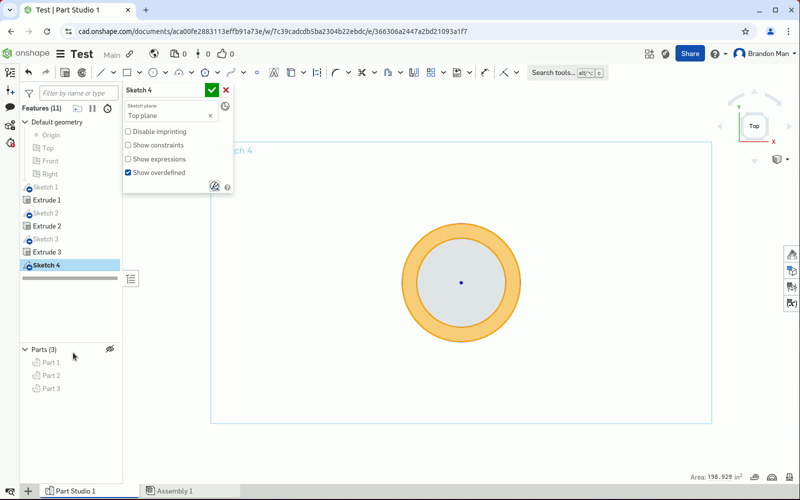
key(shift+e)
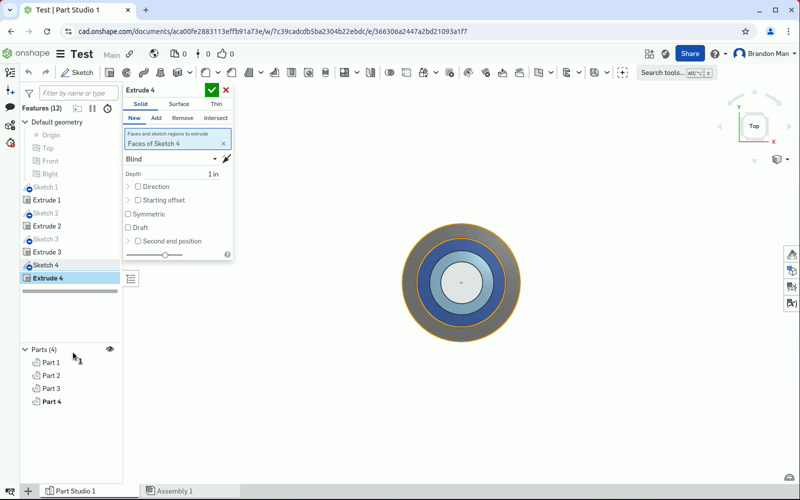
mouse_move(143, 106)
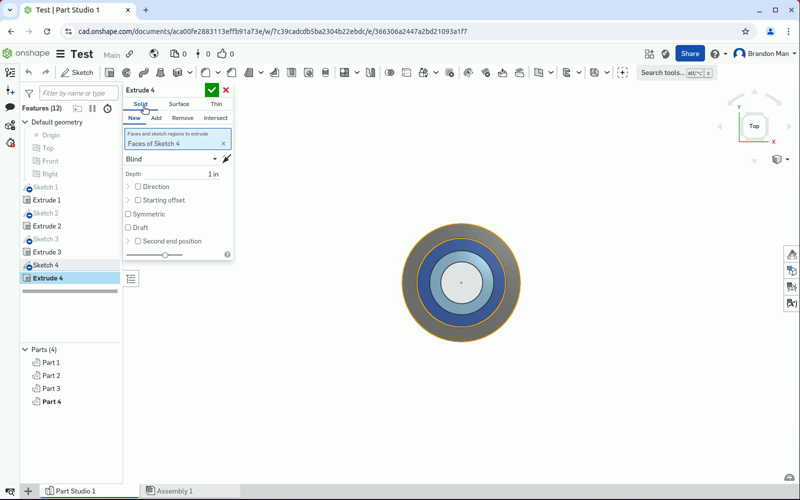
click(143, 106)
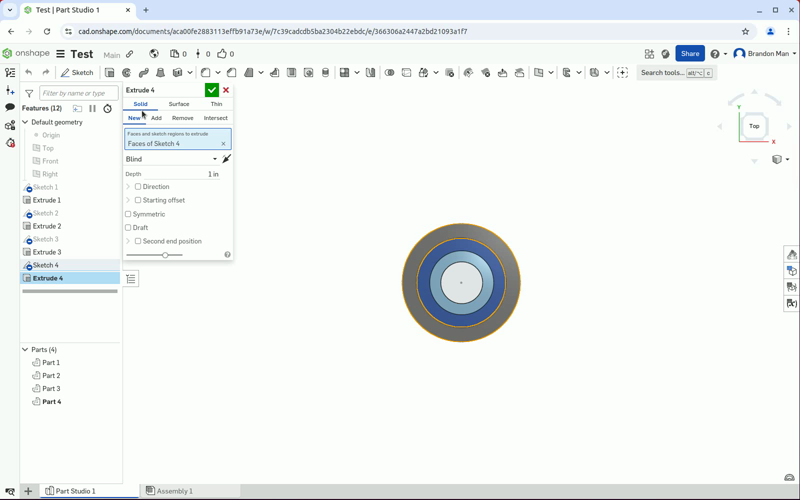
mouse_move(137, 120)
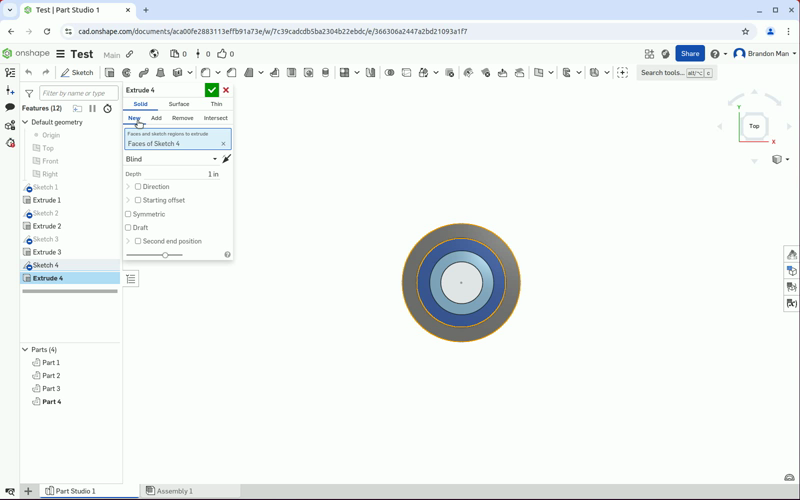
click(137, 120)
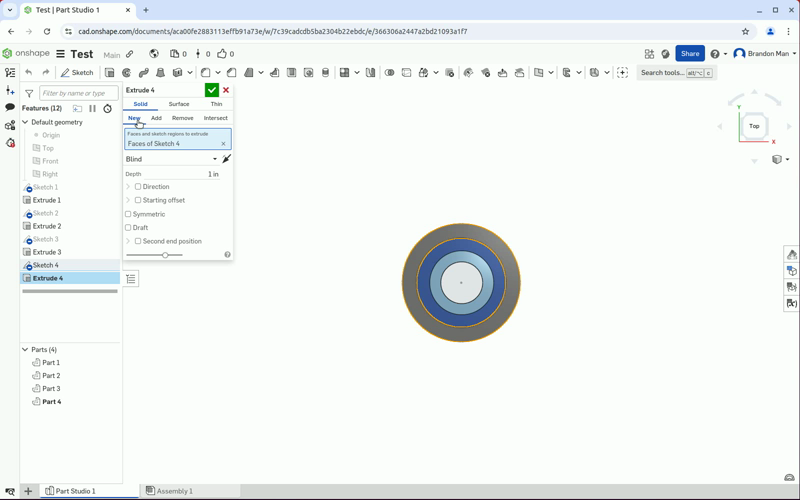
key(tab, 4)
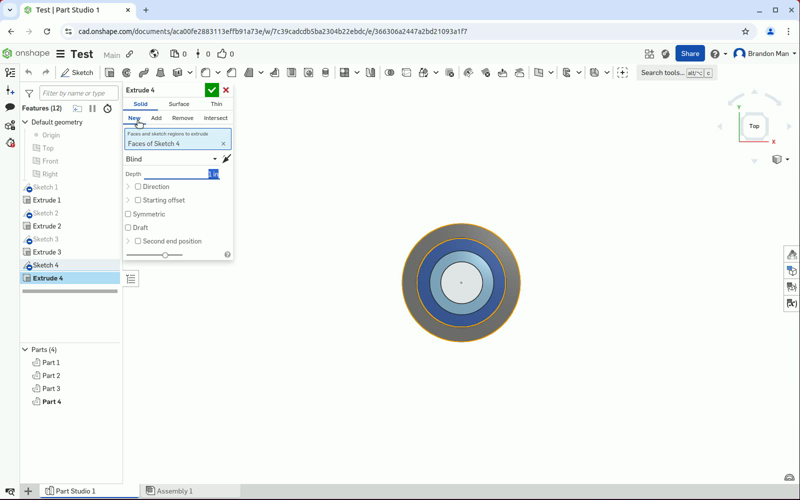
text(-5.055)
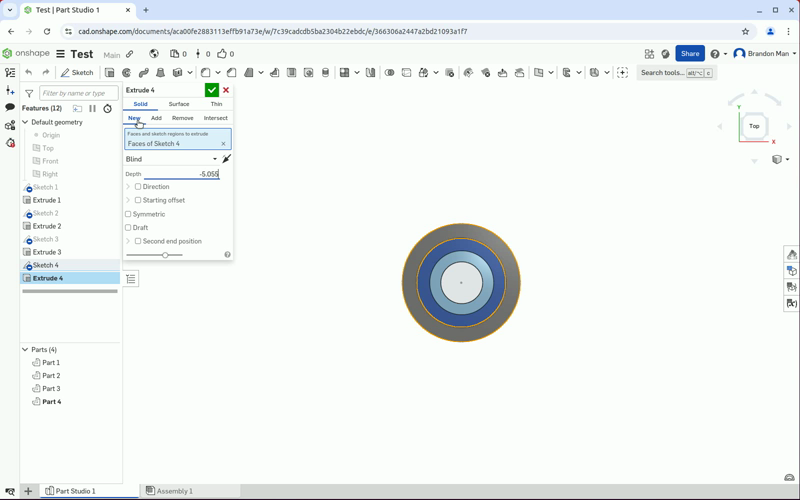
key(enter)
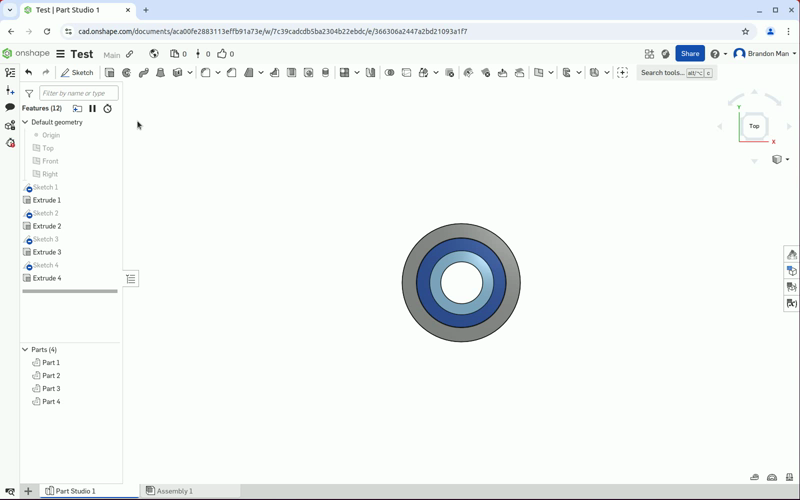
key(shift+h)
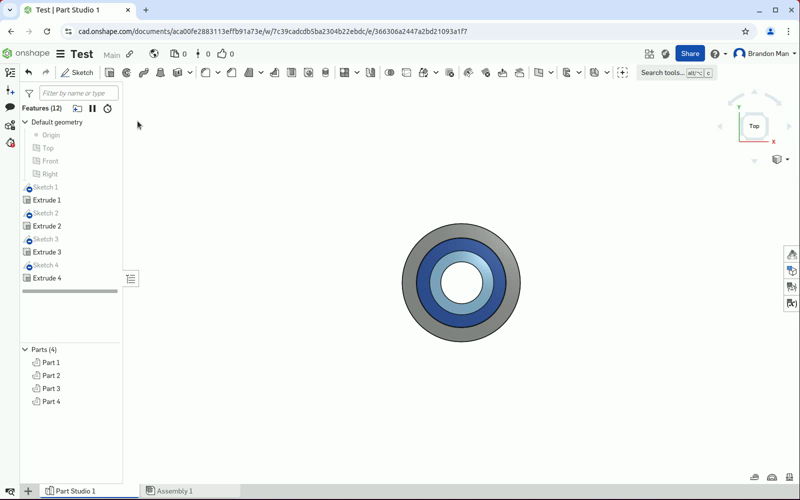
key(shift+h)
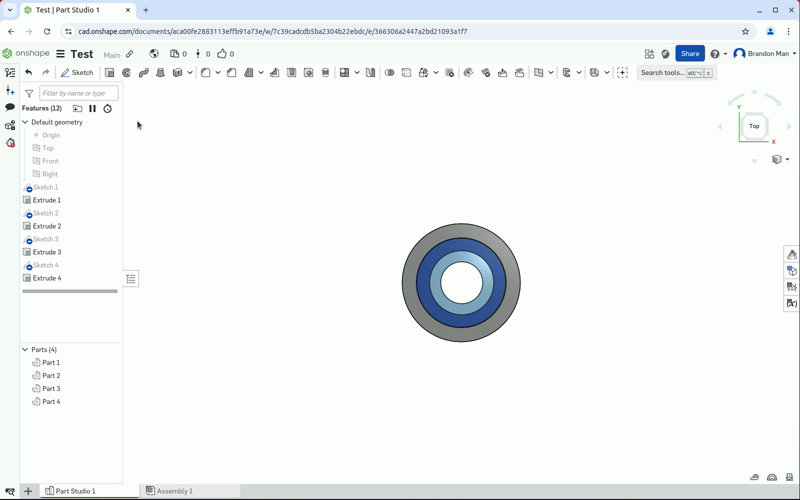
mouse_move(73, 189)
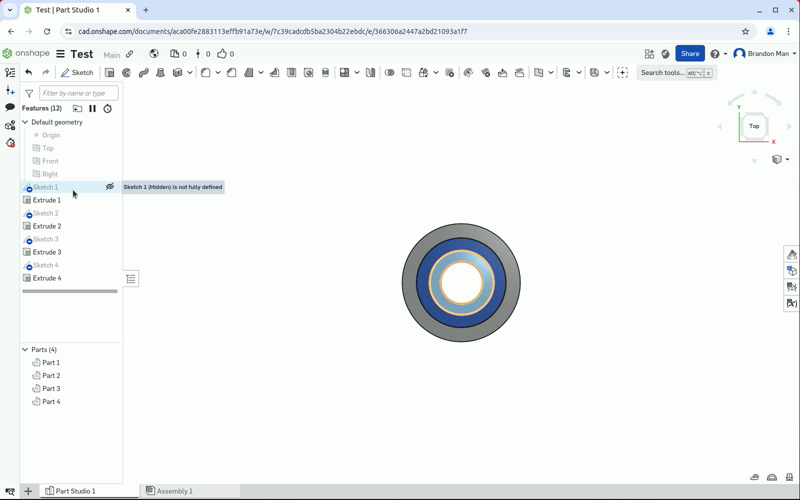
click(73, 189)
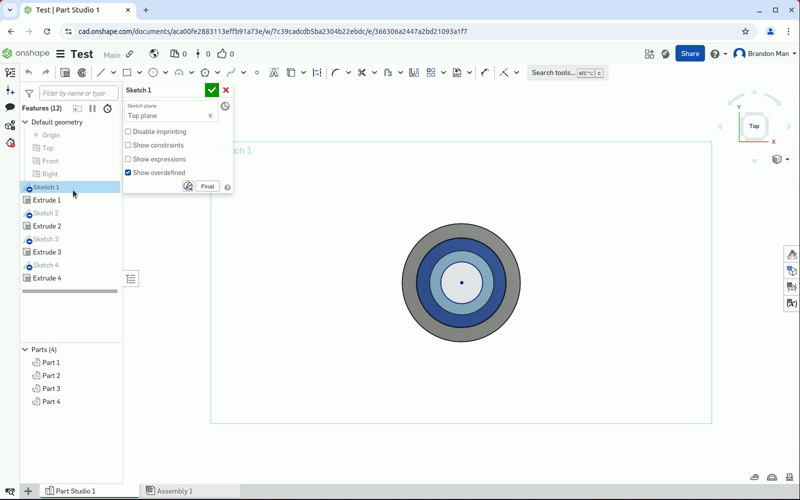
mouse_move(229, 92)
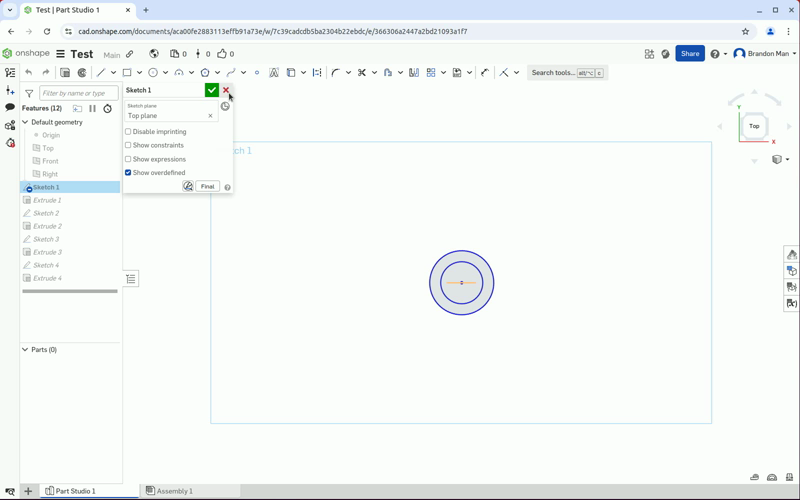
click(229, 92)
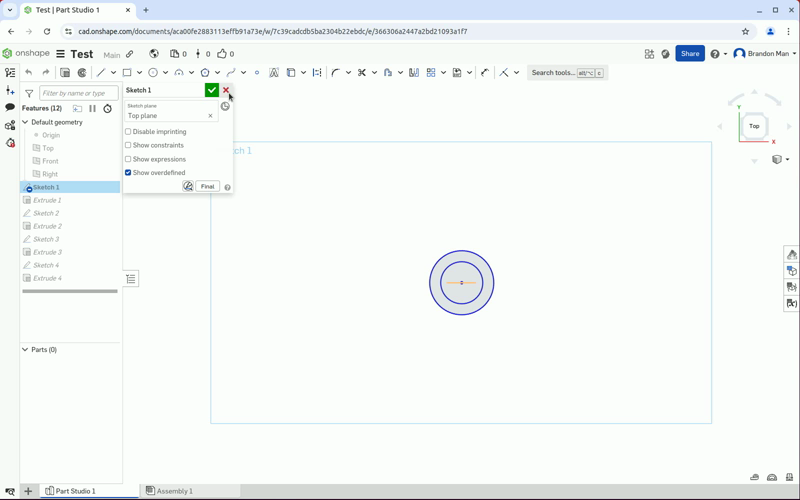
key(shift+s)
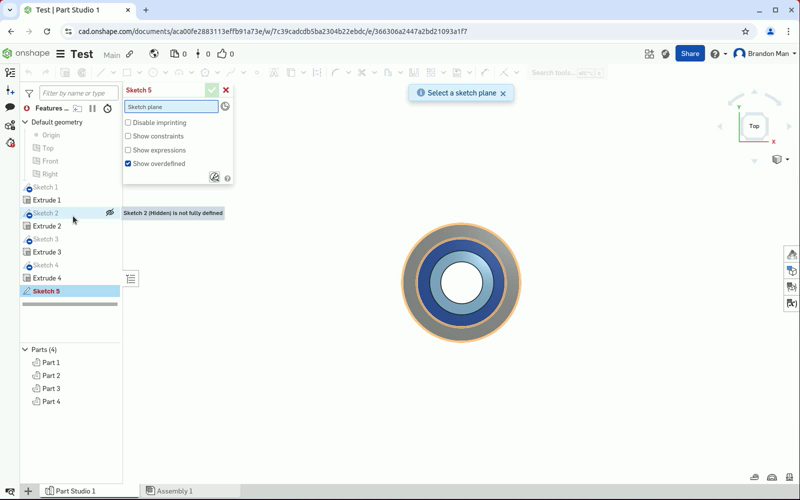
scroll(3)
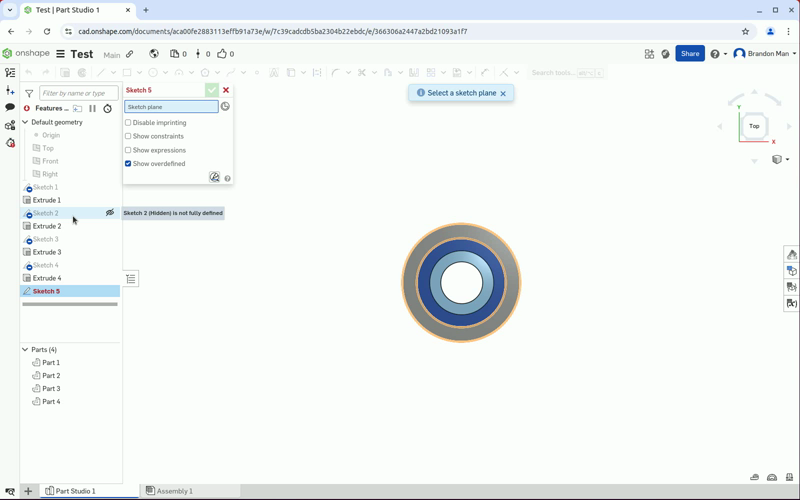
mouse_move(73, 150)
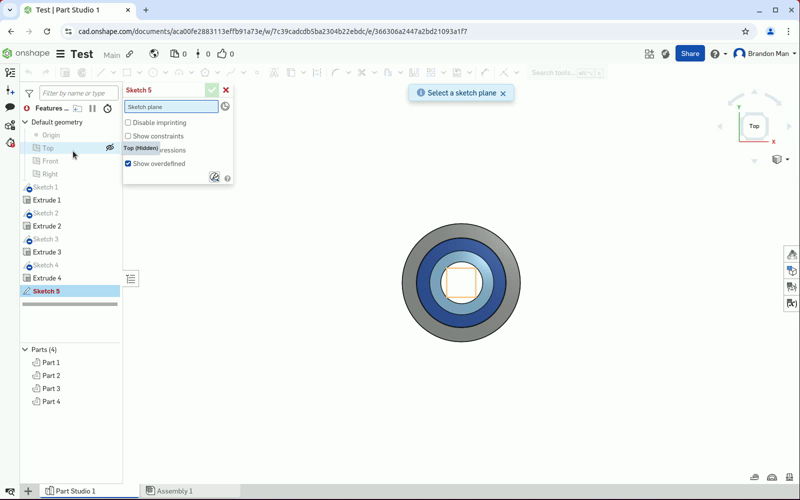
click(73, 150)
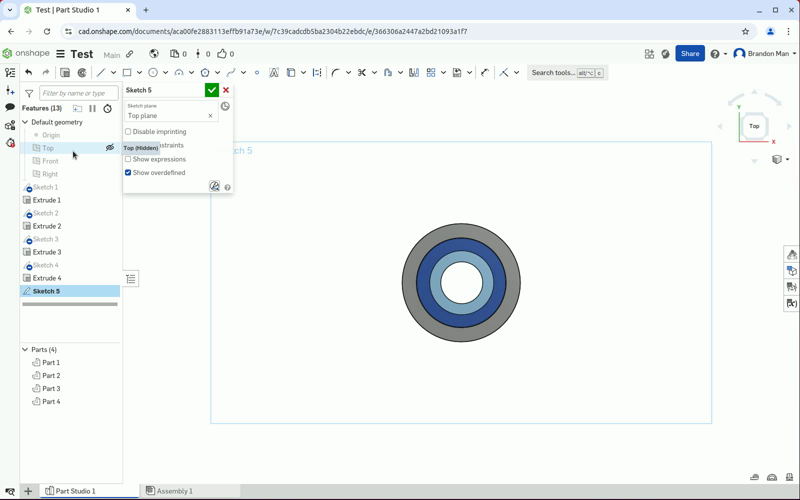
mouse_move(73, 352)
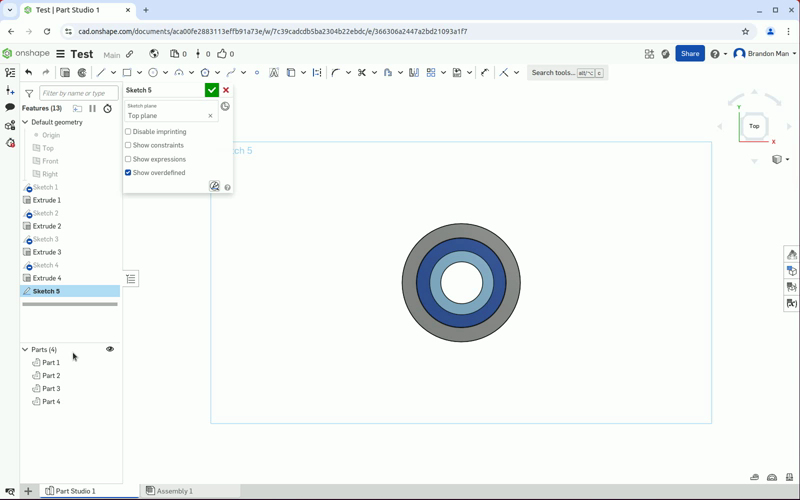
key(y)
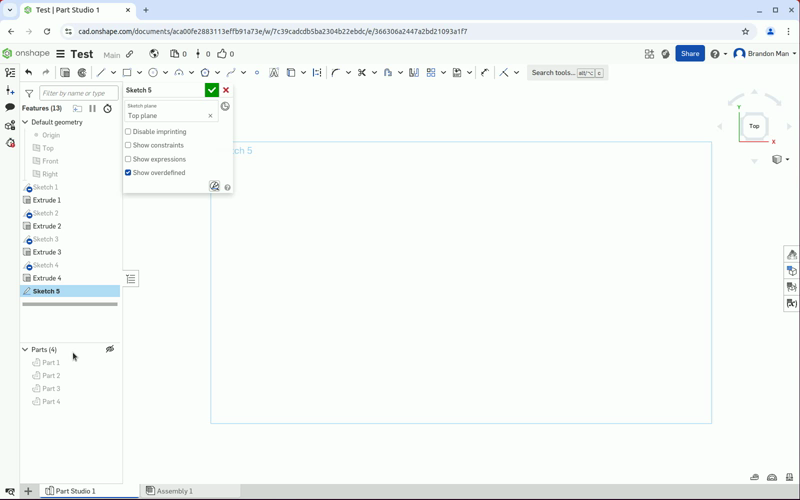
key(c)
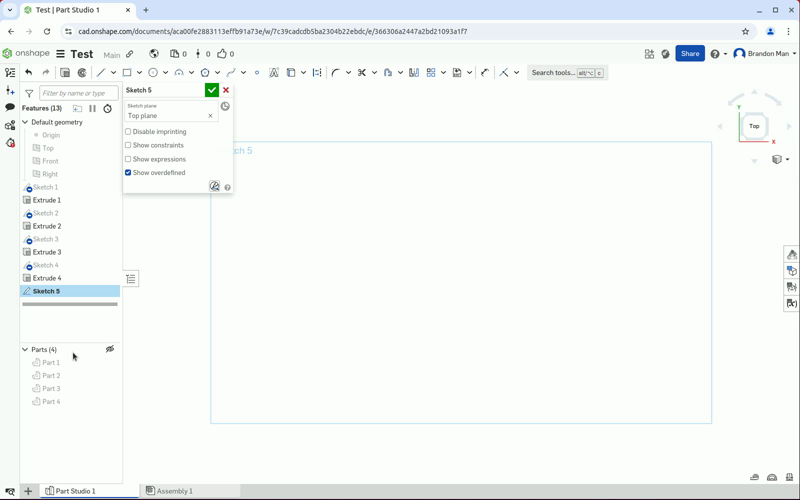
key_down(shift)
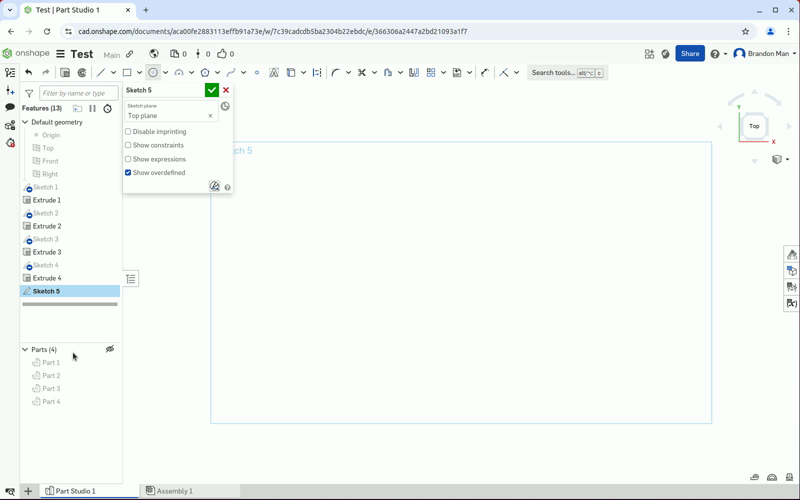
mouse_move(460, 282)
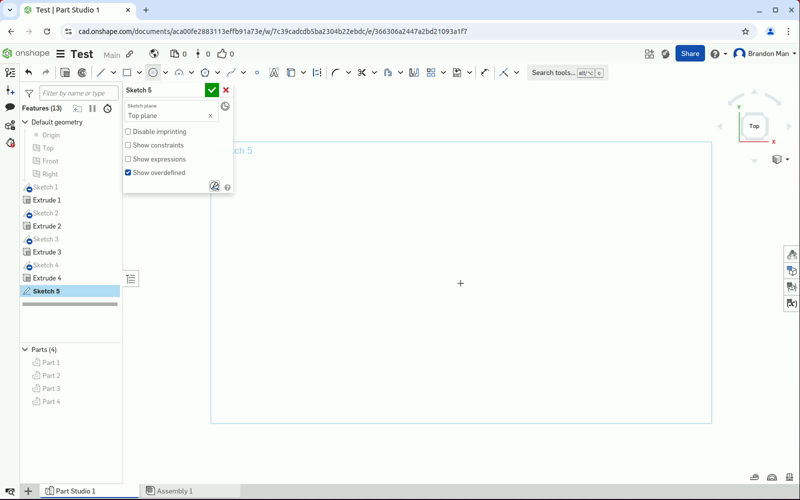
click(460, 282)
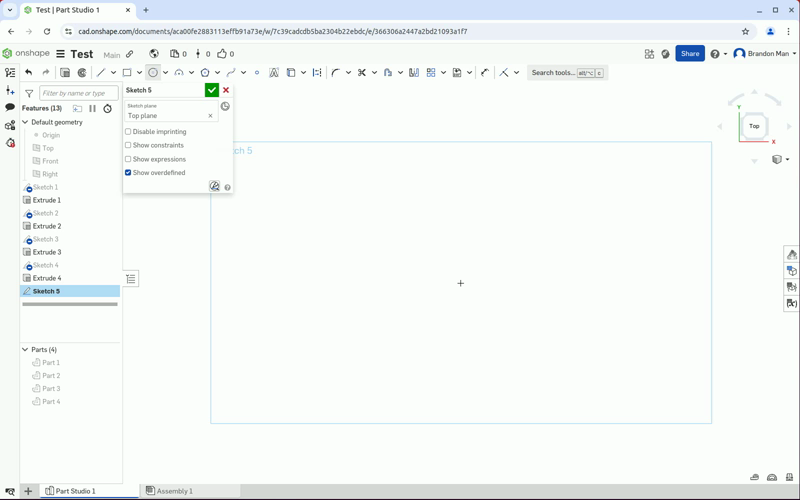
key_up(shift)
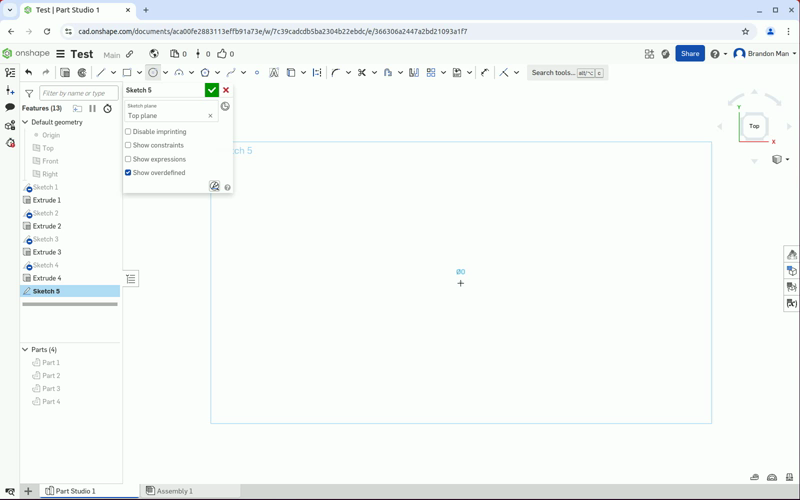
mouse_move(566, 282)
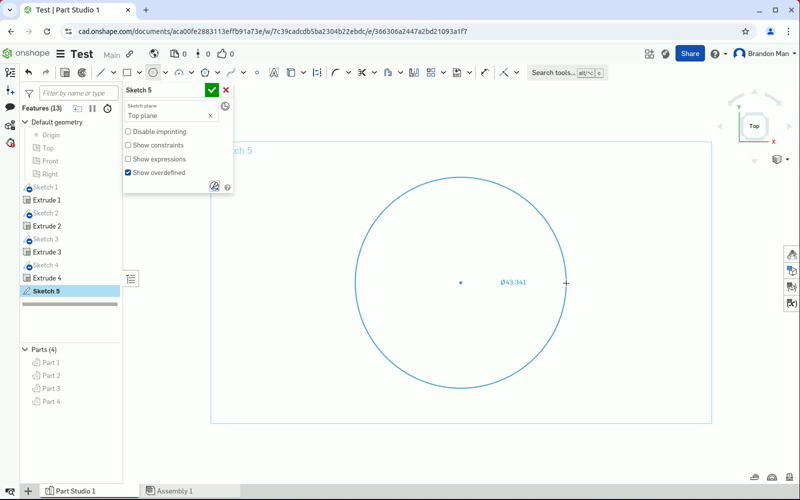
click(566, 282)
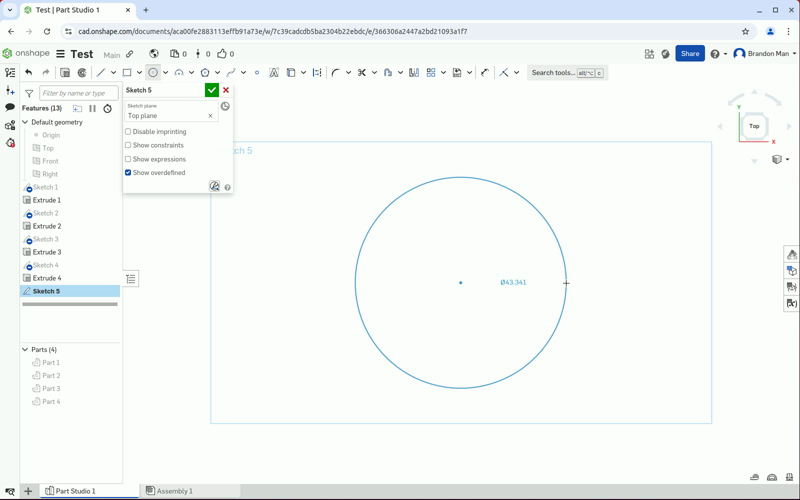
key(esc)
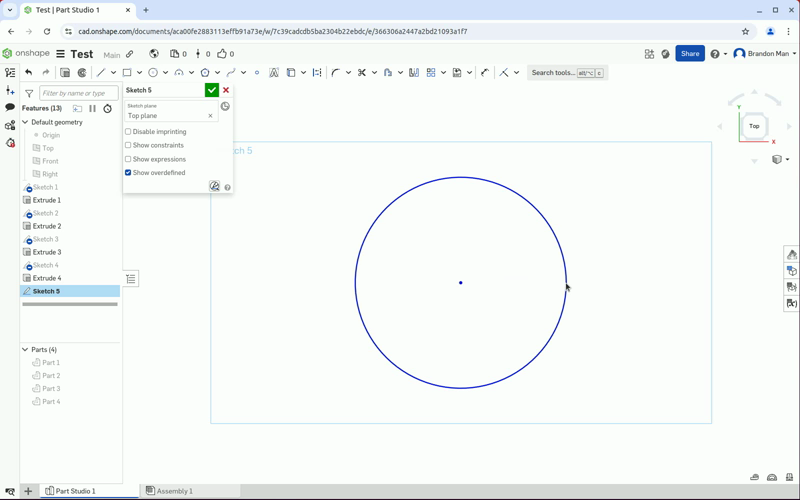
key(c)
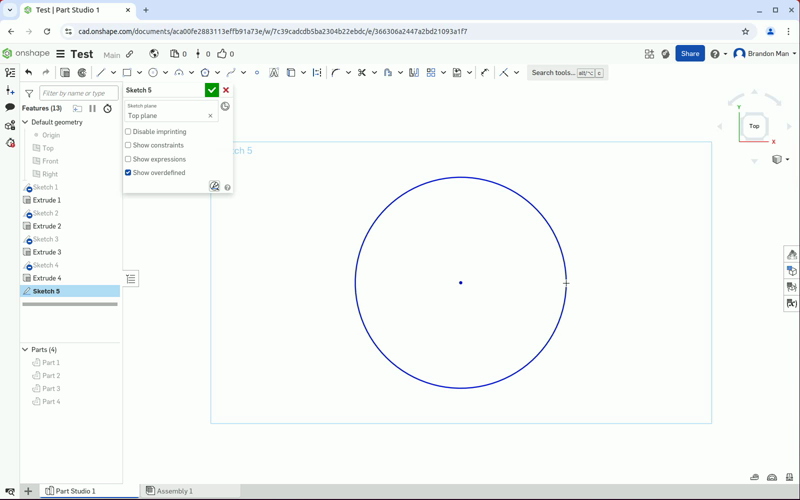
key_down(shift)
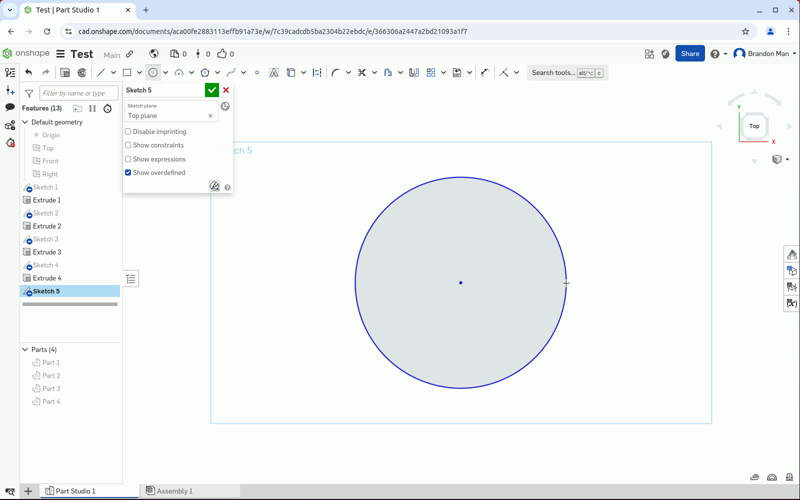
mouse_move(460, 282)
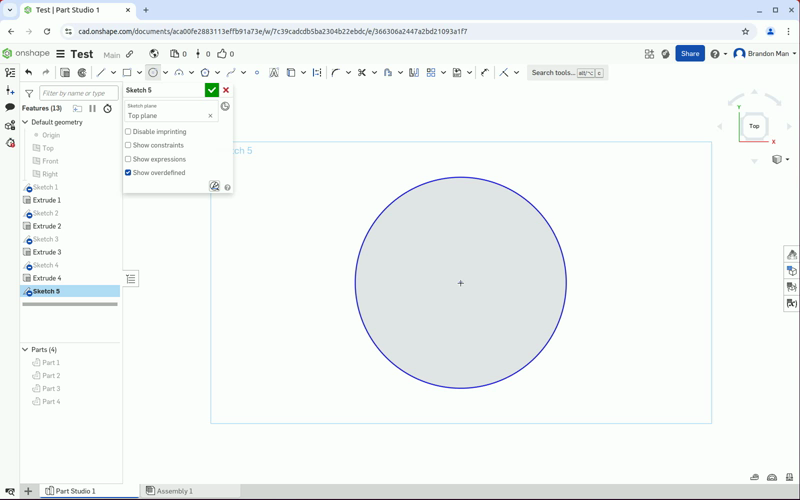
click(460, 282)
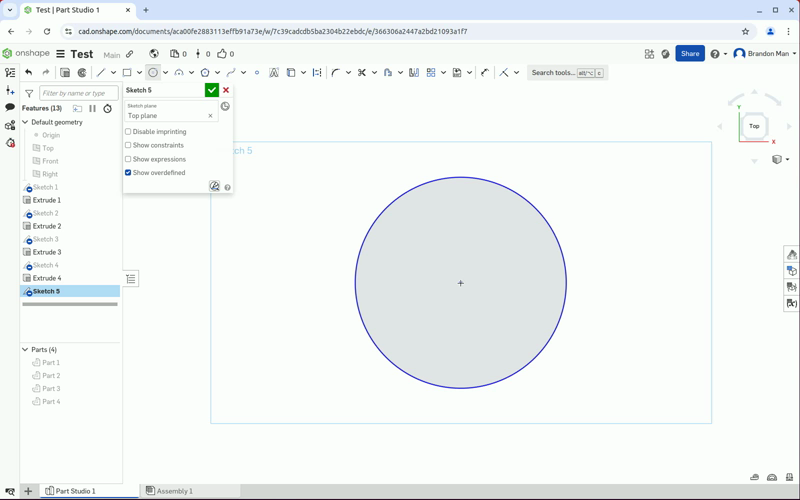
key_up(shift)
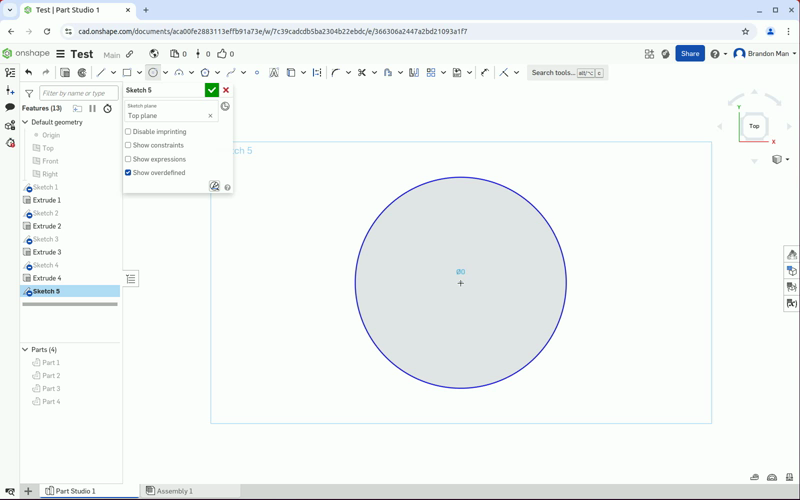
mouse_move(517, 282)
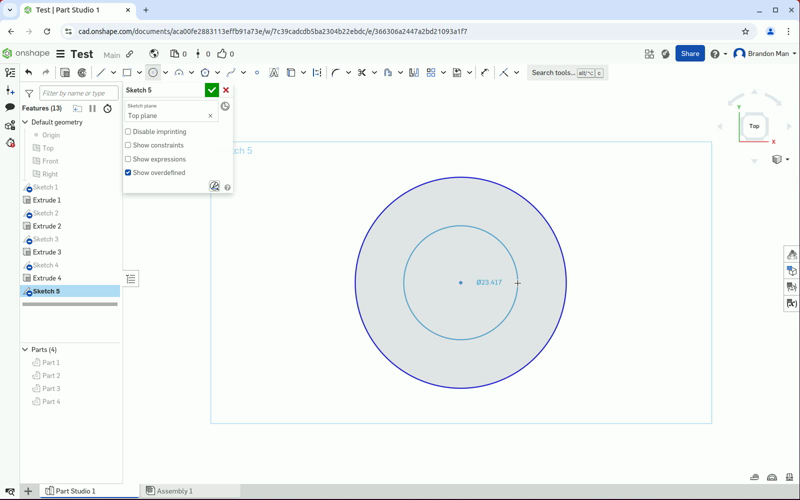
click(517, 282)
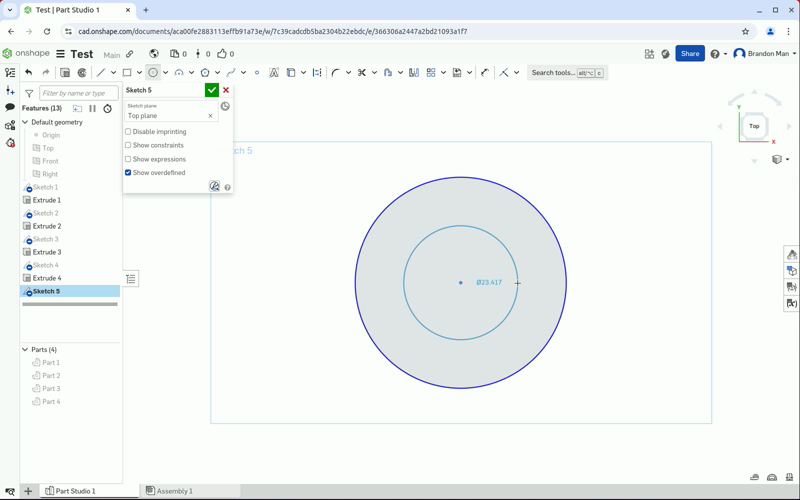
key(esc)
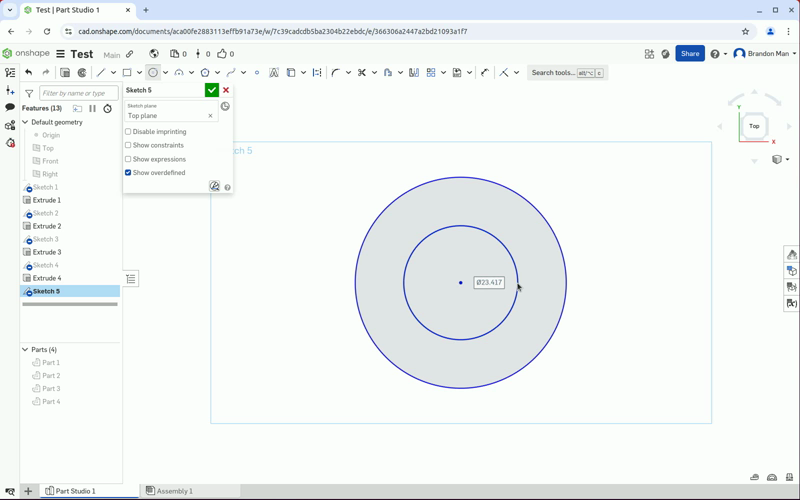
mouse_move(513, 223)
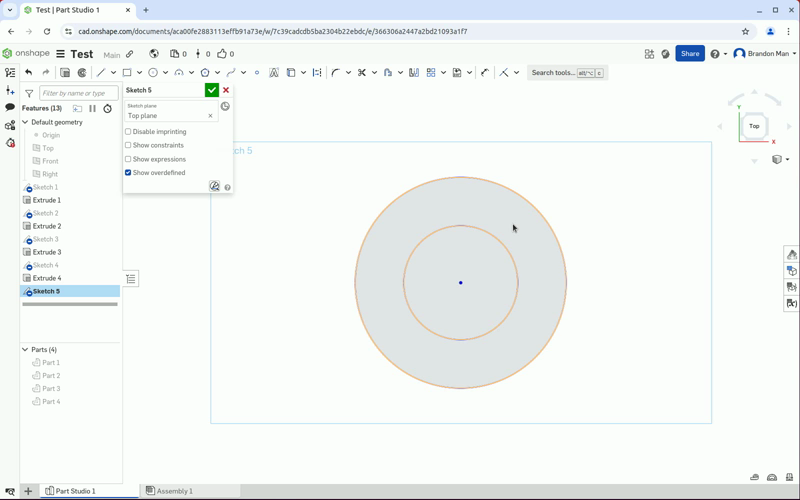
click(513, 223)
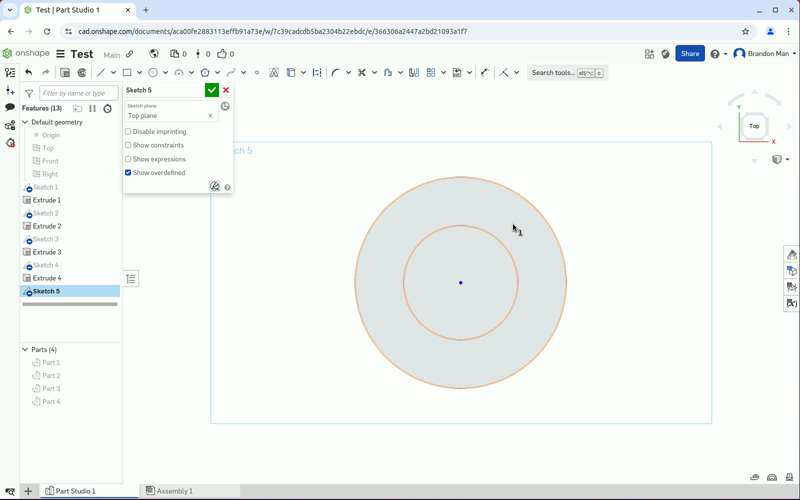
mouse_move(73, 352)
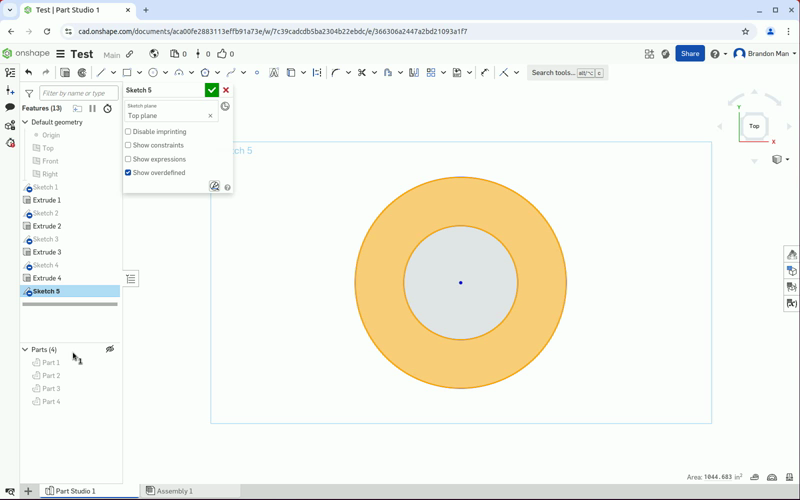
key(shift+y)
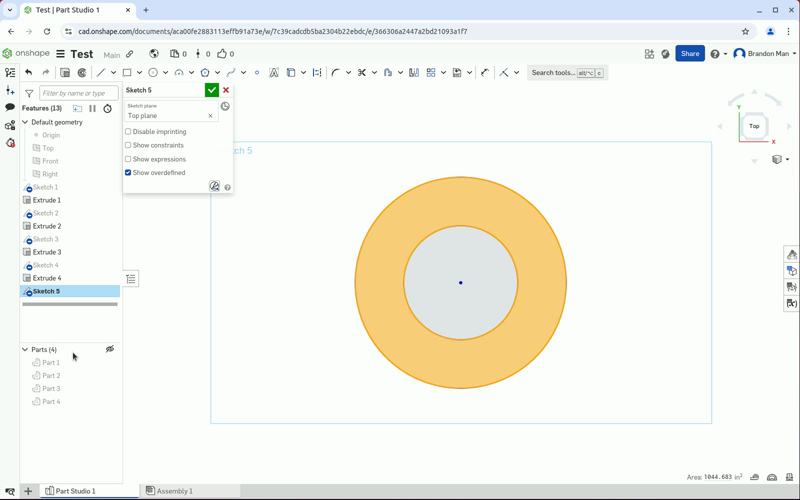
key(shift+e)
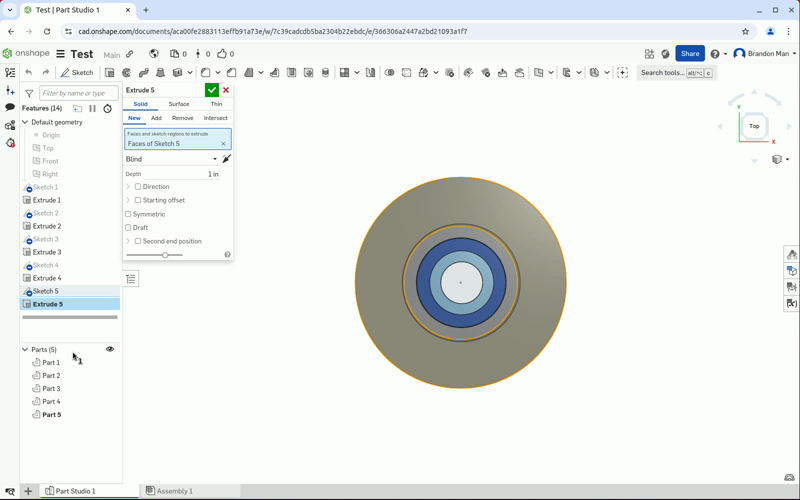
mouse_move(143, 106)
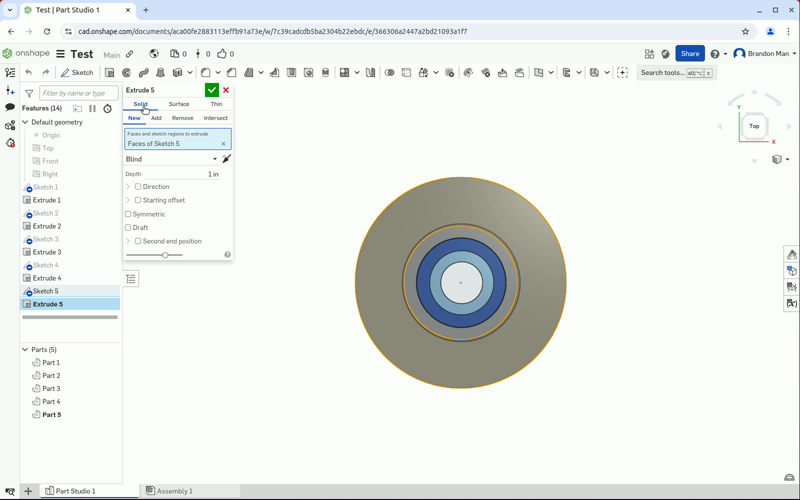
click(143, 106)
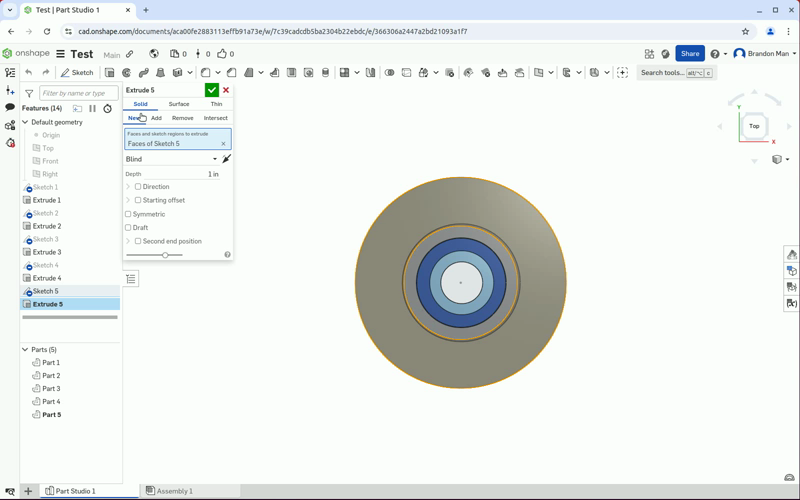
mouse_move(137, 120)
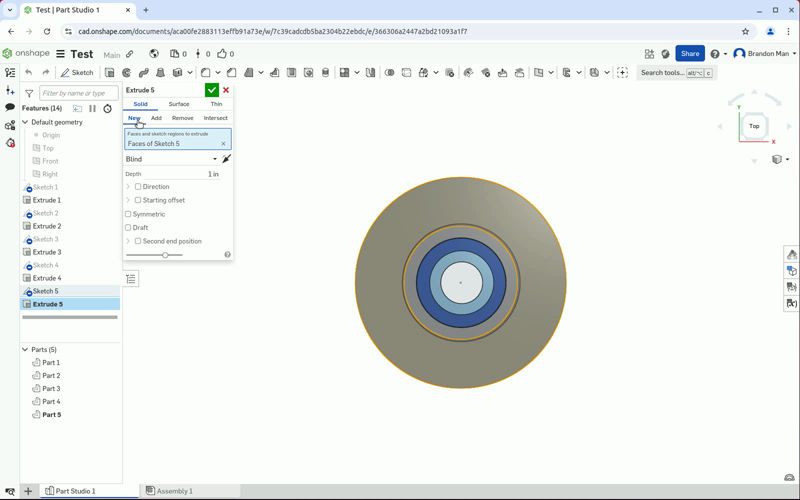
click(137, 120)
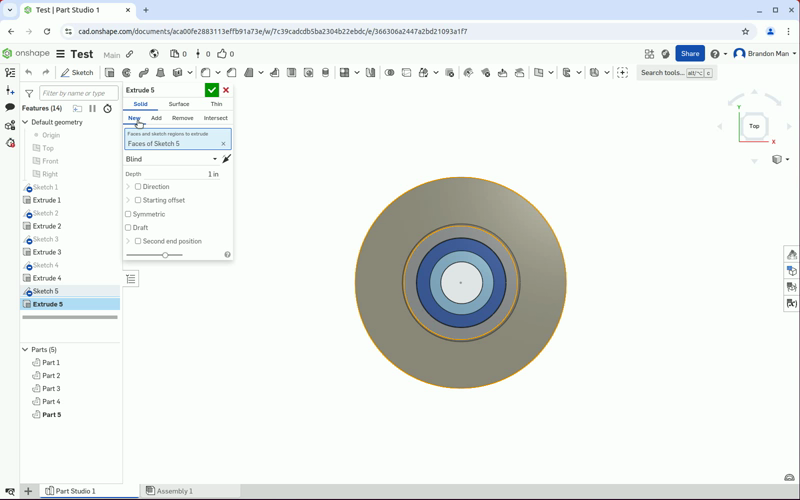
key(tab, 4)
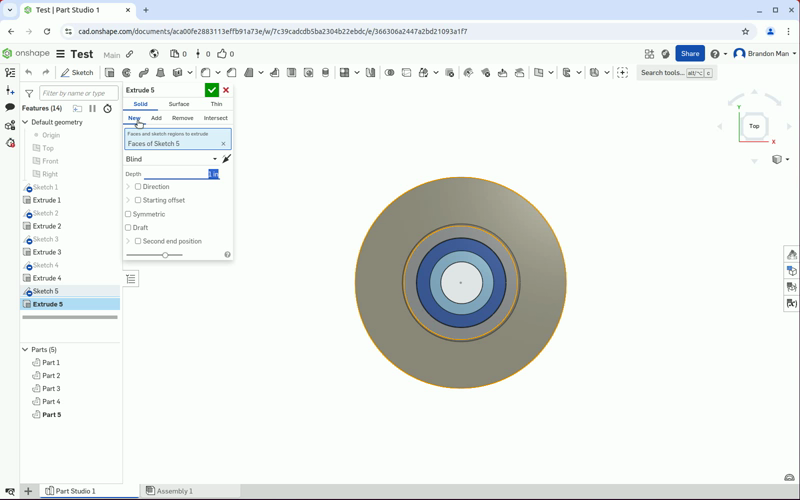
text(-4.574)
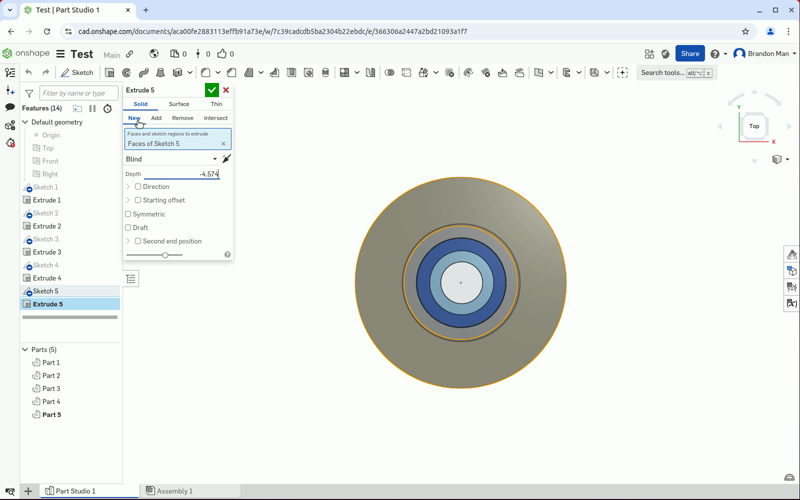
key(enter)
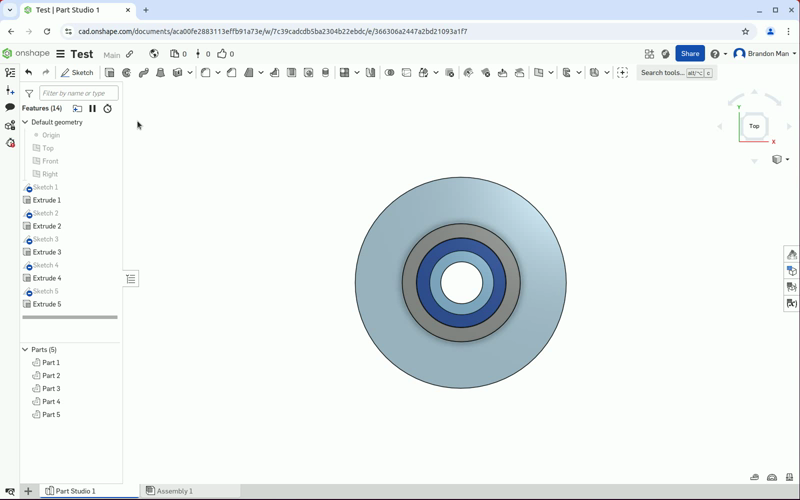
key(shift+h)
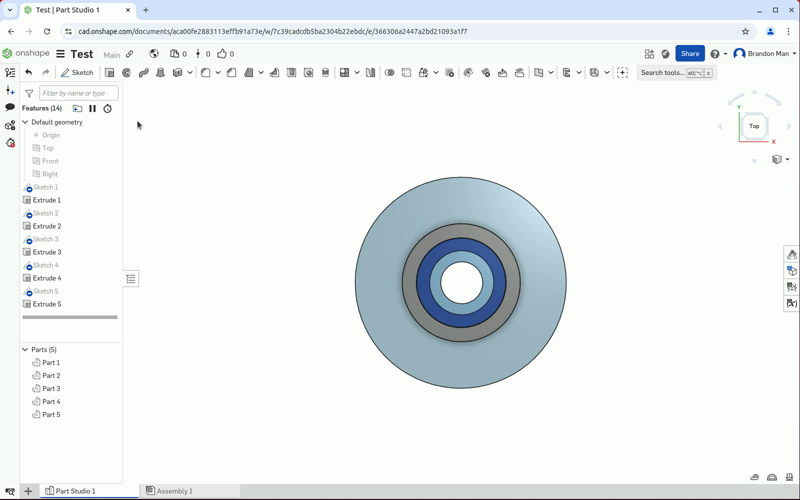
key(shift+h)
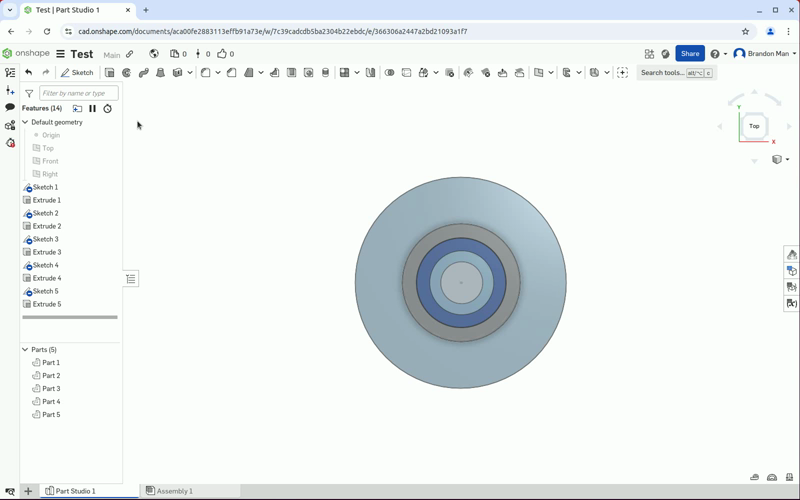
key(shift+7)
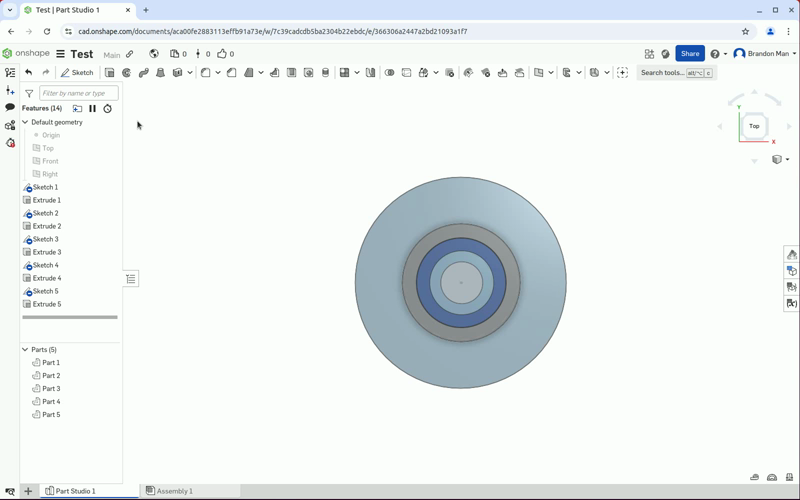
key(up, 3)
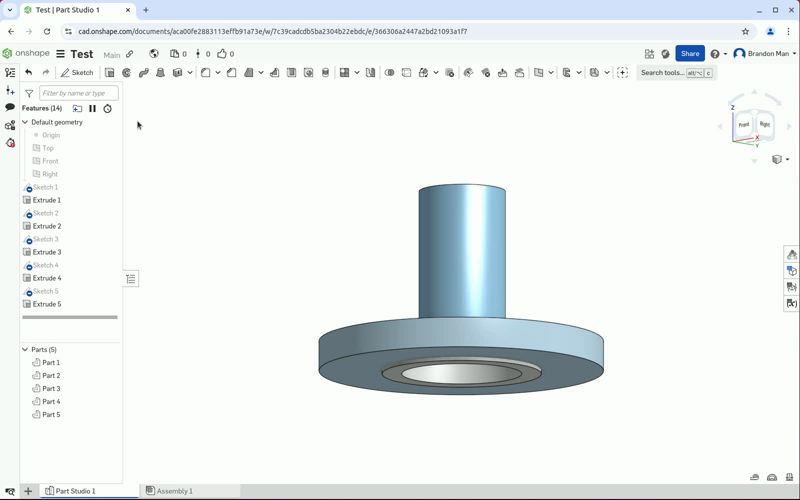
key(left, 3)
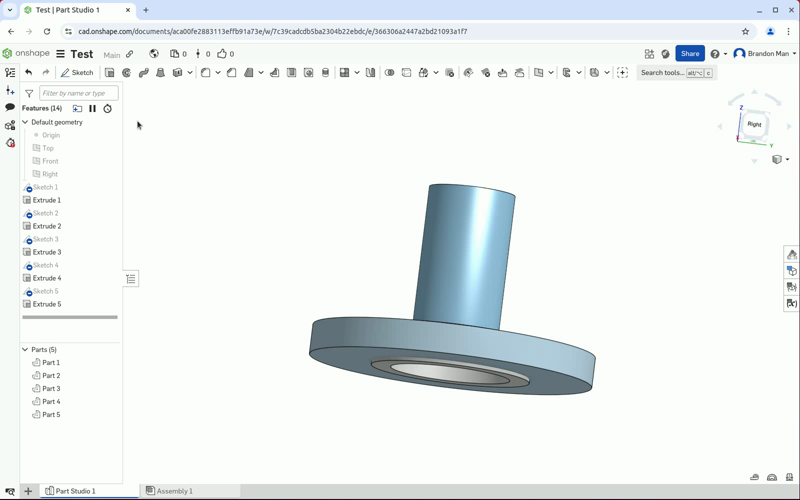
key(right, 3)
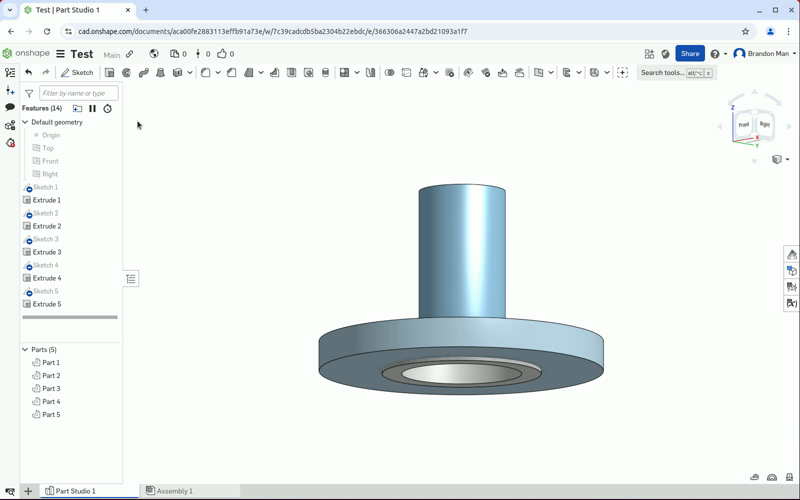
key(down, 3)
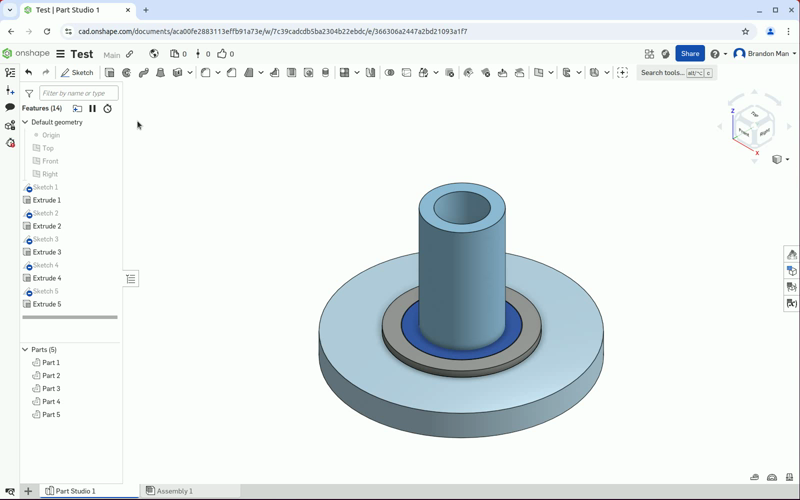
mouse_move(73, 189)
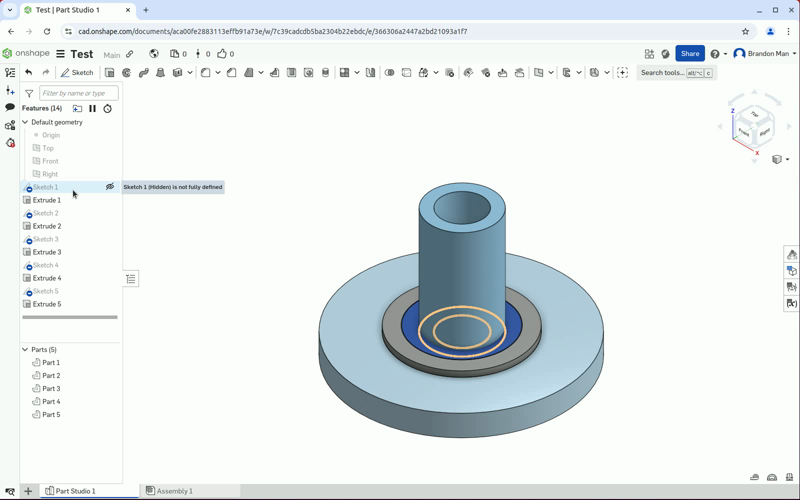
click(73, 189)